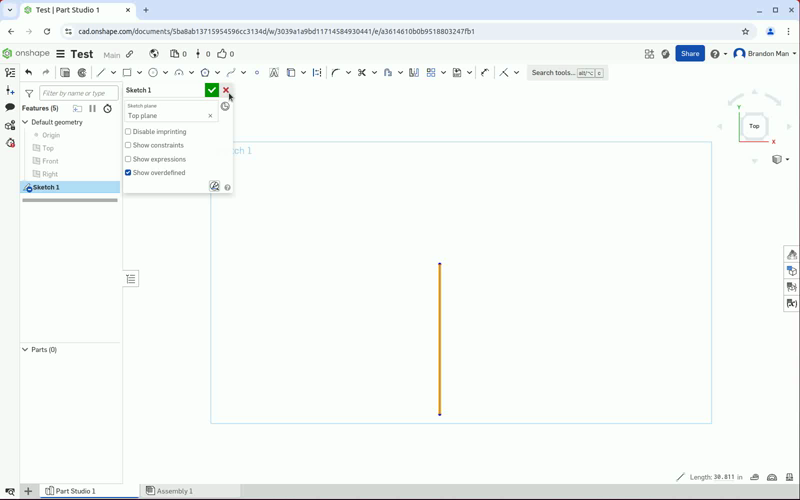
key(shift+h)
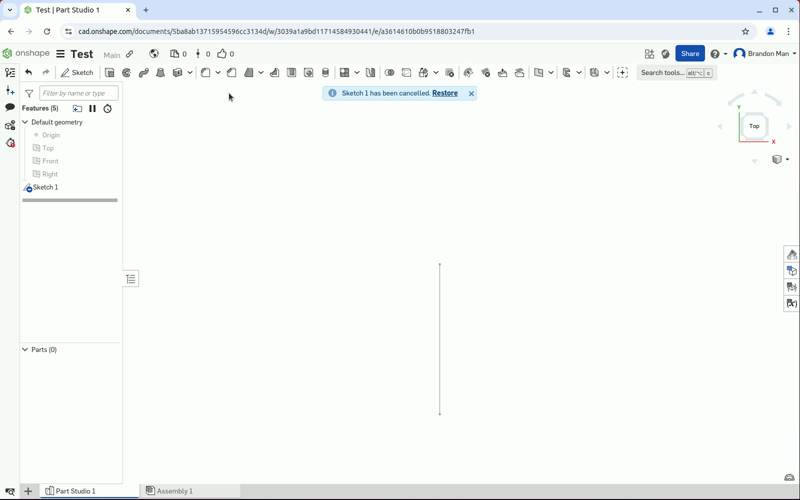
mouse_move(73, 352)
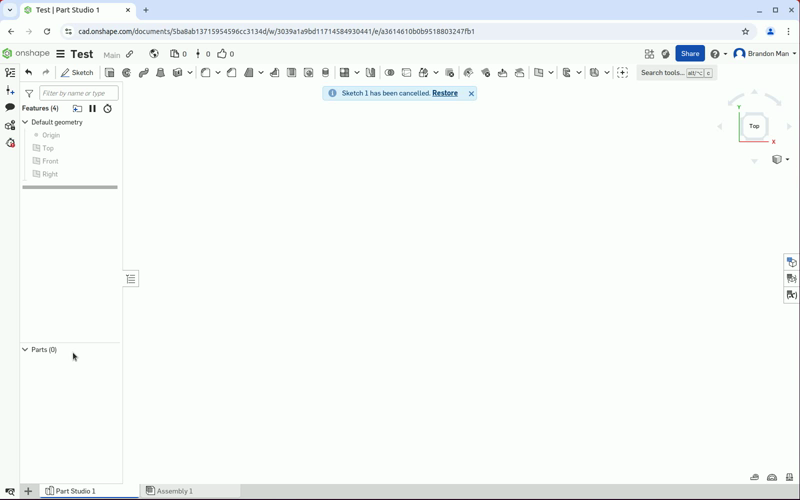
key(y)
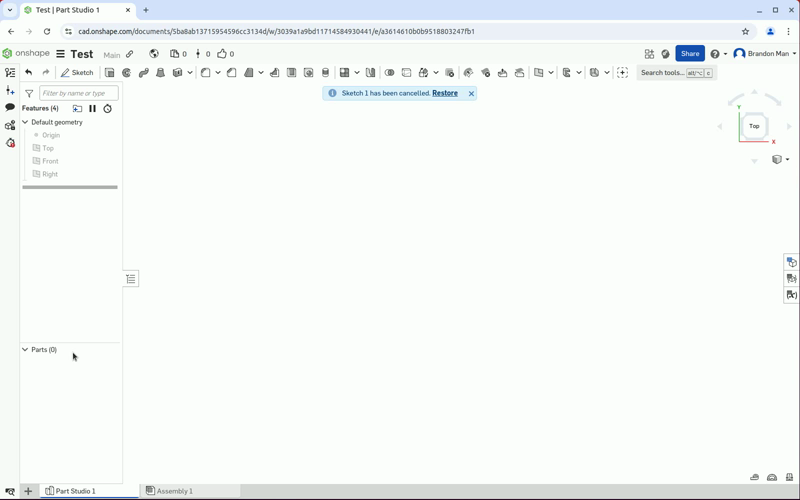
key(shift+p)
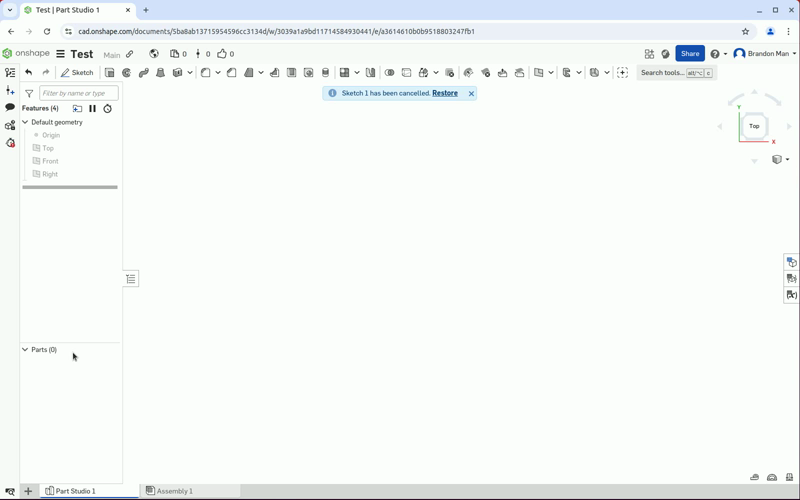
key(space)
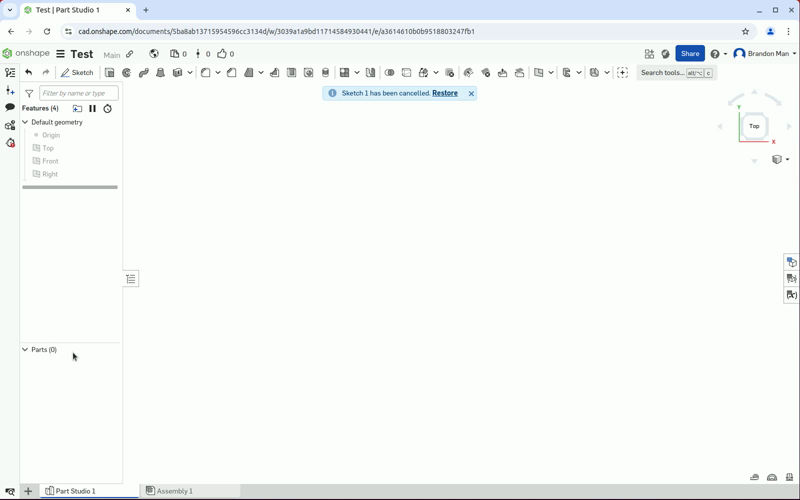
key_down(shift)
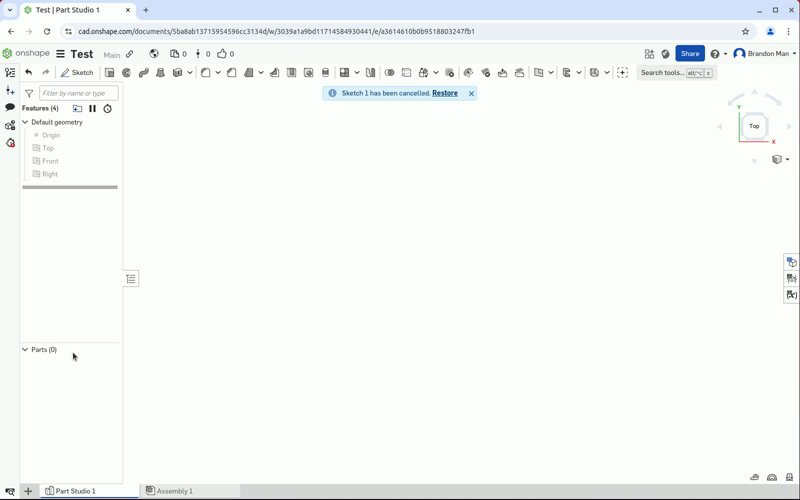
key(up)
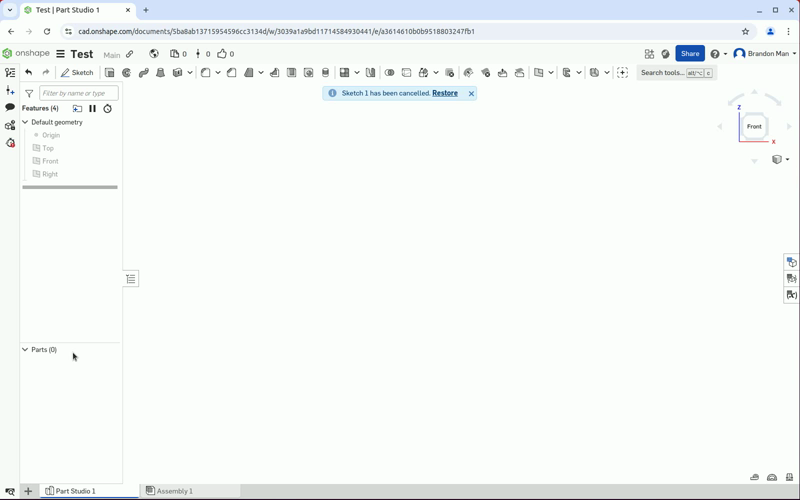
key_up(shift)
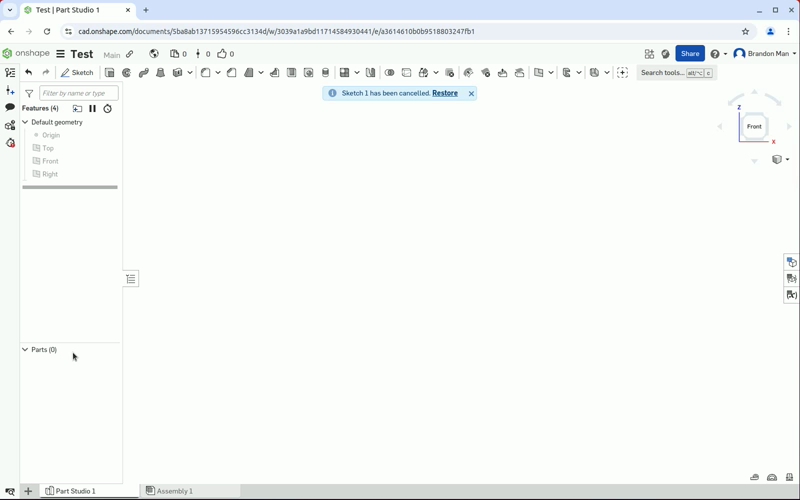
mouse_move(73, 352)
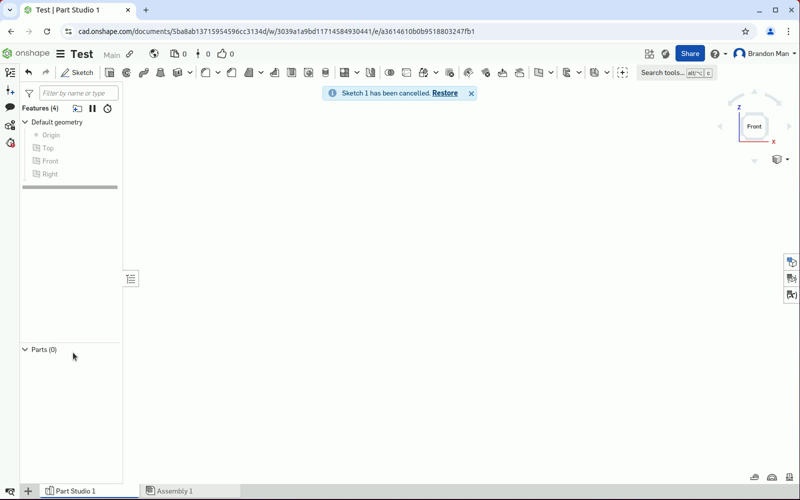
key(shift+y)
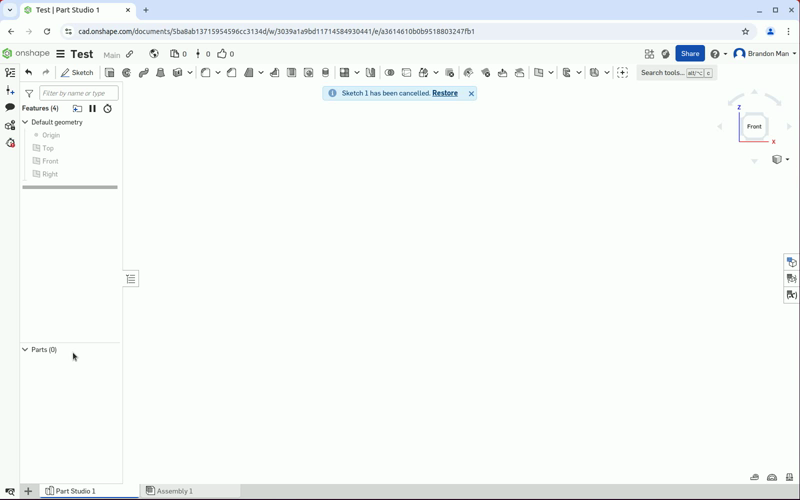
key(shift+s)
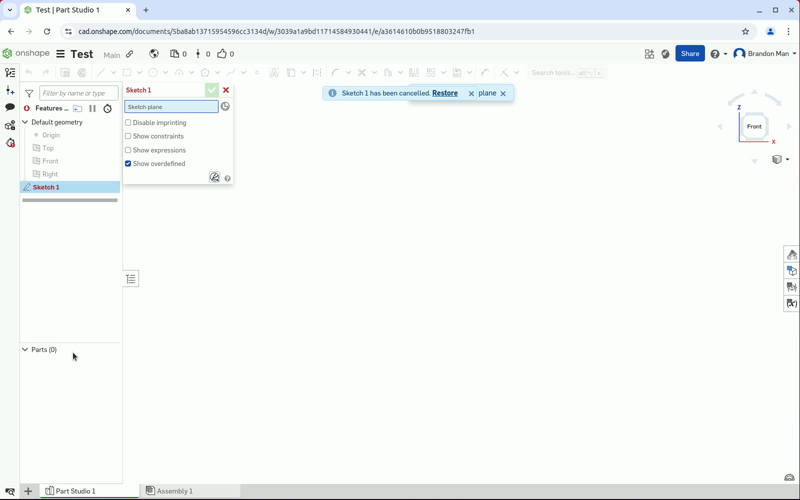
mouse_move(73, 163)
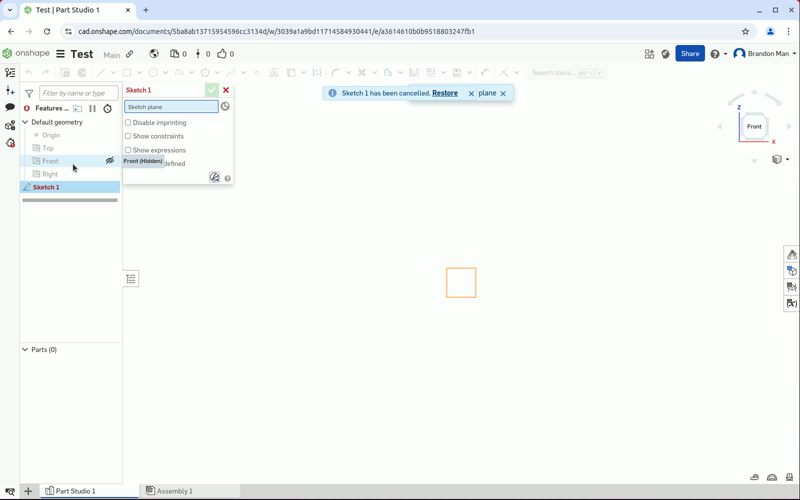
click(73, 163)
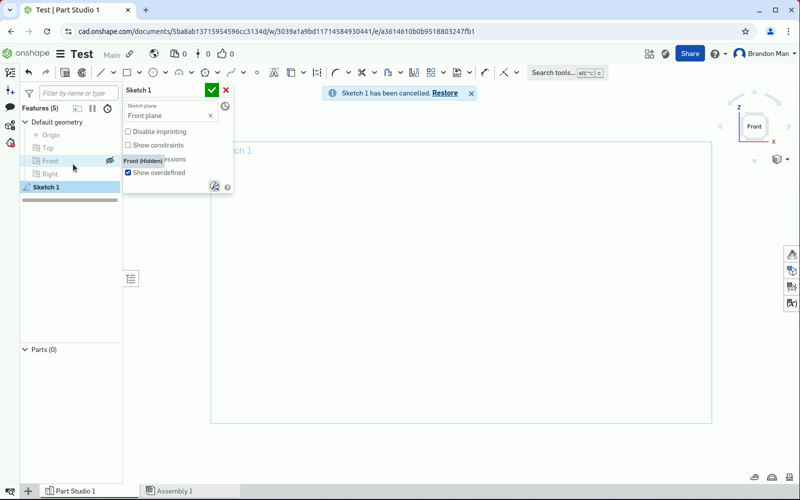
mouse_move(73, 352)
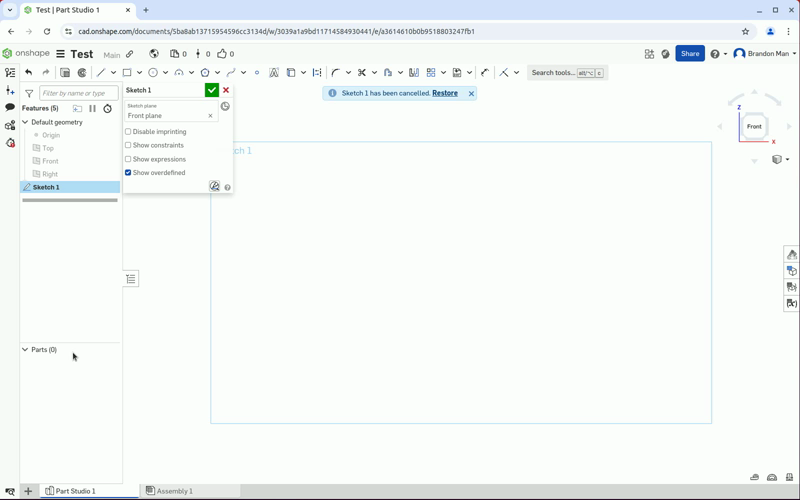
key(y)
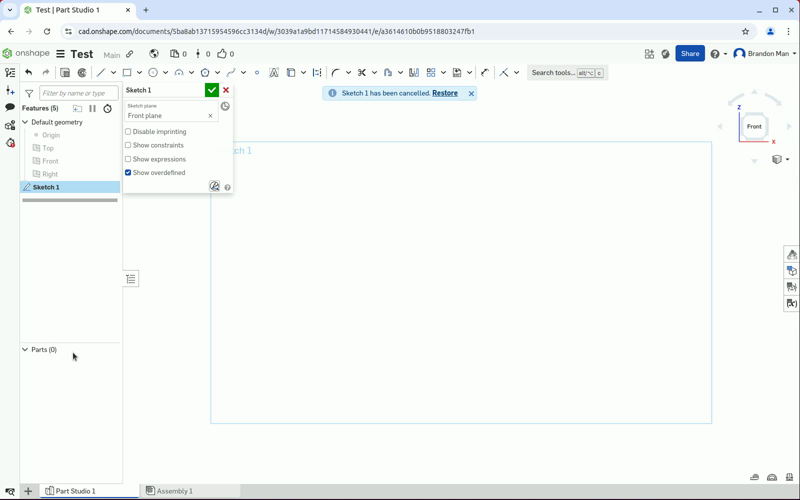
key(l)
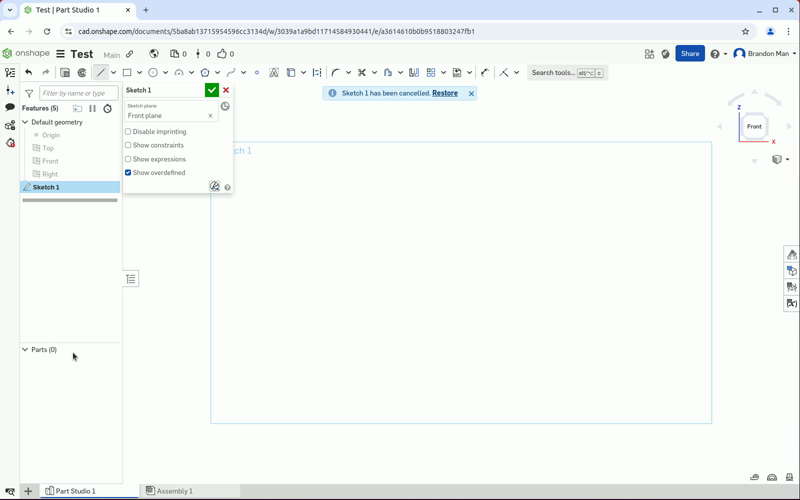
key_down(shift)
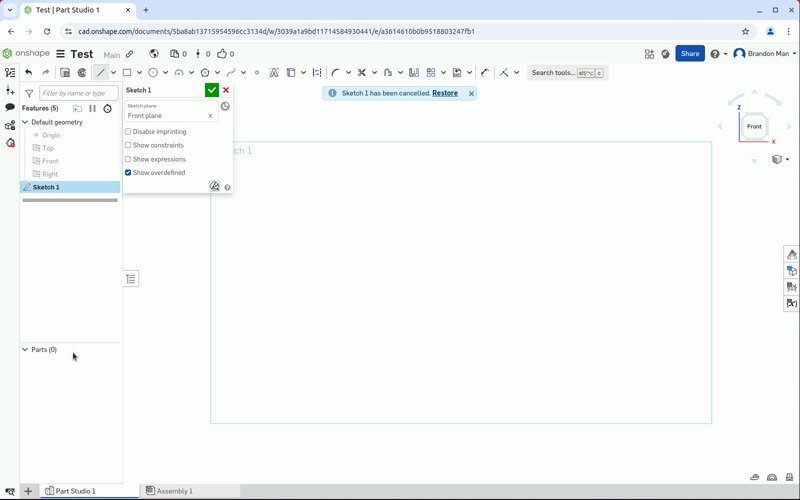
mouse_move(460, 282)
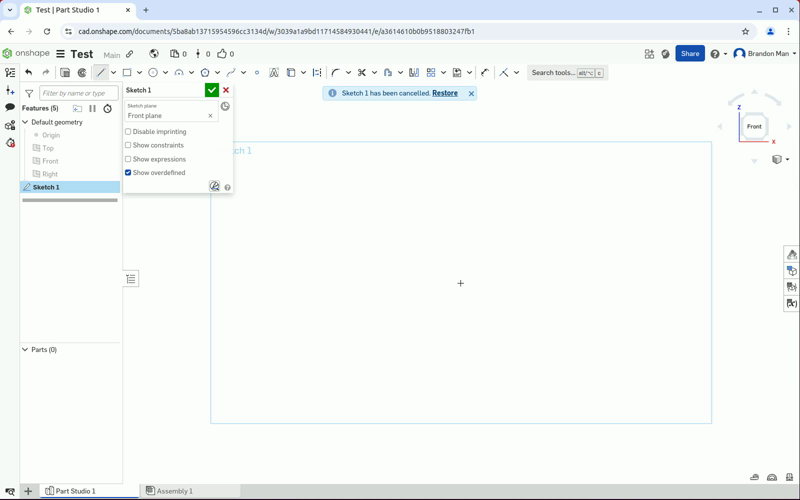
click(460, 282)
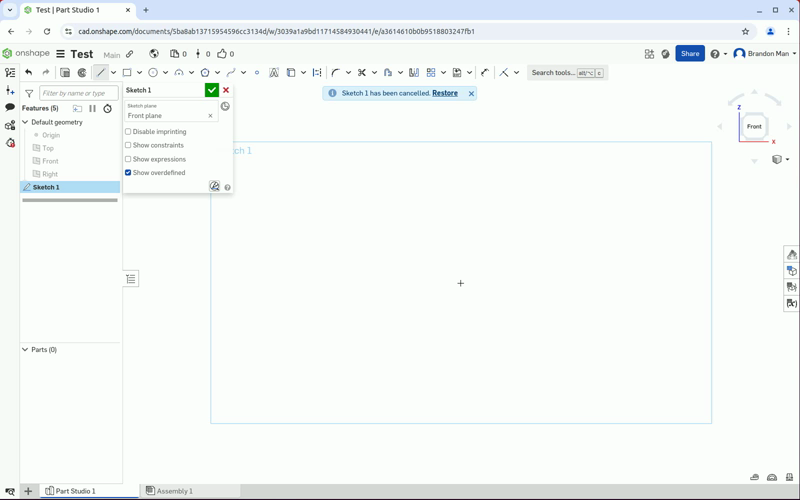
key_up(shift)
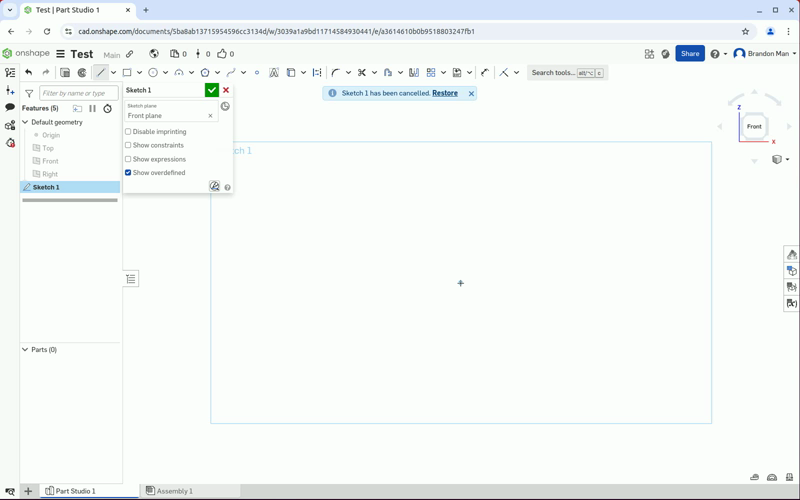
key_down(shift)
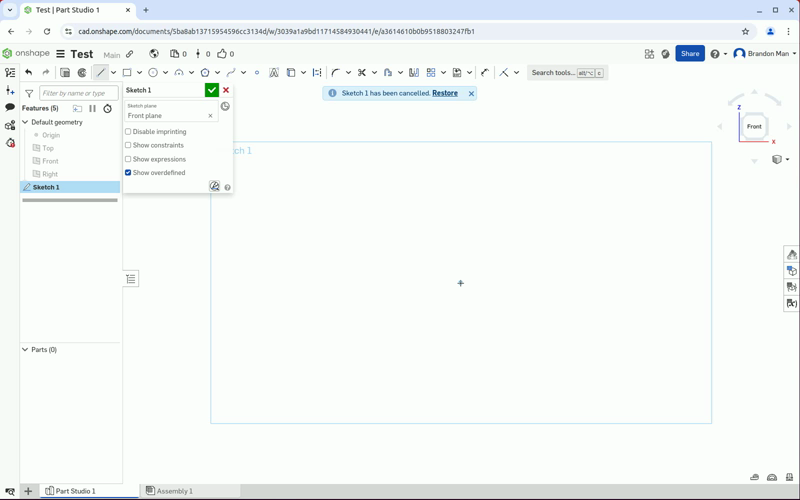
mouse_move(490, 282)
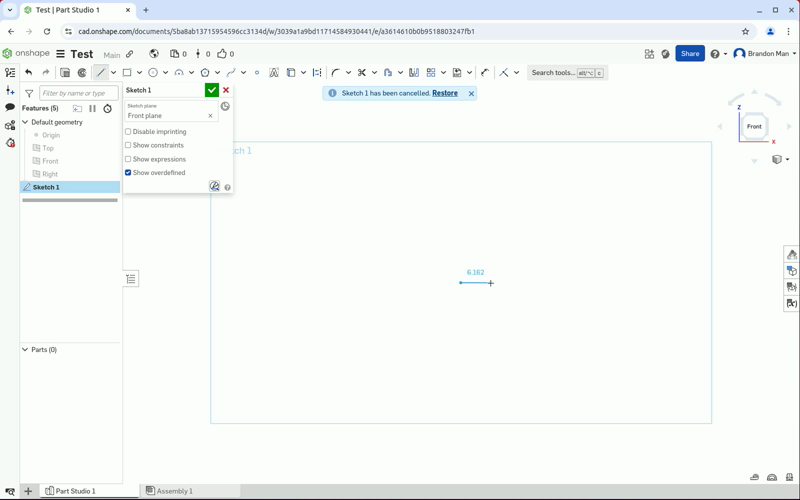
mouse_move(474, 282)
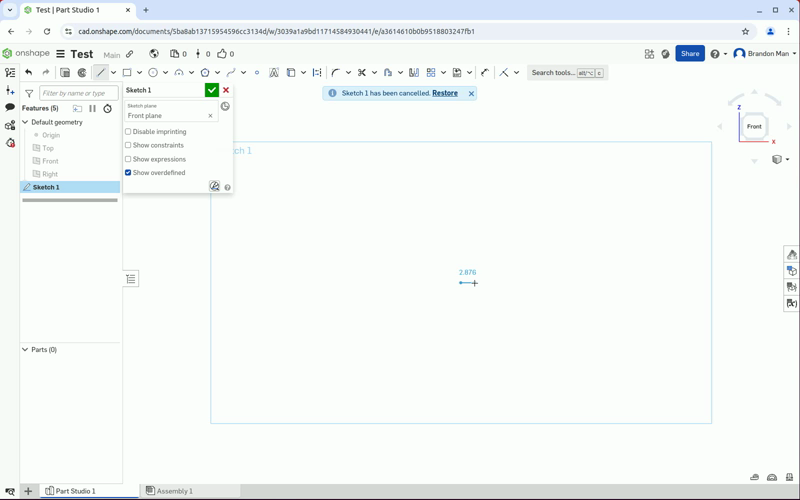
click(474, 282)
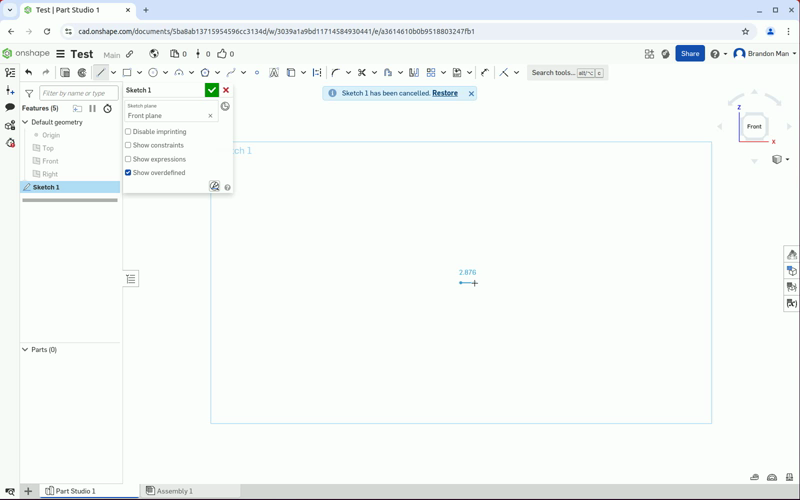
key_up(shift)
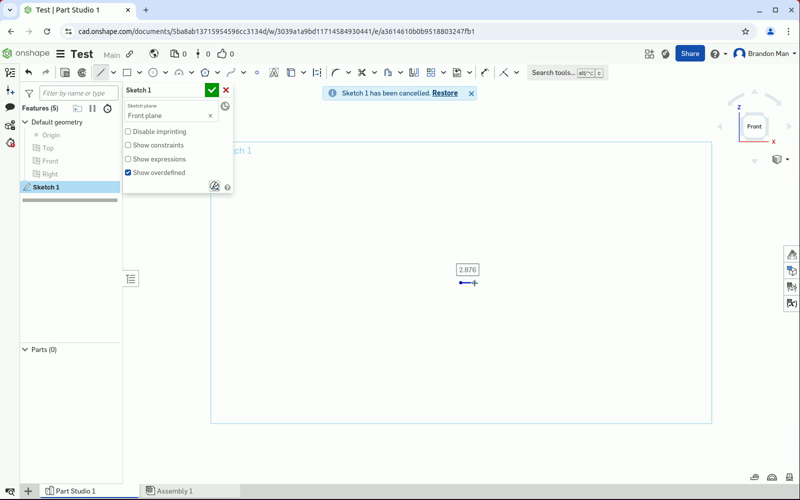
key_down(shift)
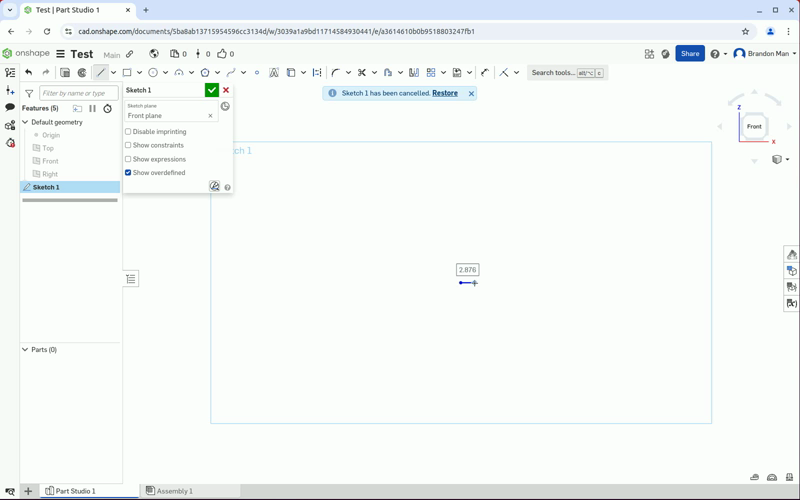
mouse_move(504, 282)
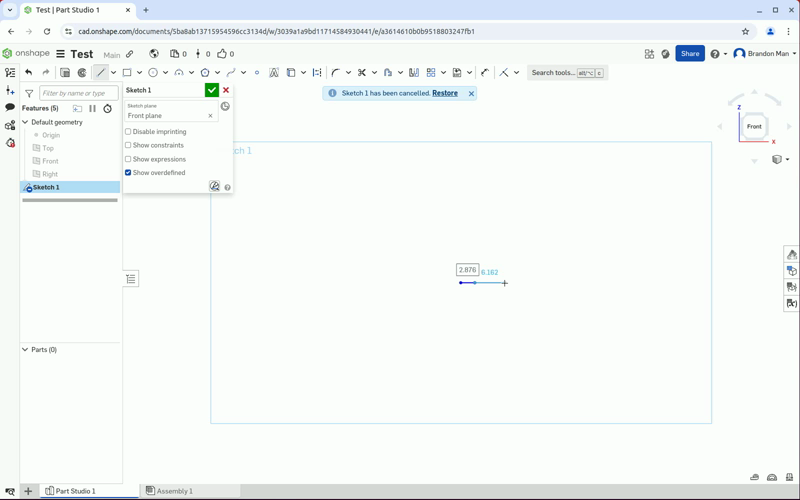
mouse_move(474, 269)
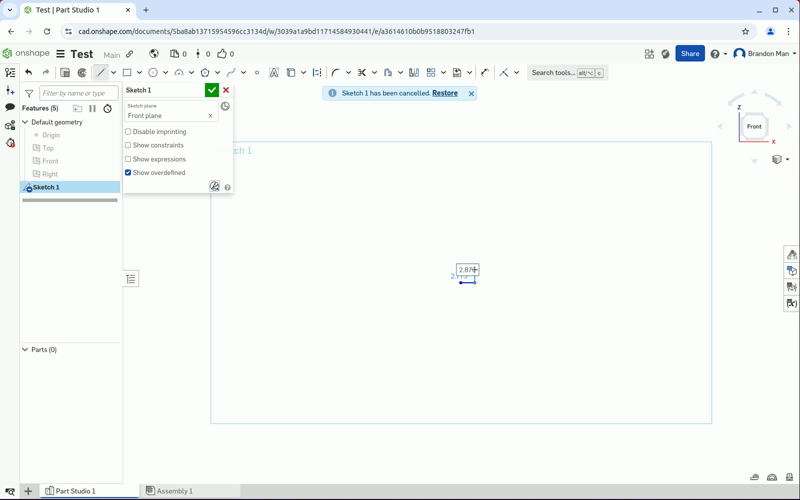
click(474, 269)
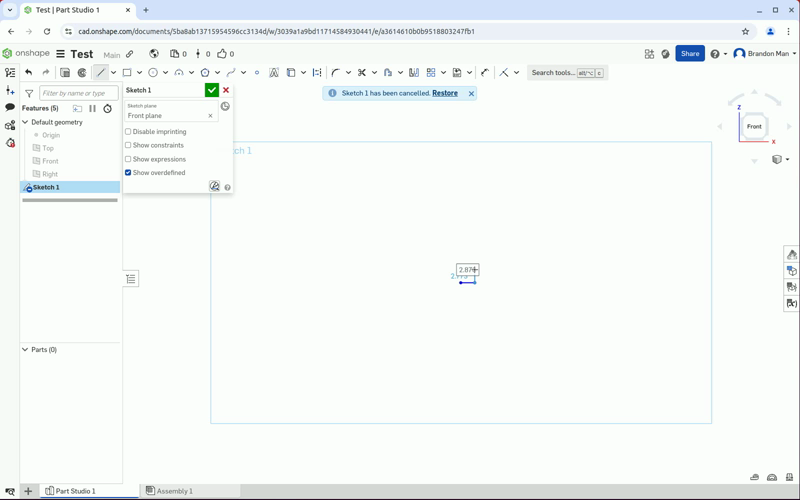
key_up(shift)
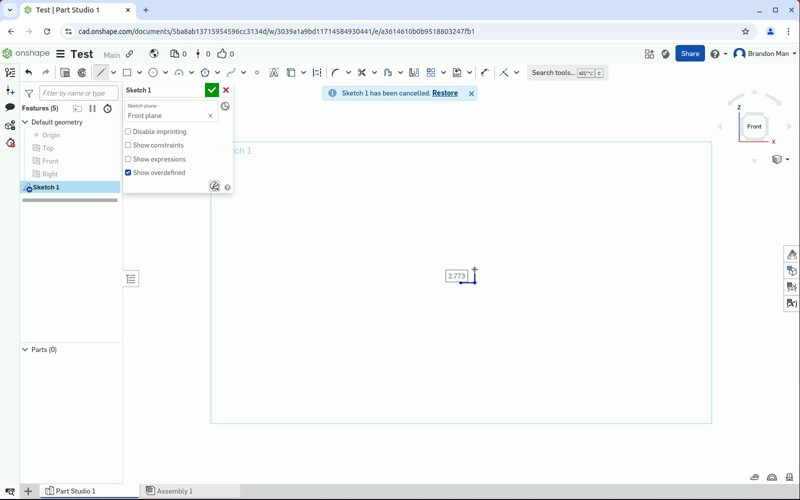
key_down(shift)
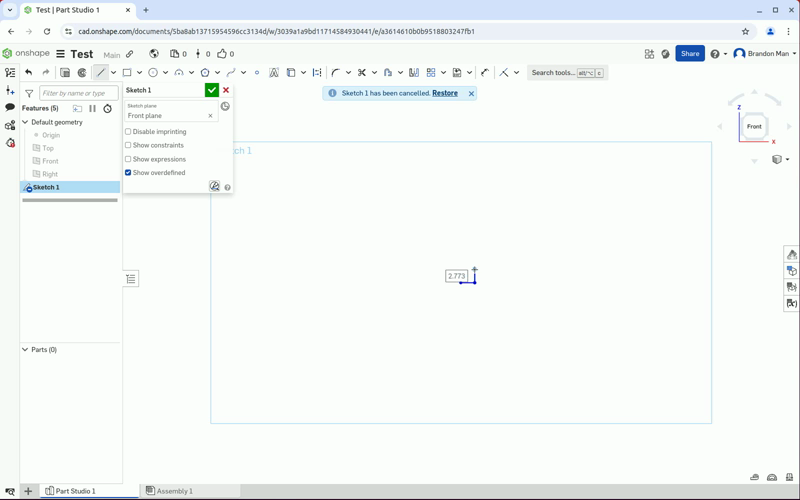
mouse_move(504, 269)
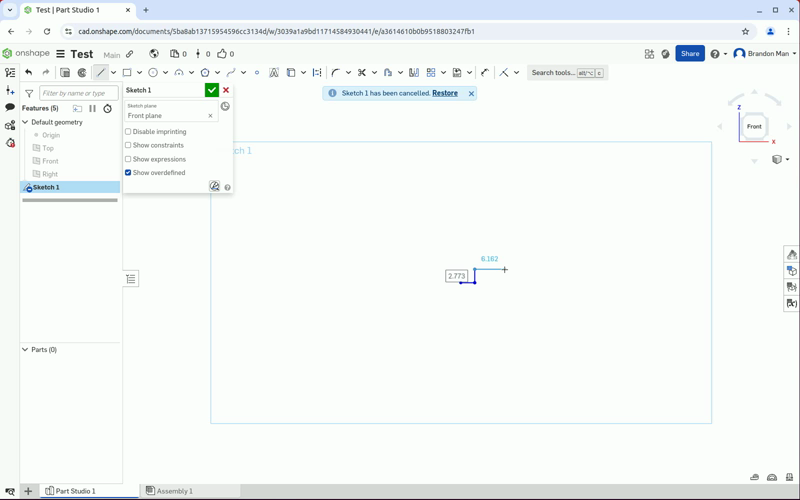
mouse_move(460, 269)
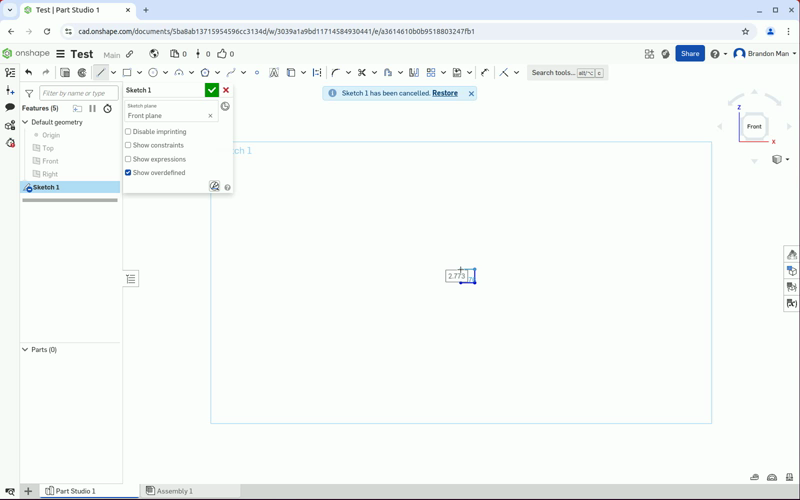
click(460, 269)
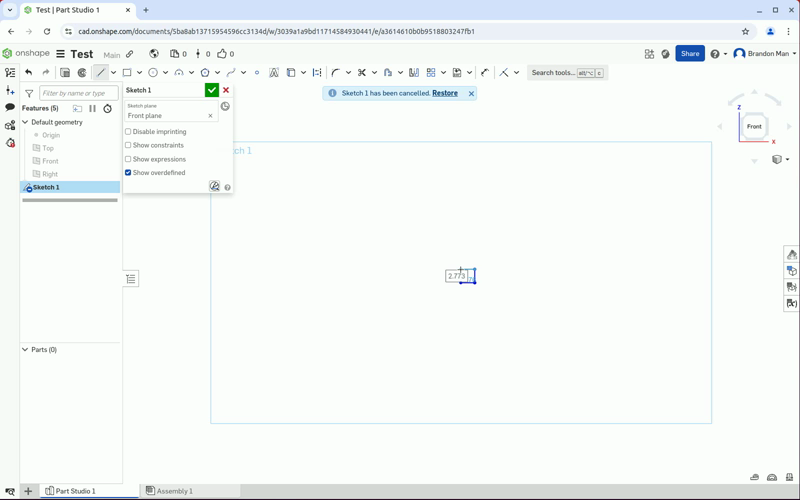
key_up(shift)
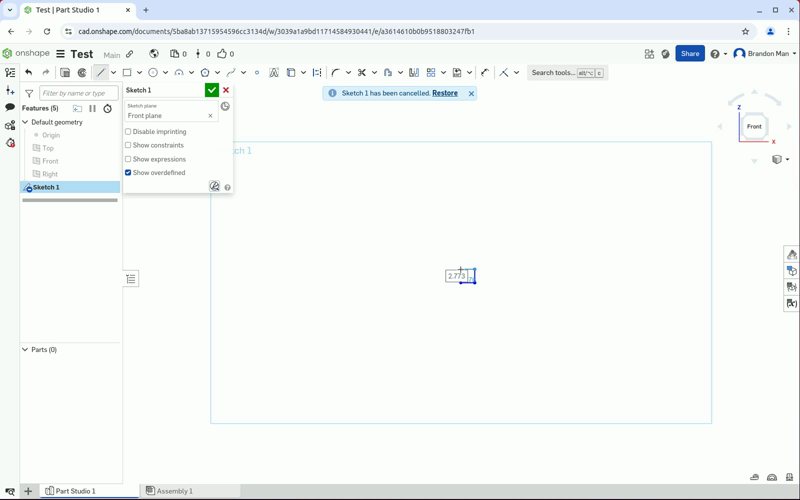
mouse_move(490, 269)
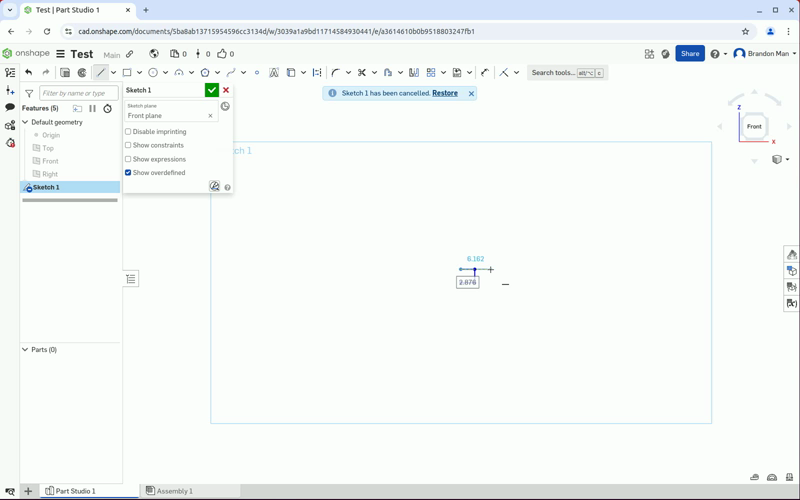
key_down(shift)
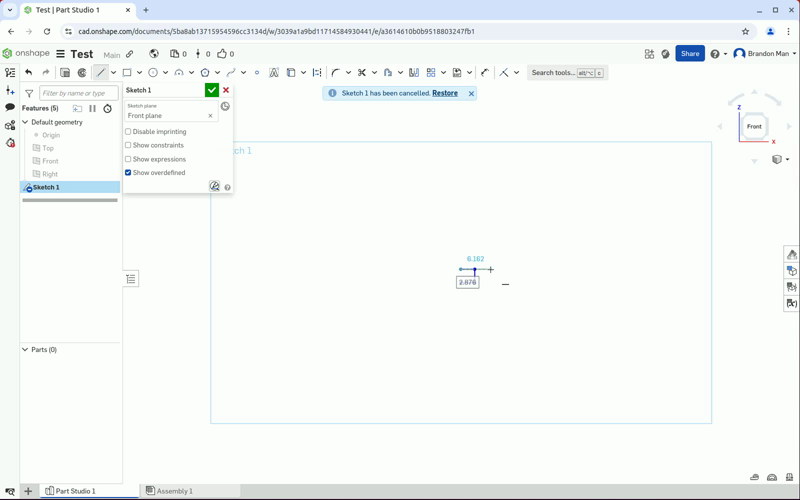
mouse_move(460, 282)
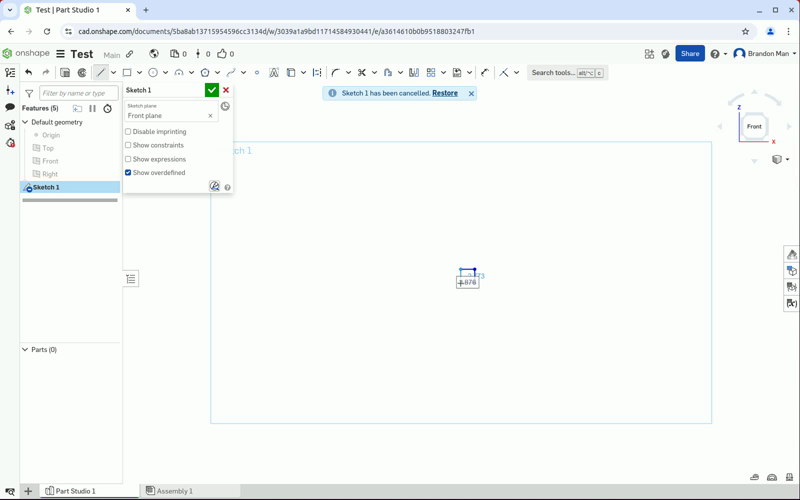
key_up(shift)
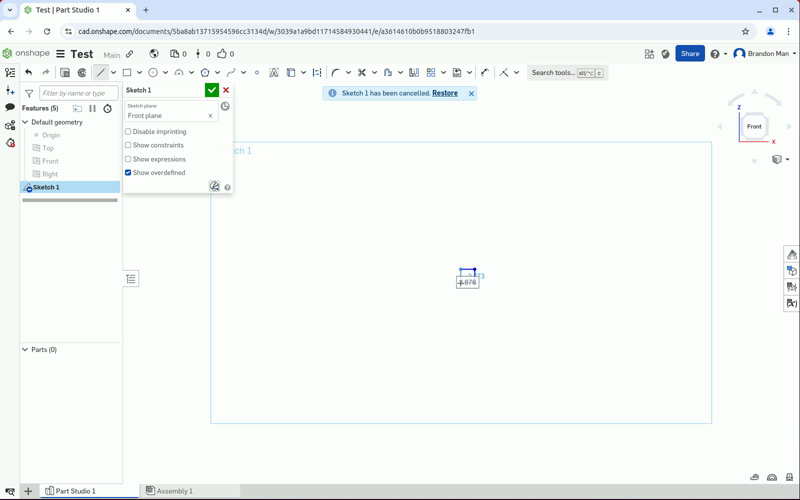
click(460, 282)
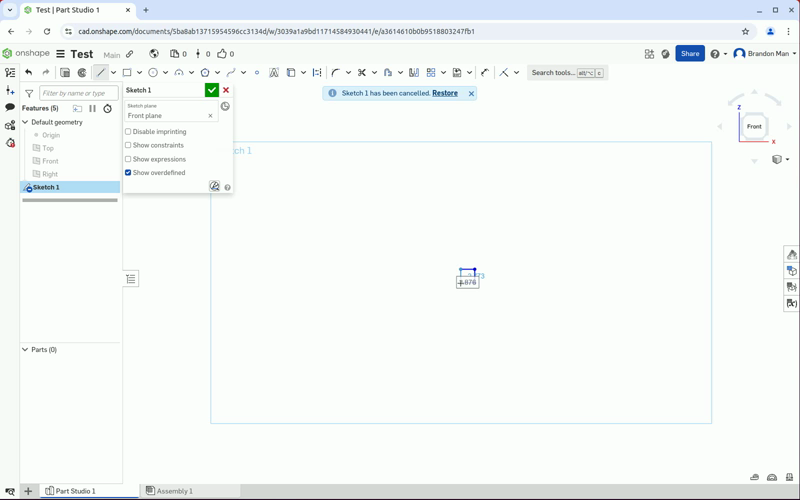
key(esc)
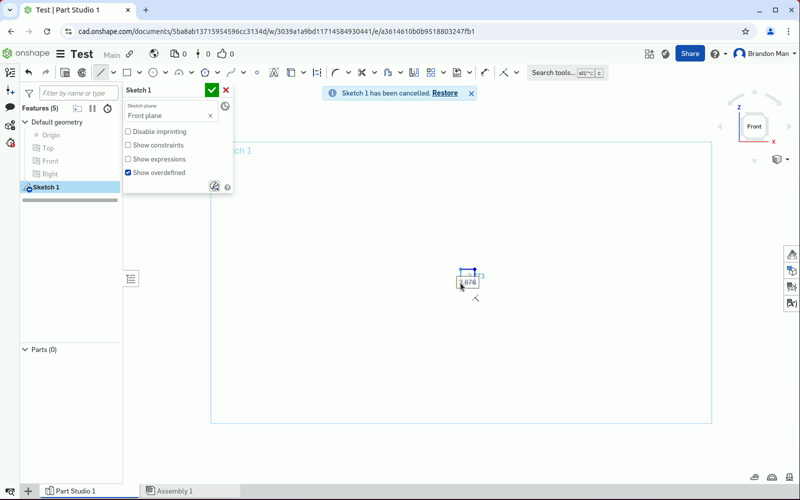
mouse_move(467, 273)
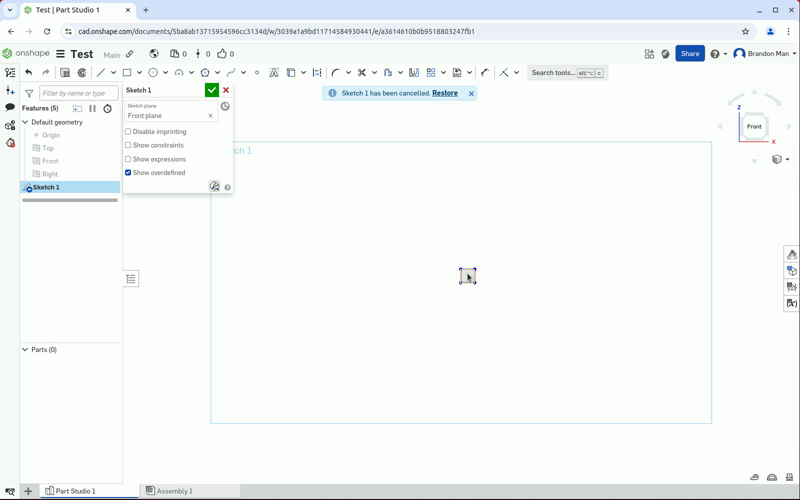
scroll(6)
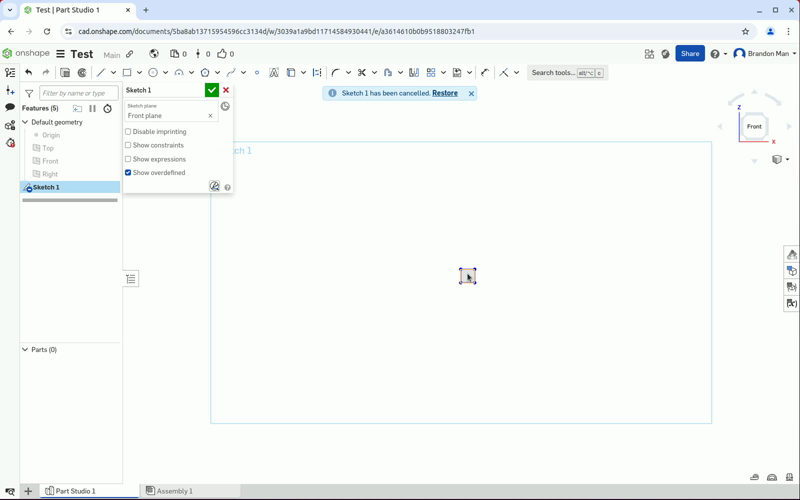
scroll(6)
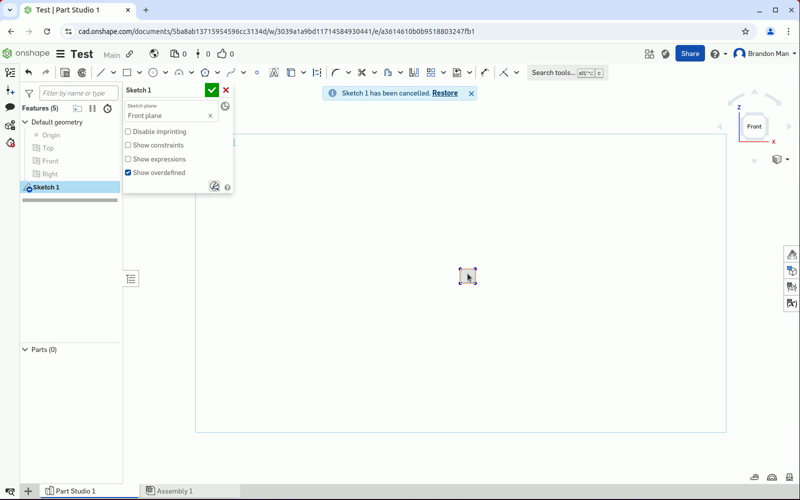
scroll(6)
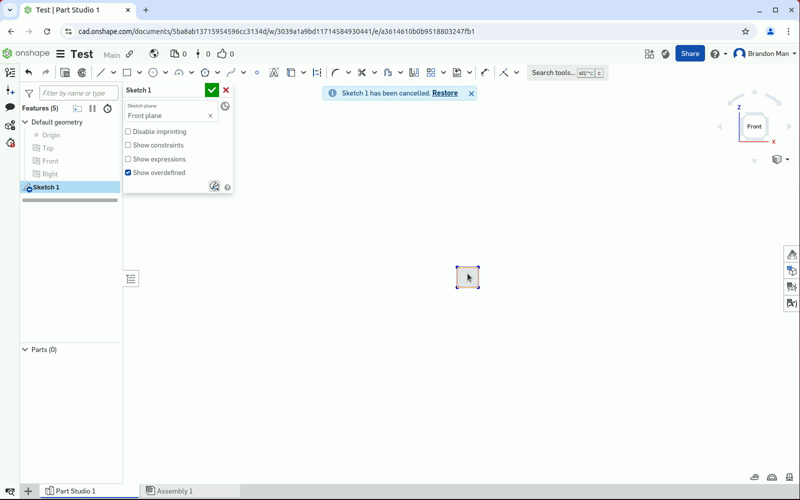
scroll(6)
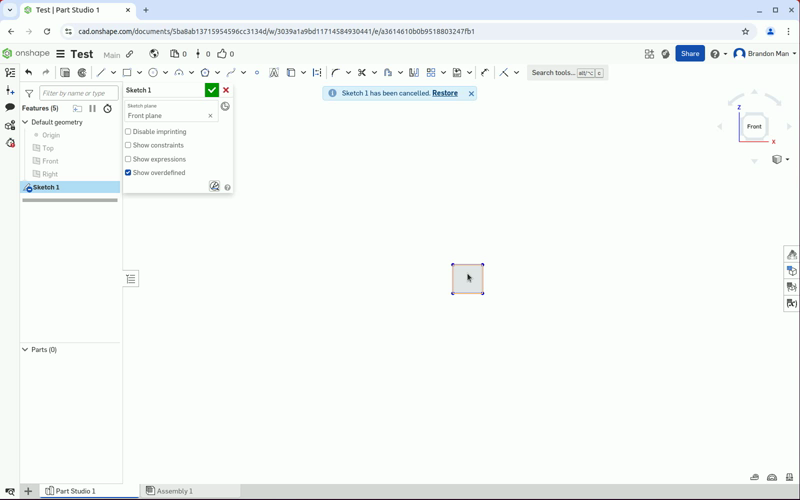
scroll(6)
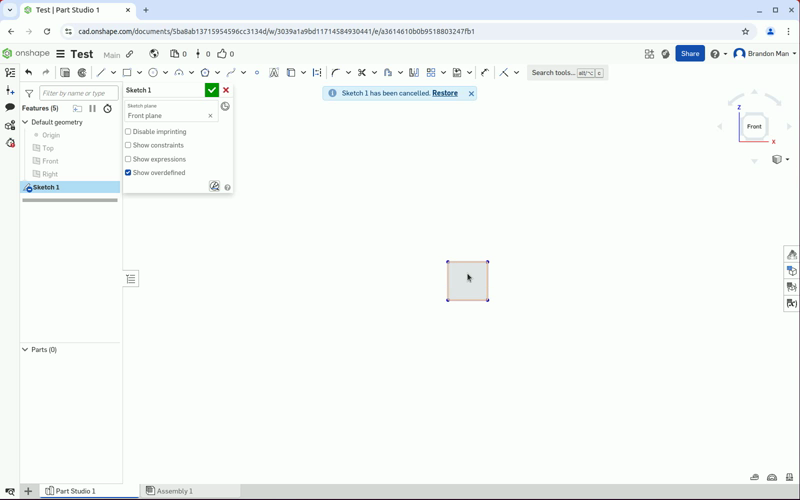
scroll(6)
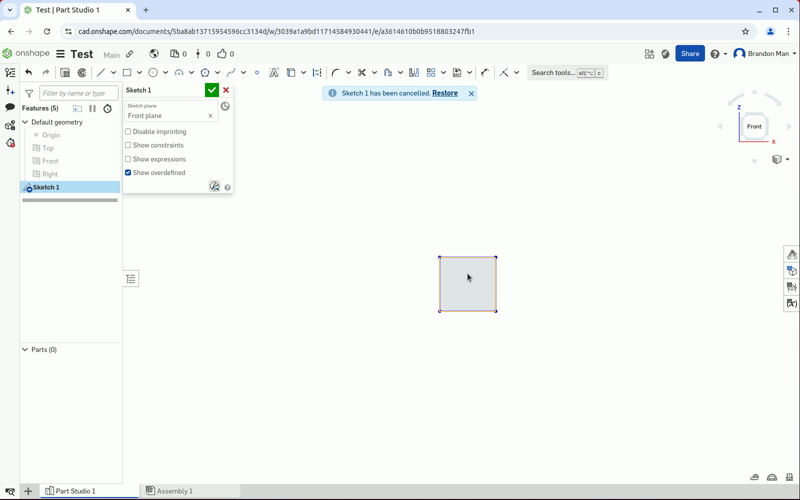
scroll(6)
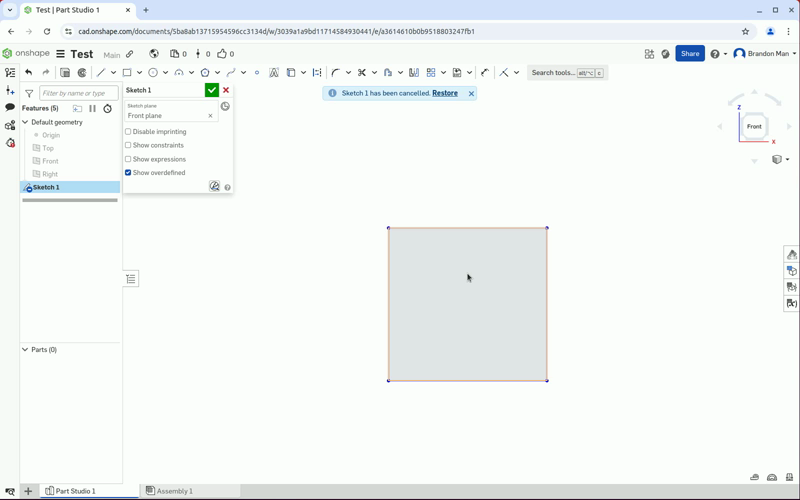
click(467, 273)
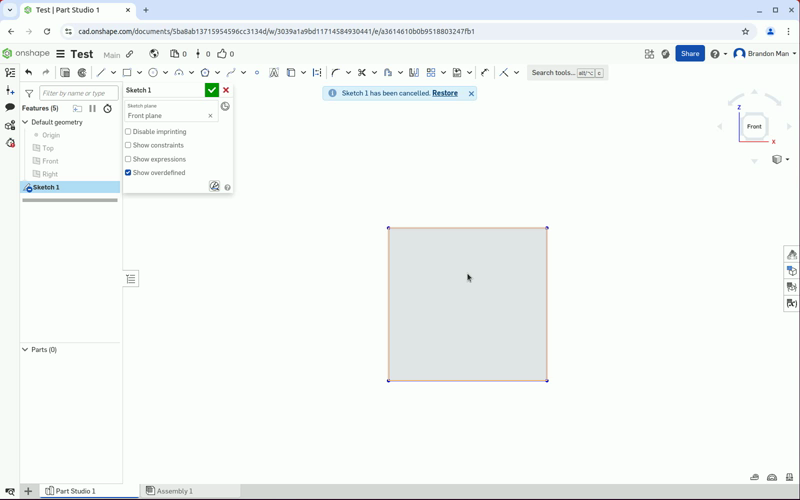
scroll(-6)
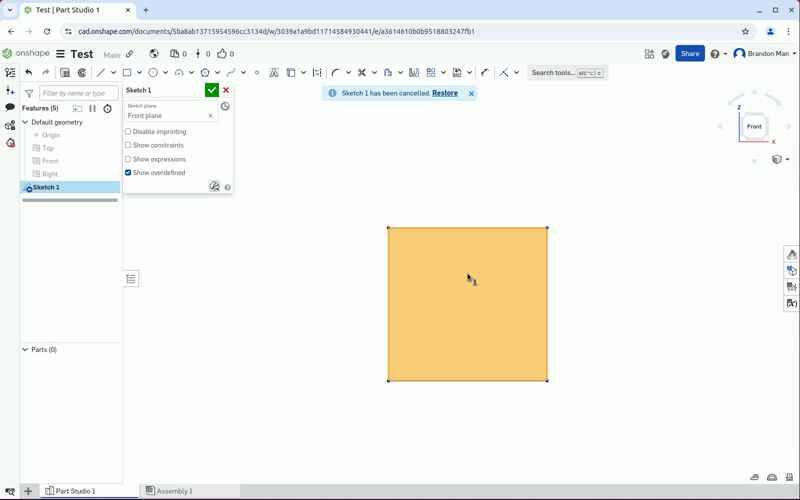
scroll(-6)
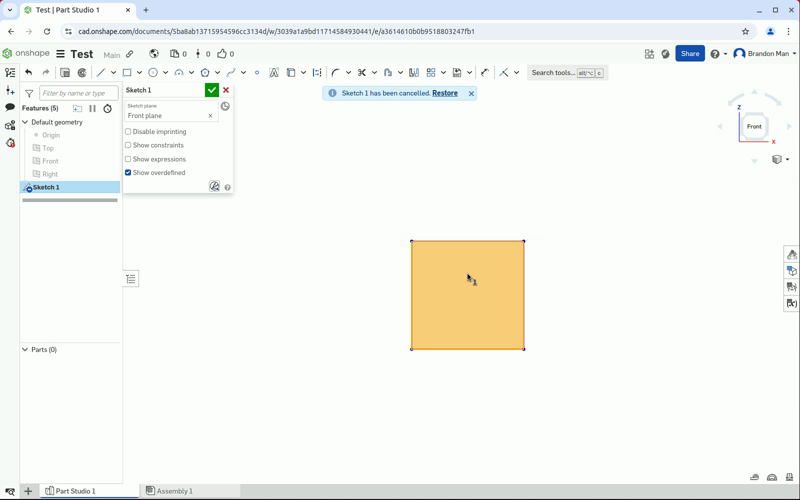
scroll(-6)
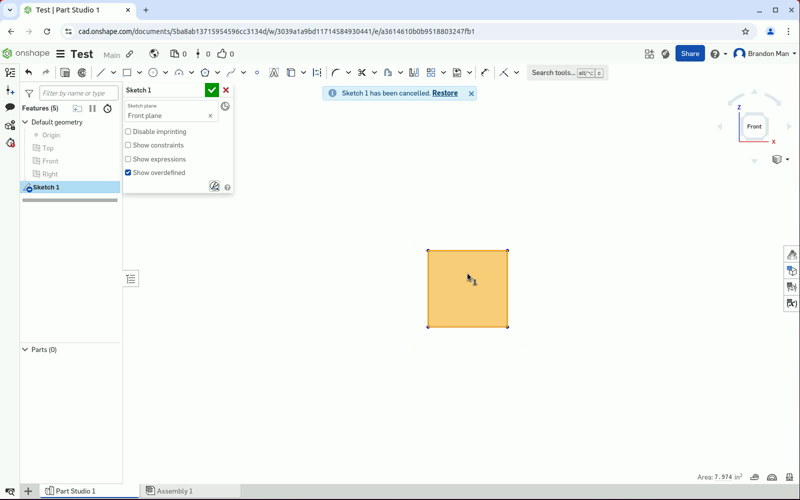
scroll(-6)
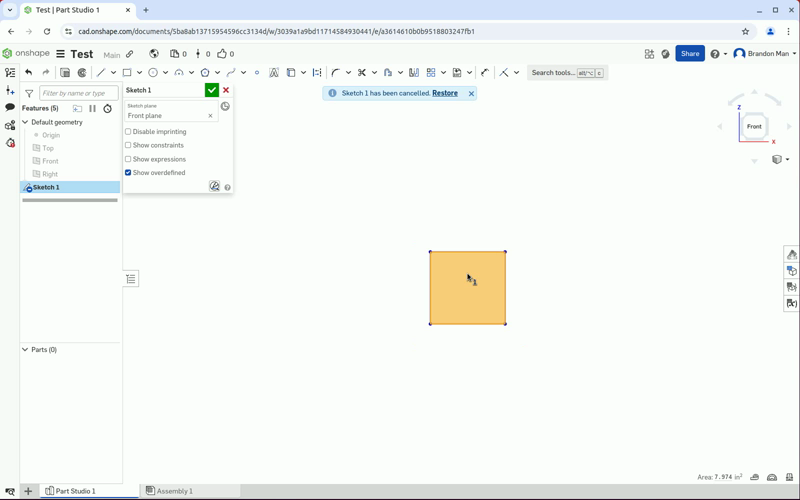
scroll(-6)
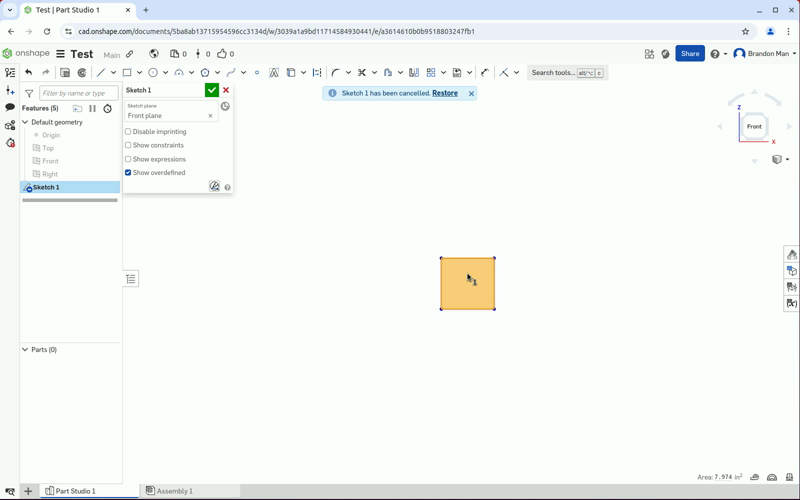
scroll(-6)
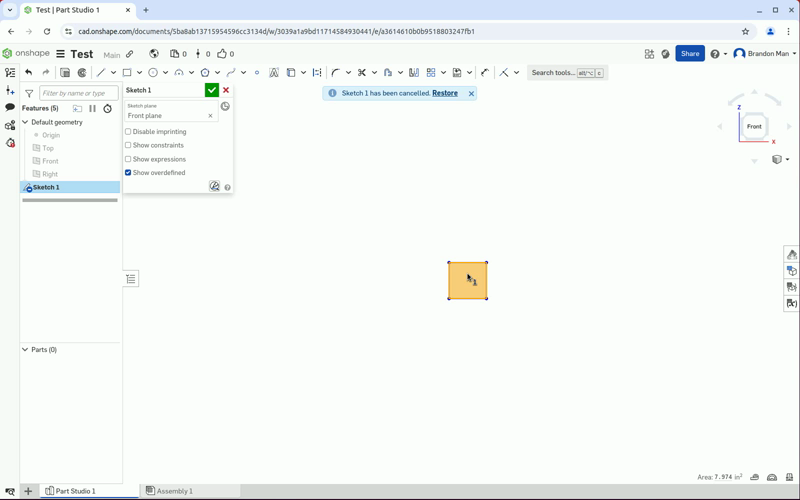
scroll(-6)
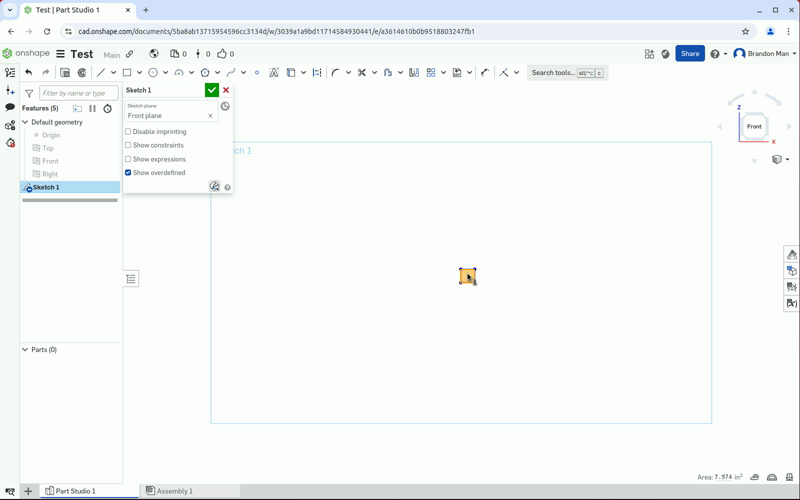
mouse_move(73, 352)
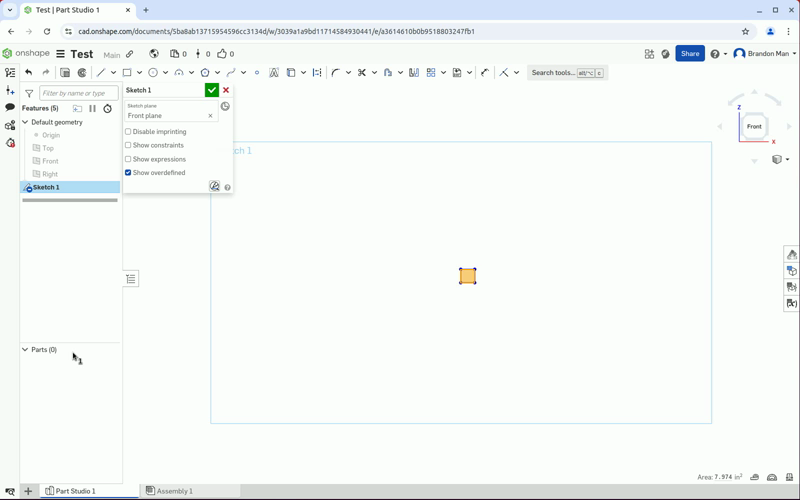
key(shift+y)
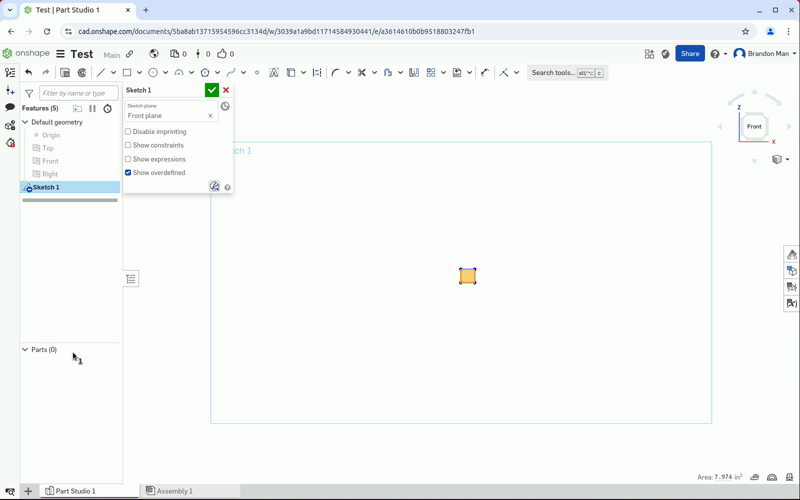
key(shift+e)
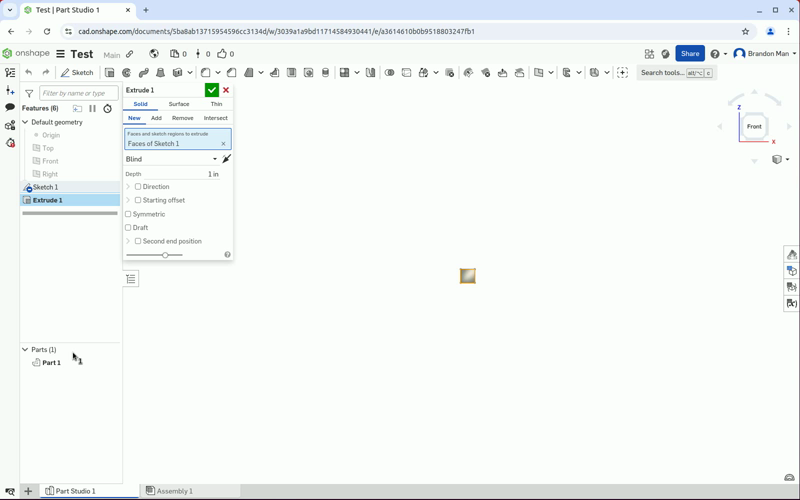
mouse_move(143, 106)
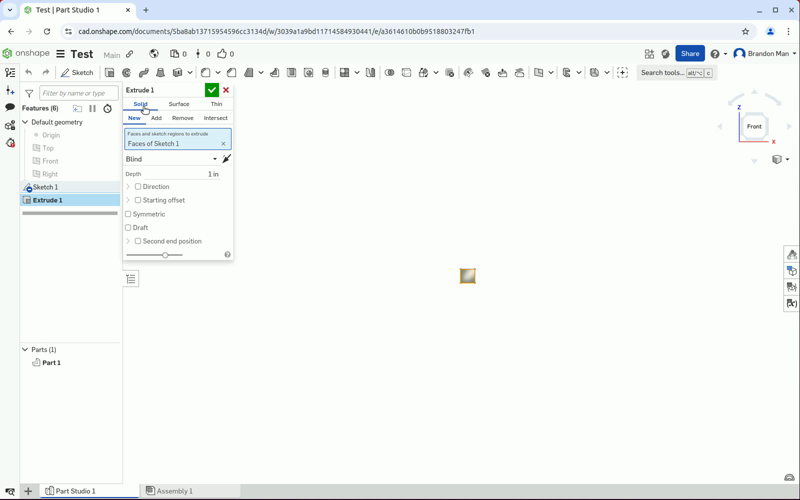
click(143, 106)
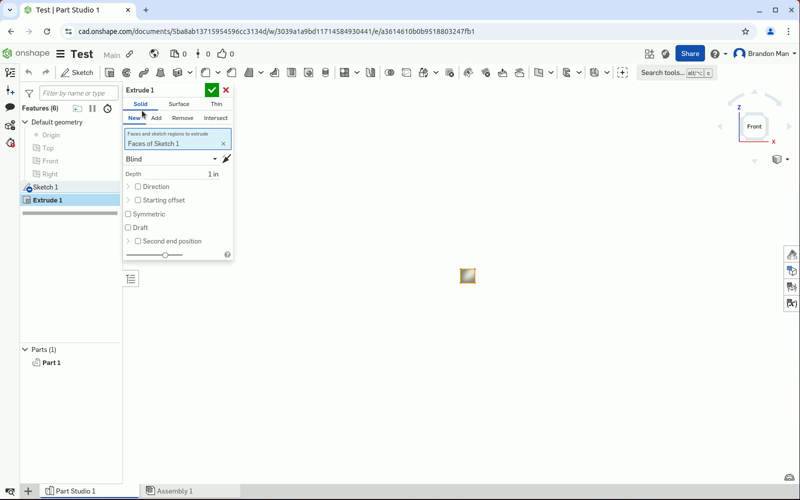
mouse_move(137, 120)
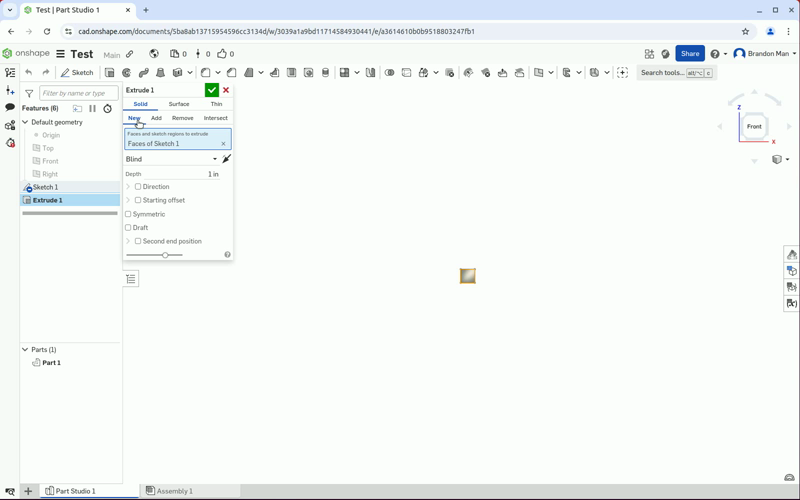
click(137, 120)
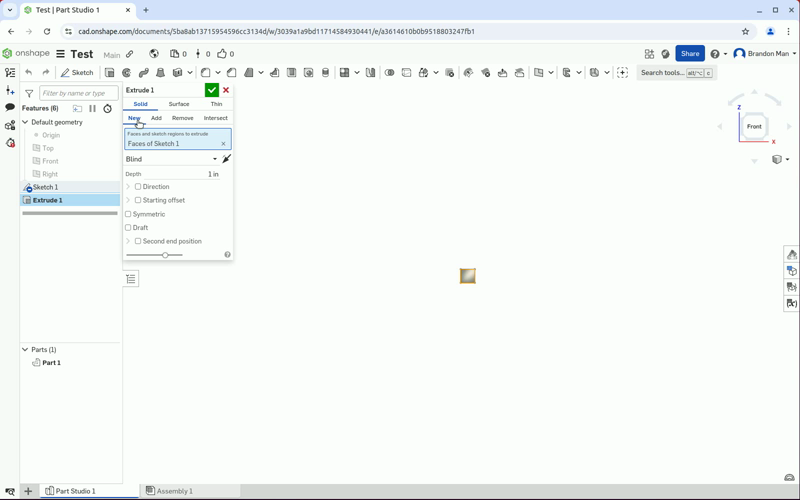
key(tab, 4)
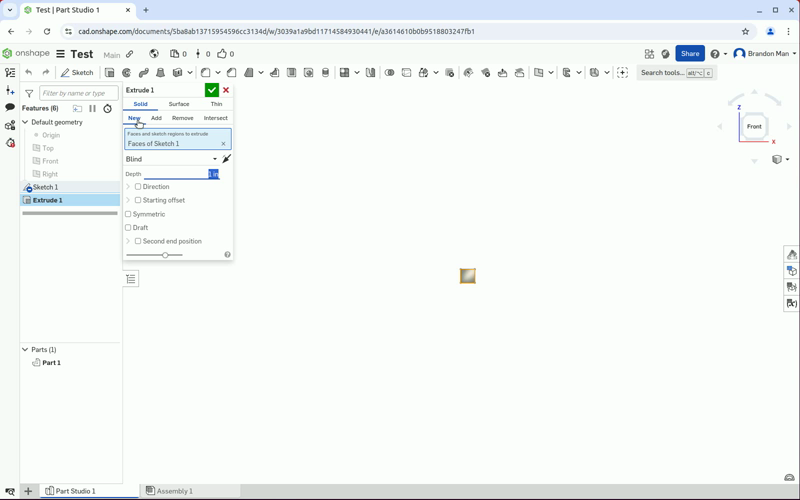
text(2.648)
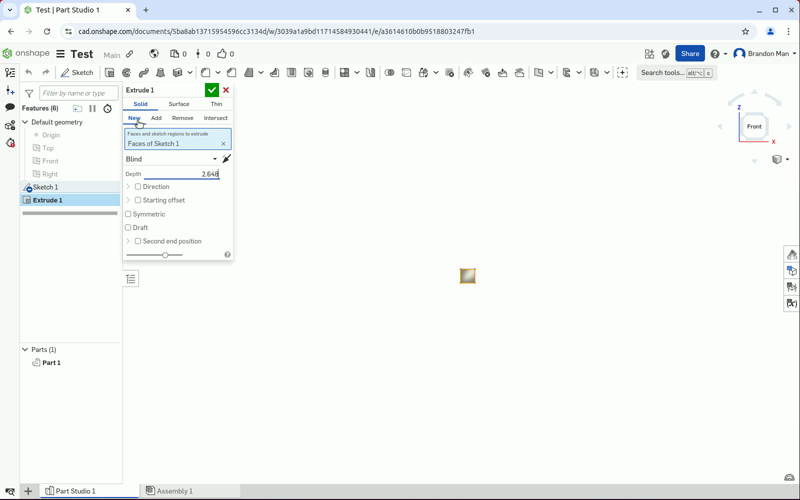
key(enter)
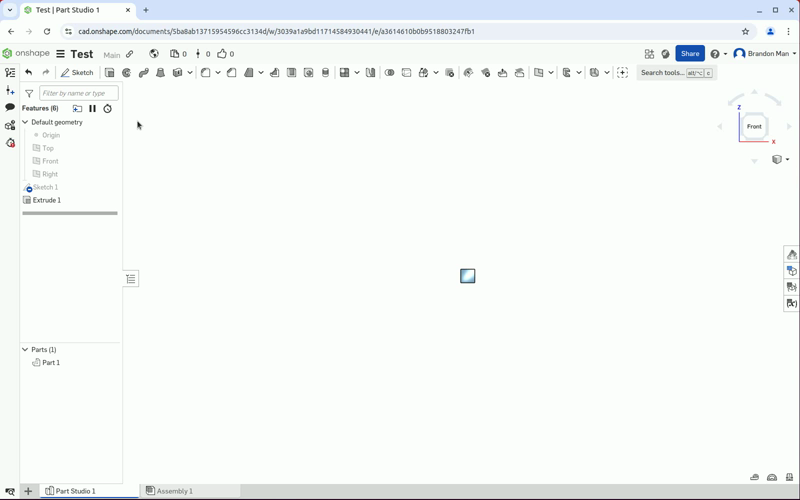
key(shift+h)
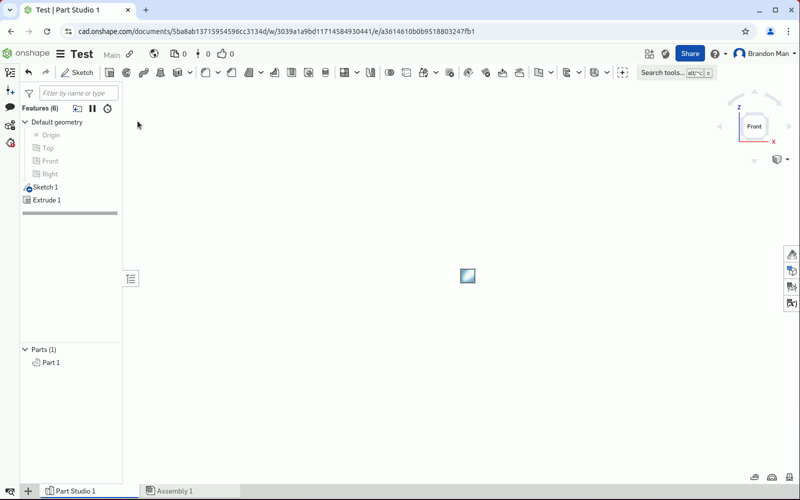
key(shift+h)
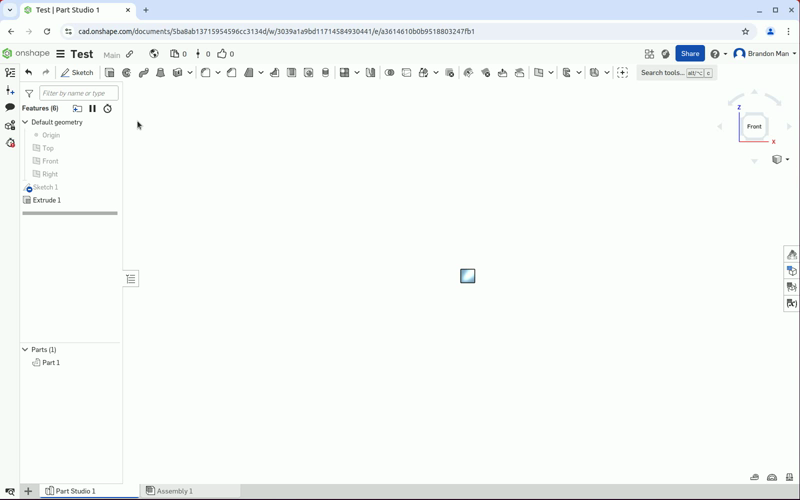
mouse_move(73, 189)
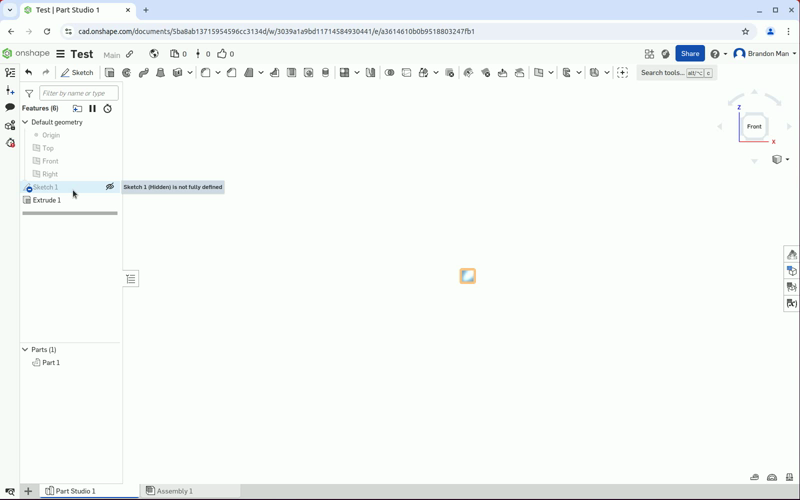
click(73, 189)
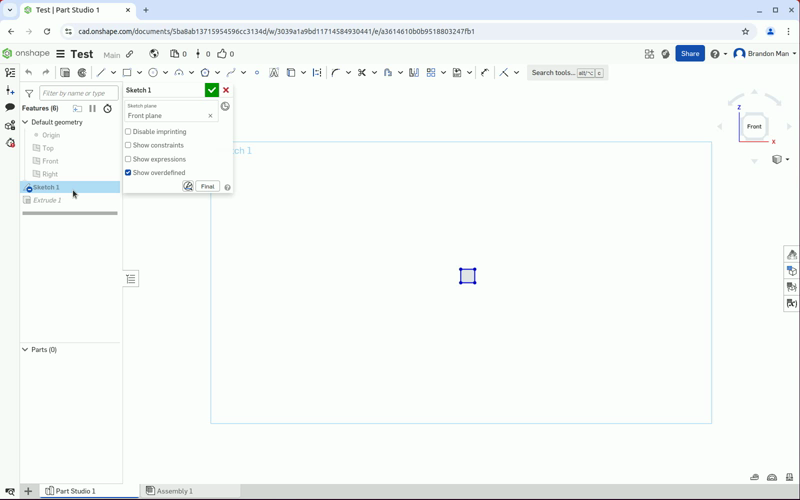
mouse_move(229, 92)
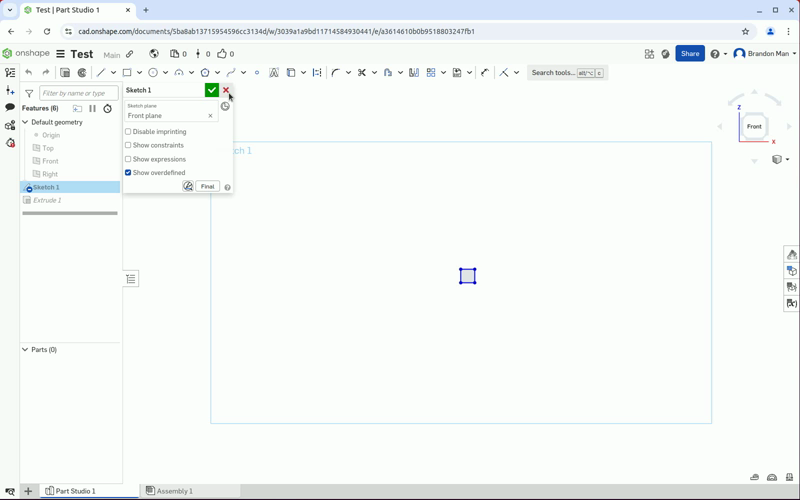
click(229, 92)
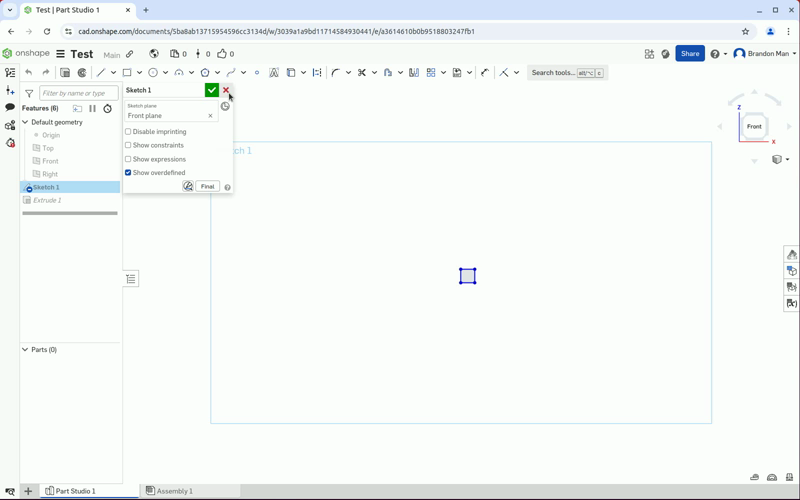
key(shift+s)
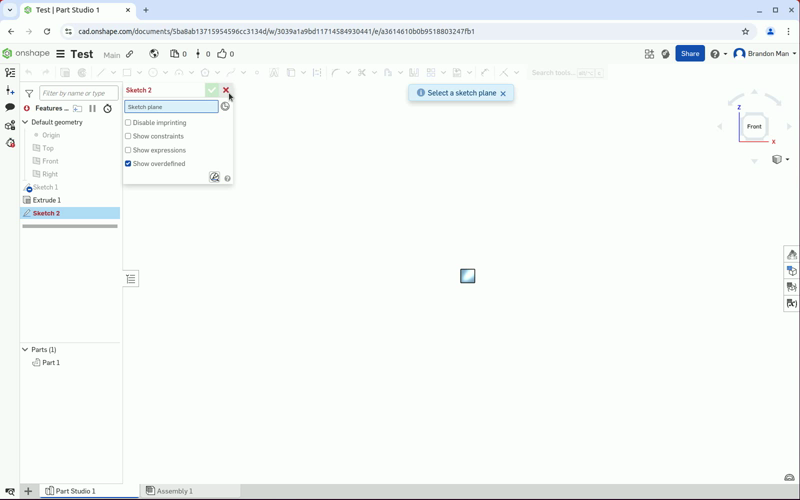
mouse_move(73, 163)
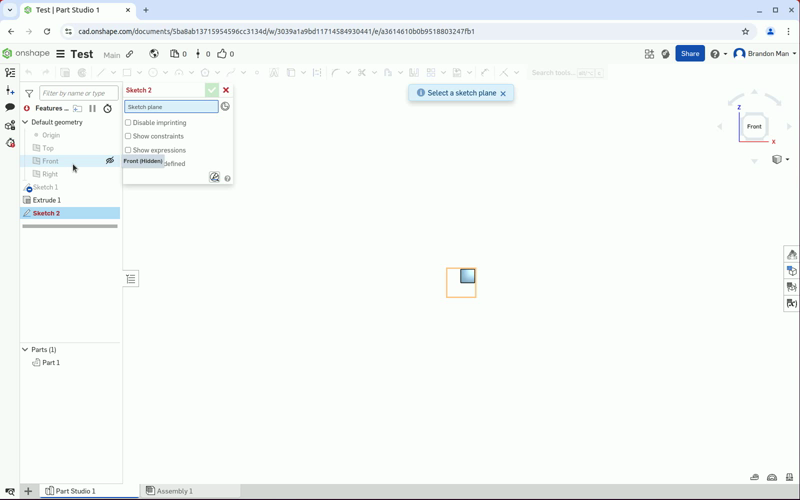
click(73, 163)
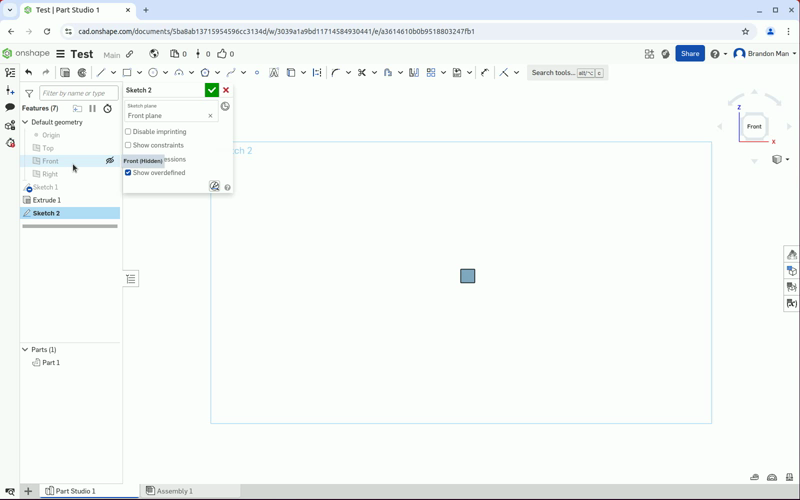
mouse_move(73, 352)
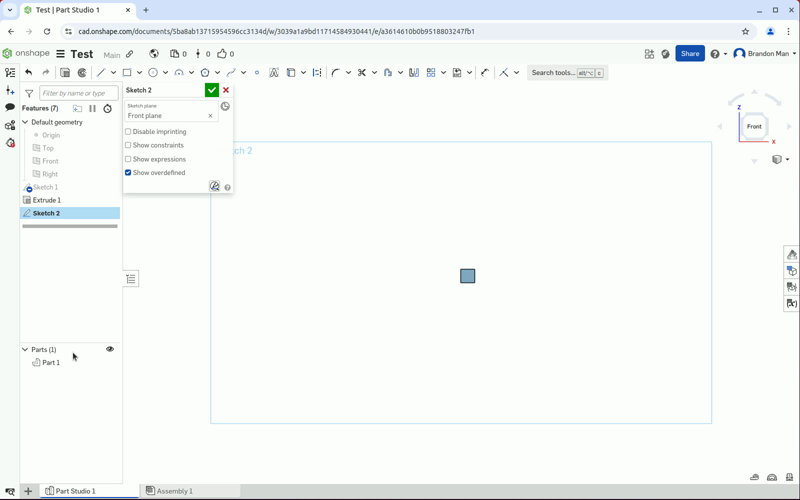
key(y)
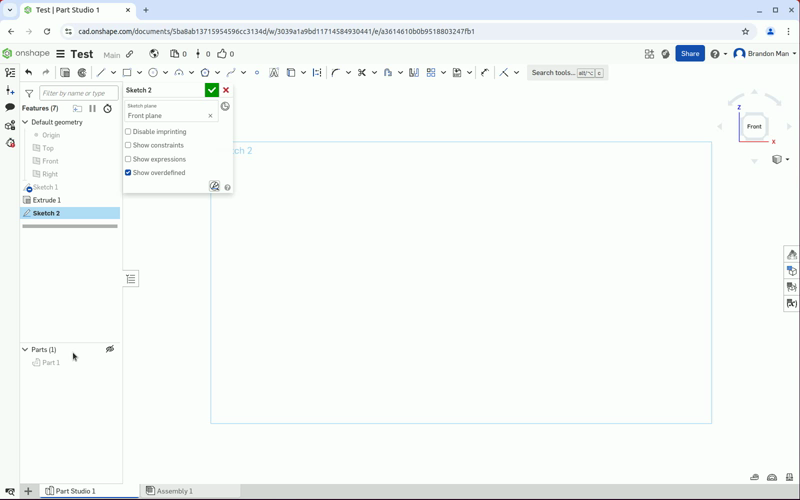
key(l)
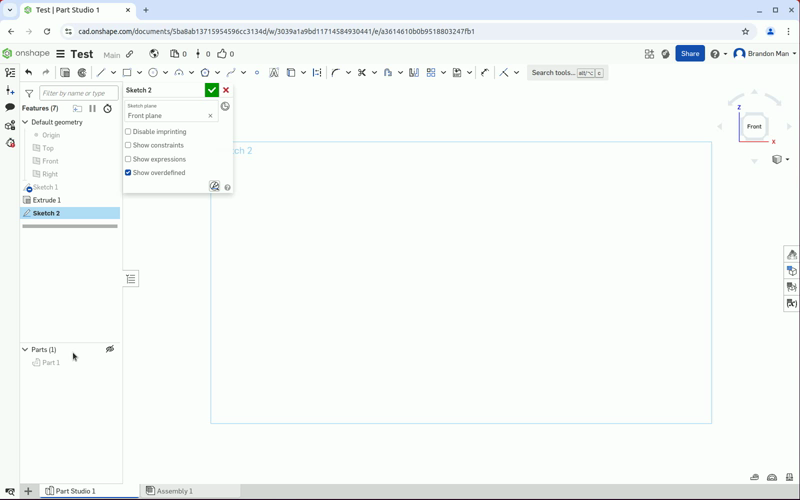
key_down(shift)
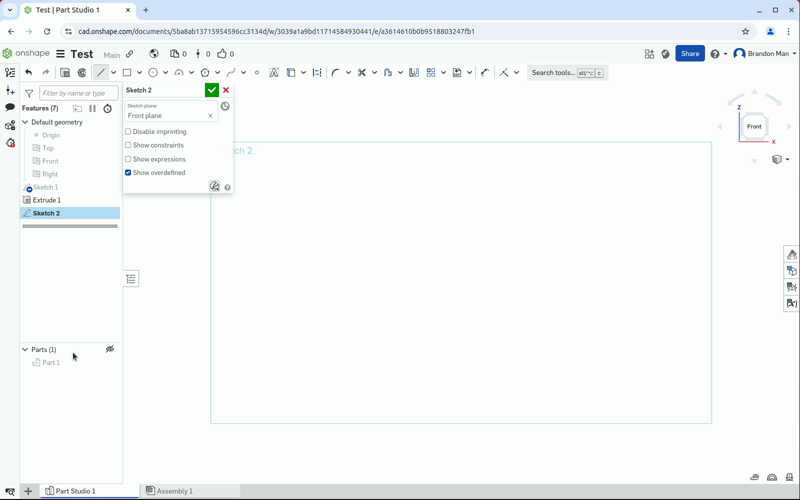
mouse_move(560, 282)
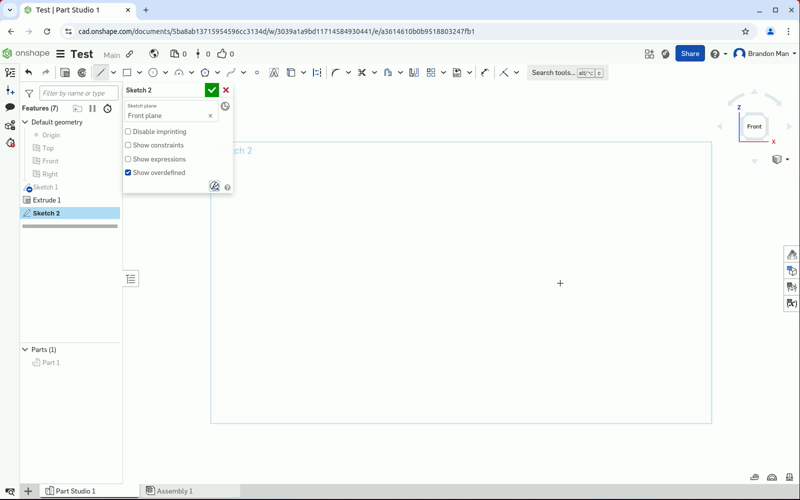
click(560, 282)
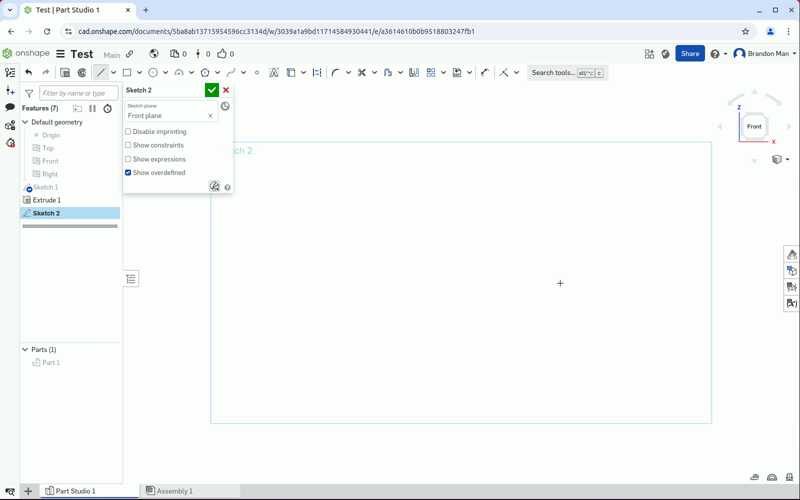
key_up(shift)
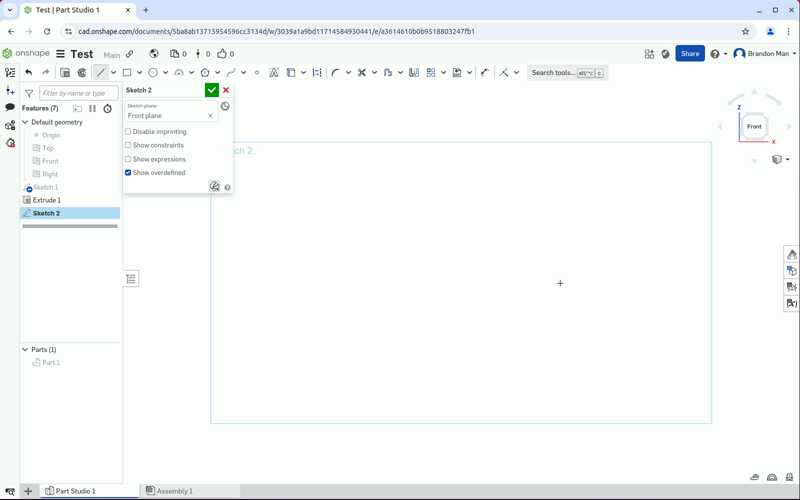
key_down(shift)
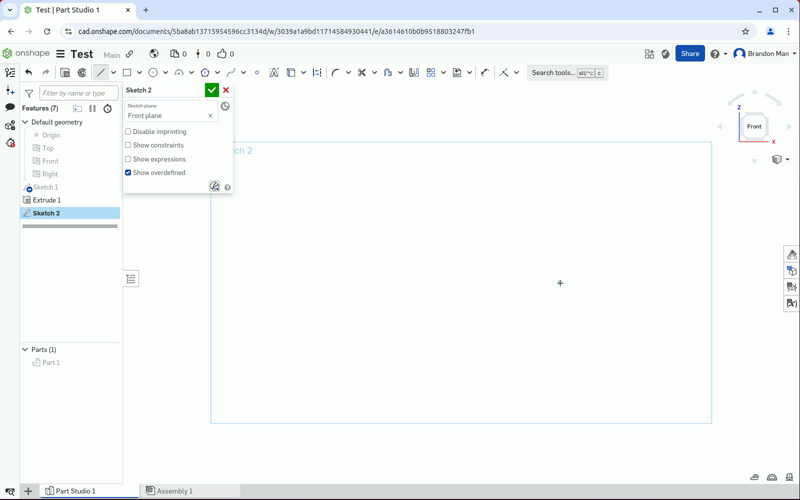
mouse_move(589, 282)
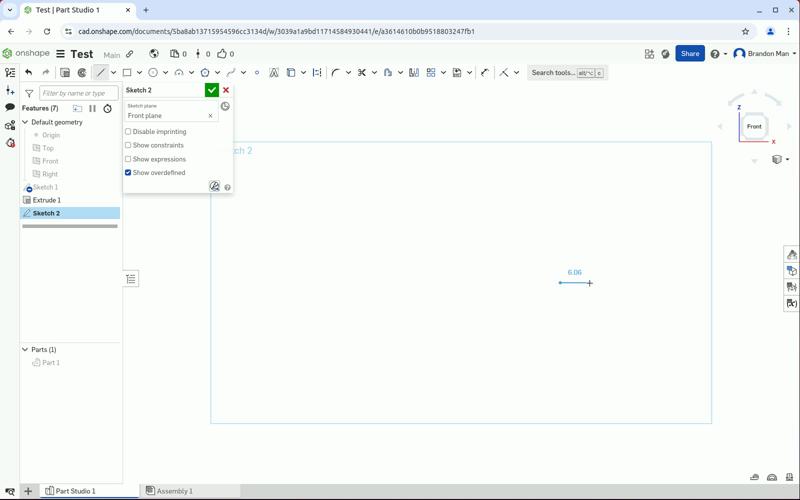
mouse_move(574, 282)
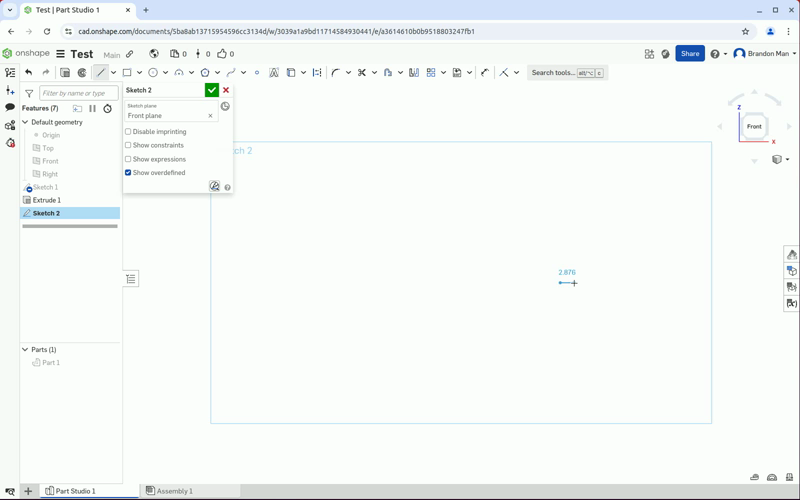
click(574, 282)
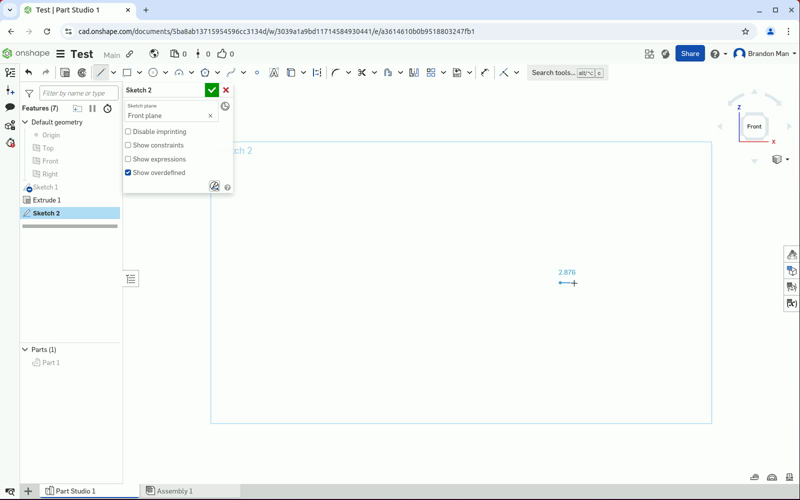
key_up(shift)
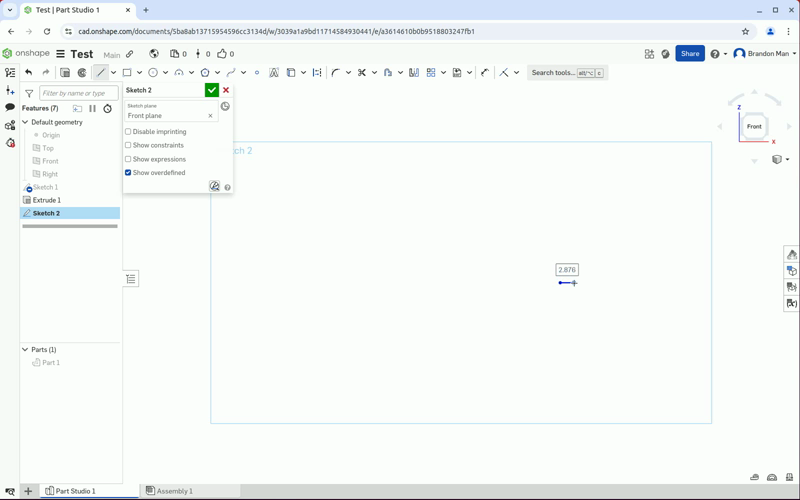
key_down(shift)
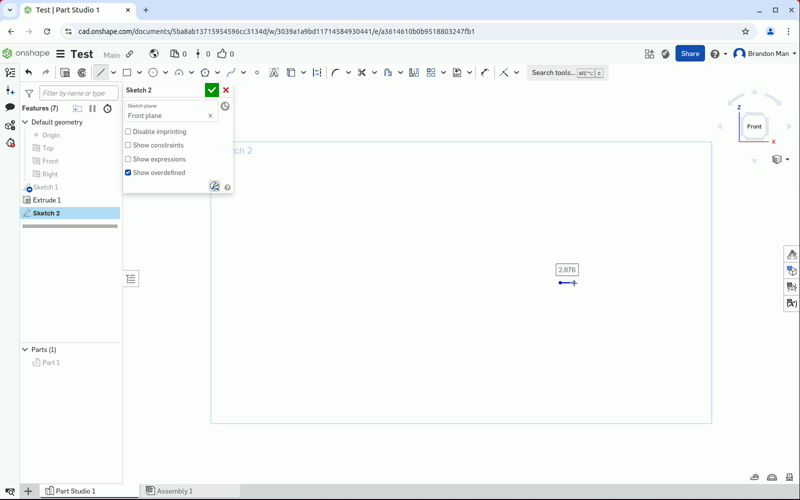
mouse_move(589, 282)
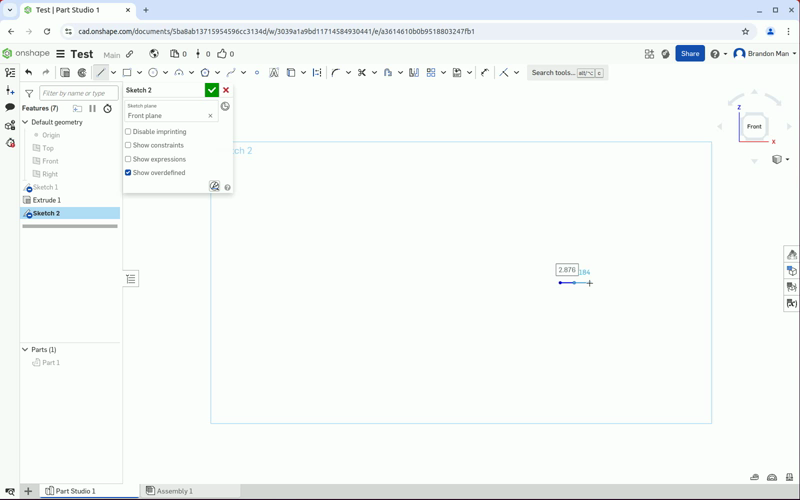
mouse_move(574, 269)
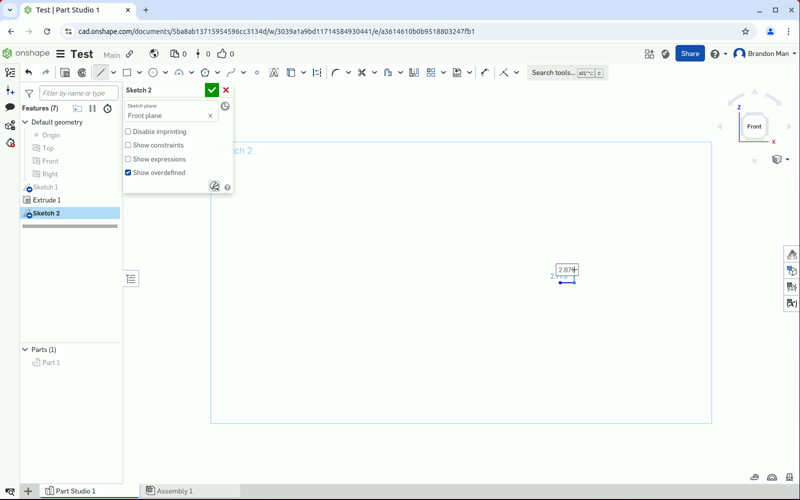
click(574, 269)
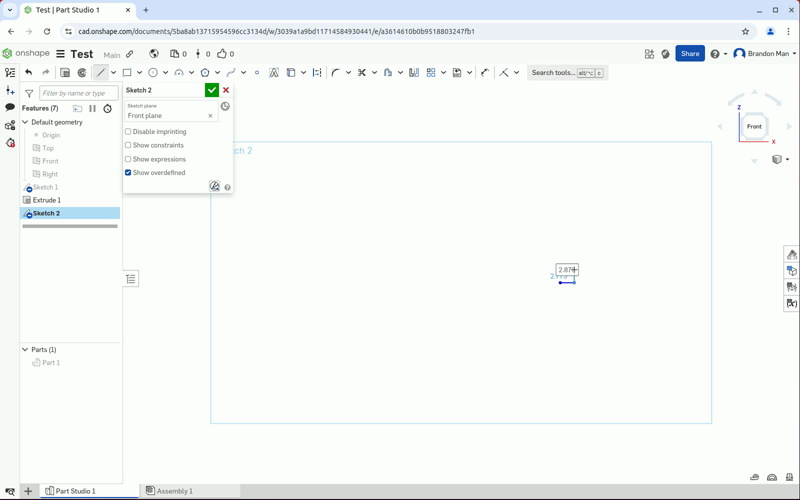
key_up(shift)
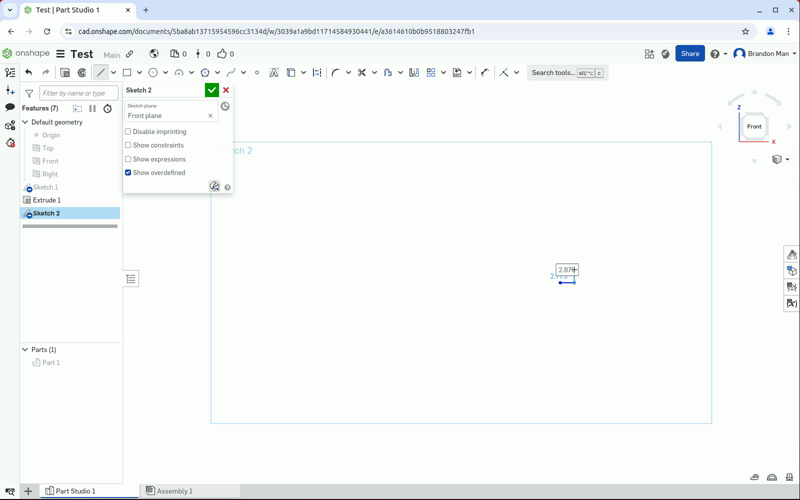
key_down(shift)
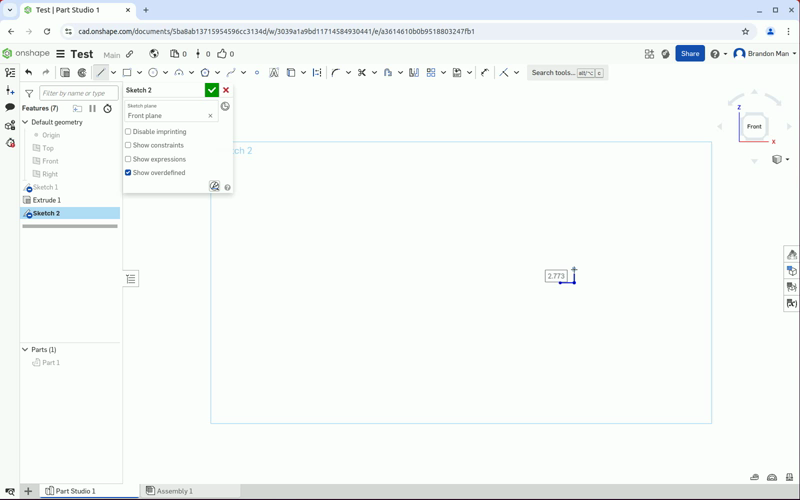
mouse_move(589, 269)
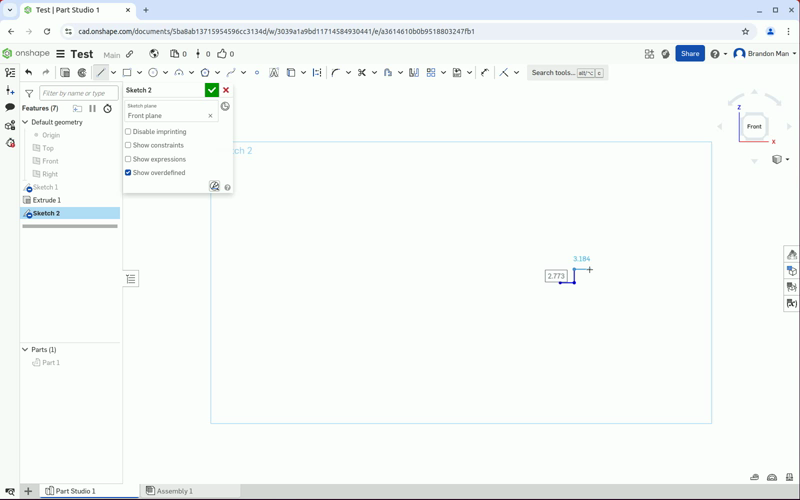
mouse_move(560, 269)
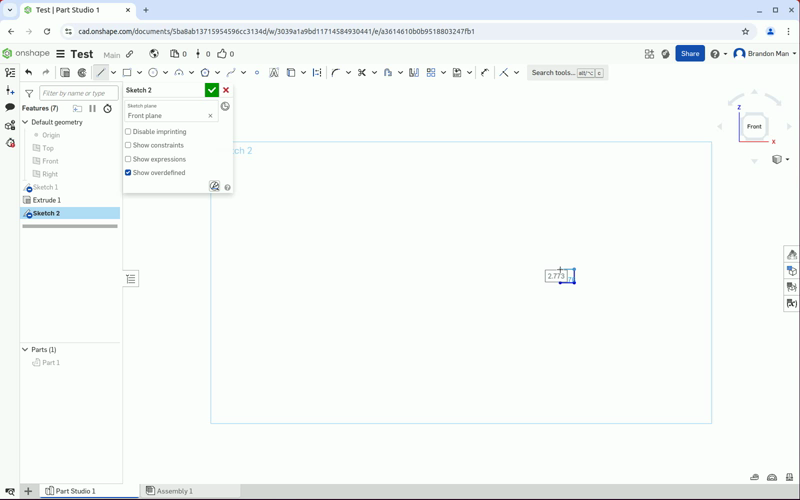
click(560, 269)
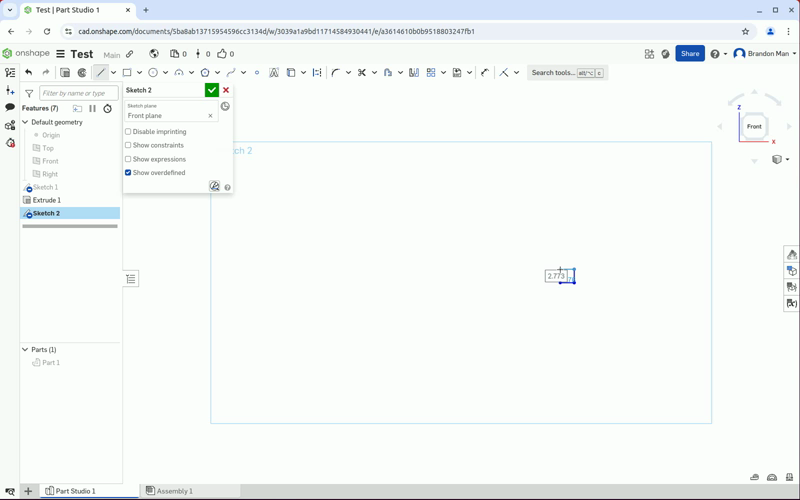
key_up(shift)
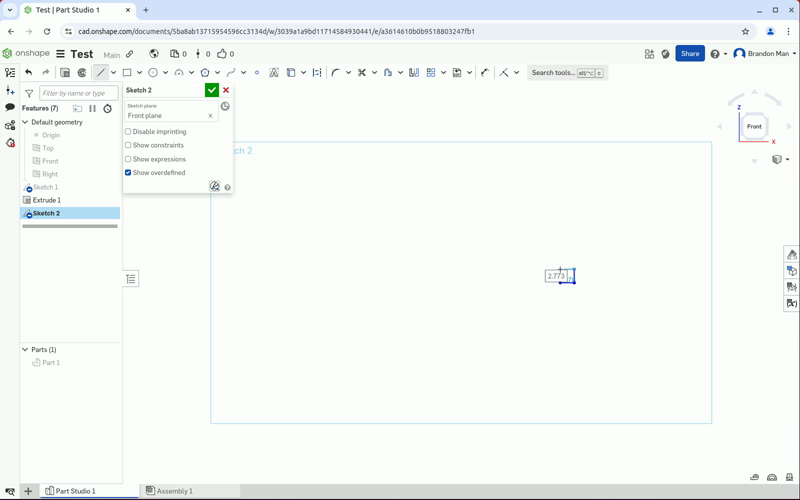
mouse_move(589, 269)
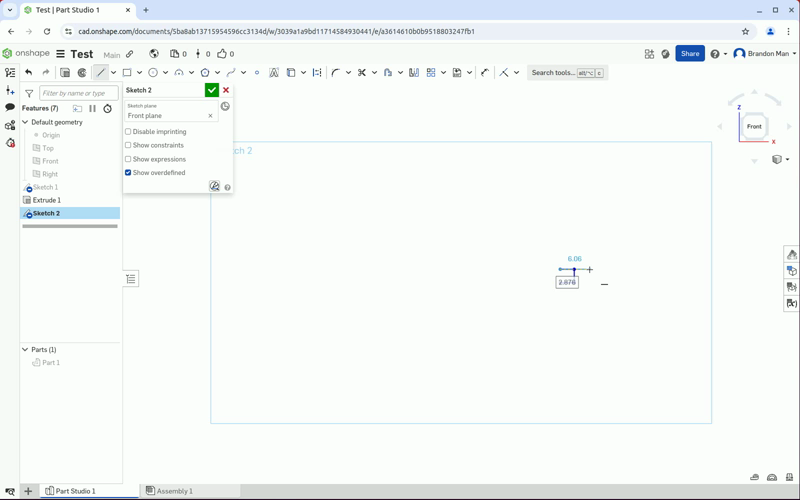
key_down(shift)
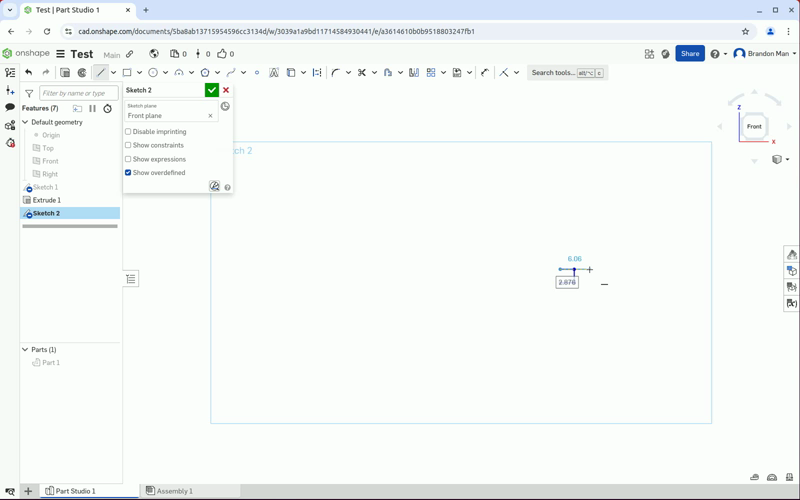
mouse_move(560, 282)
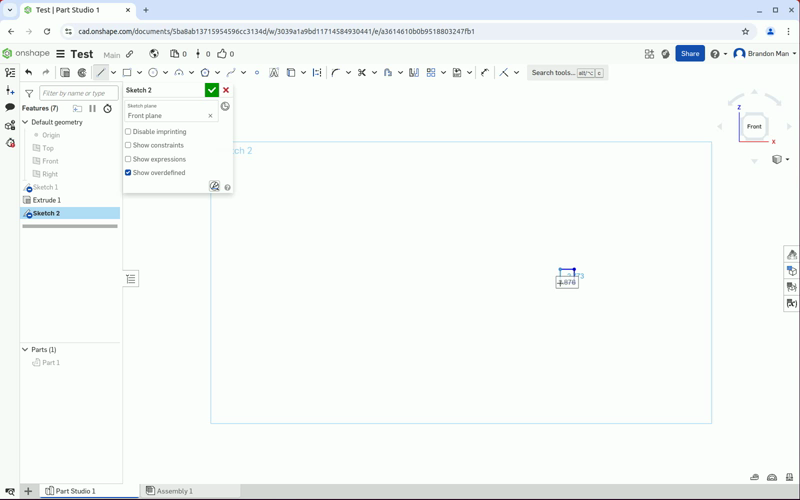
key_up(shift)
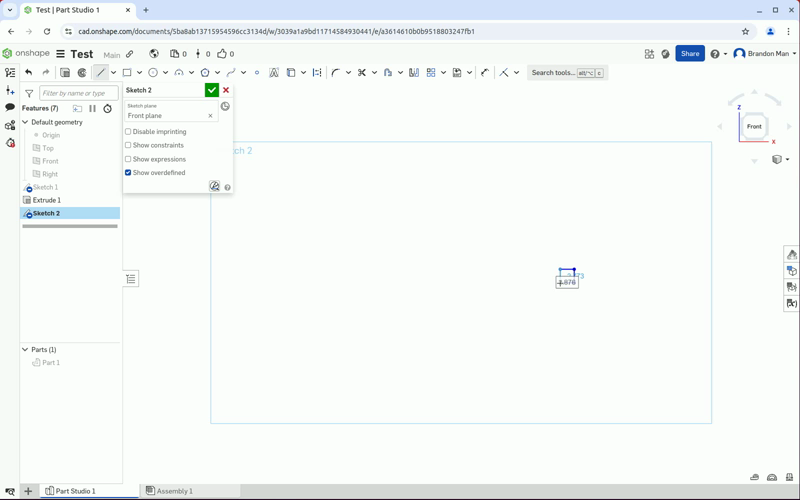
click(560, 282)
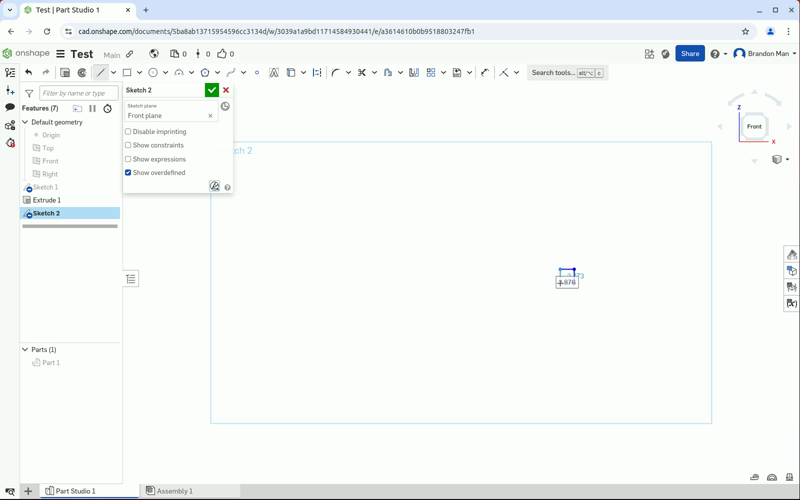
key(esc)
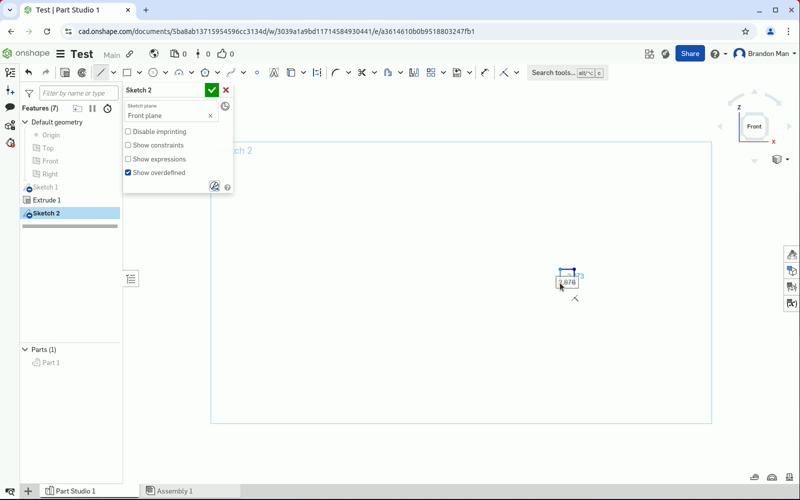
mouse_move(572, 276)
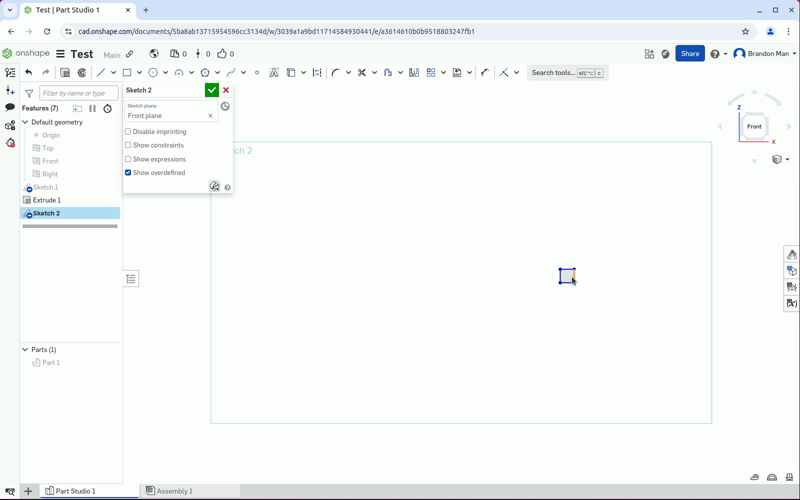
scroll(6)
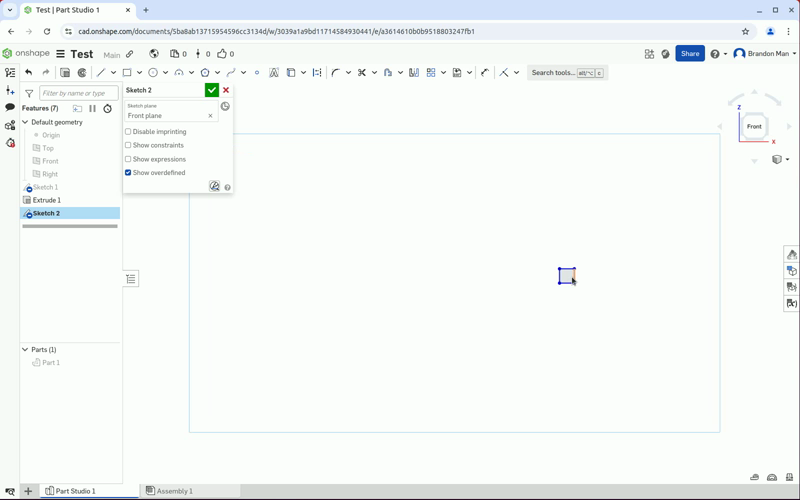
scroll(6)
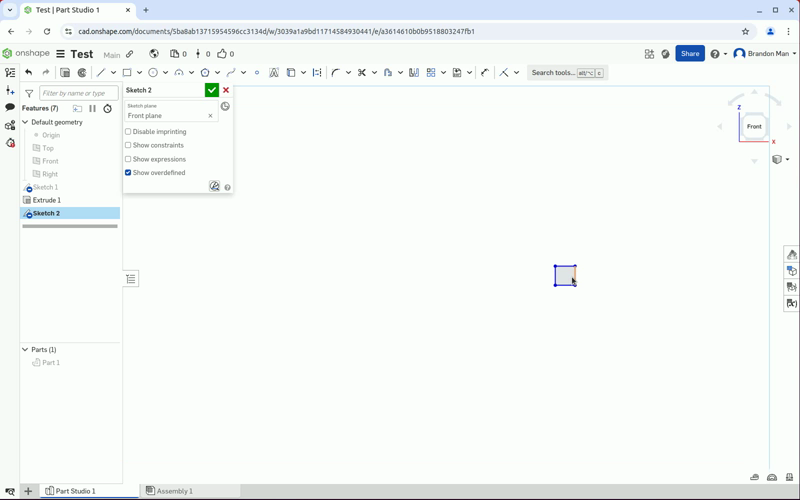
scroll(6)
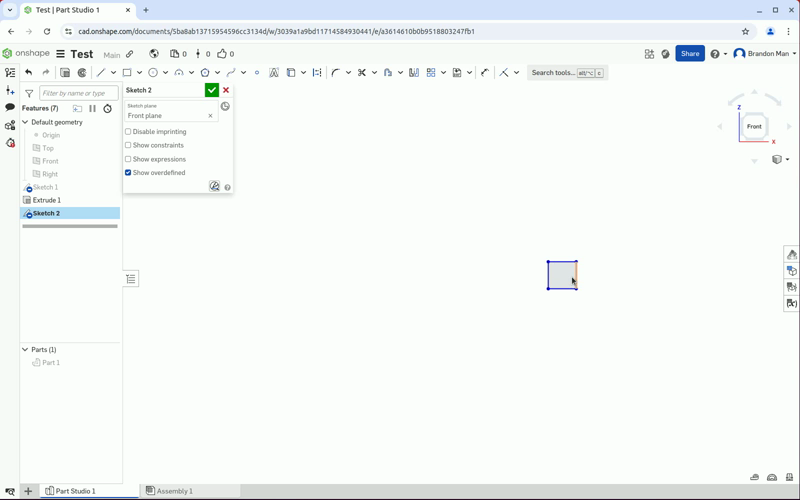
scroll(6)
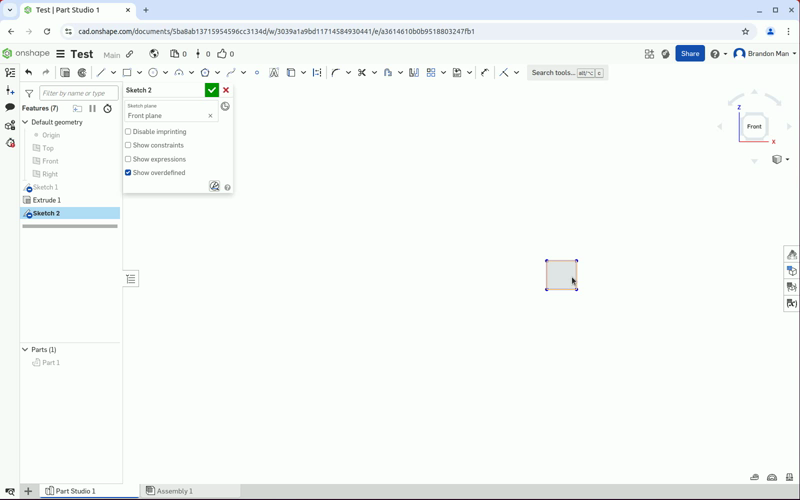
scroll(6)
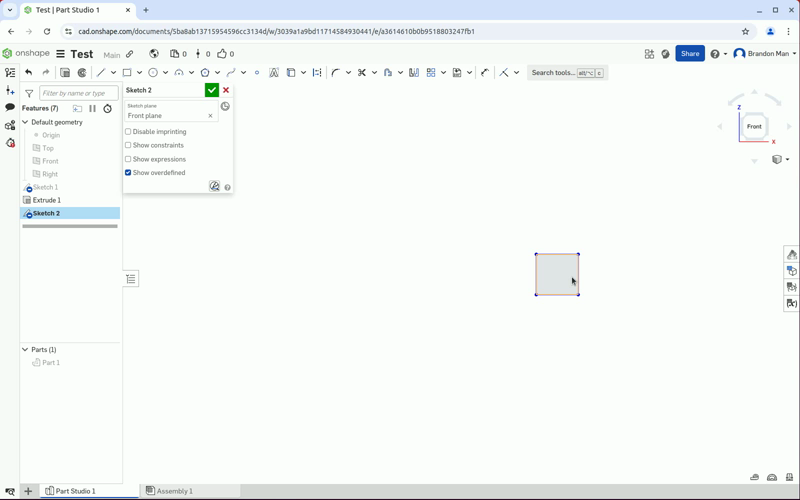
scroll(6)
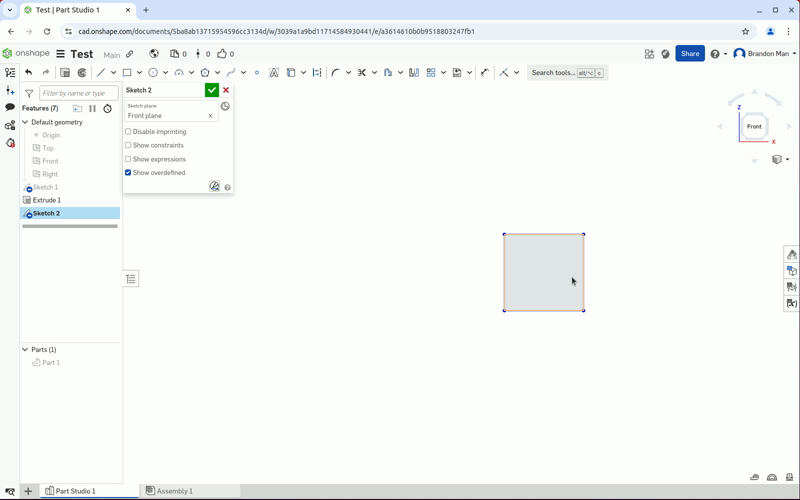
scroll(6)
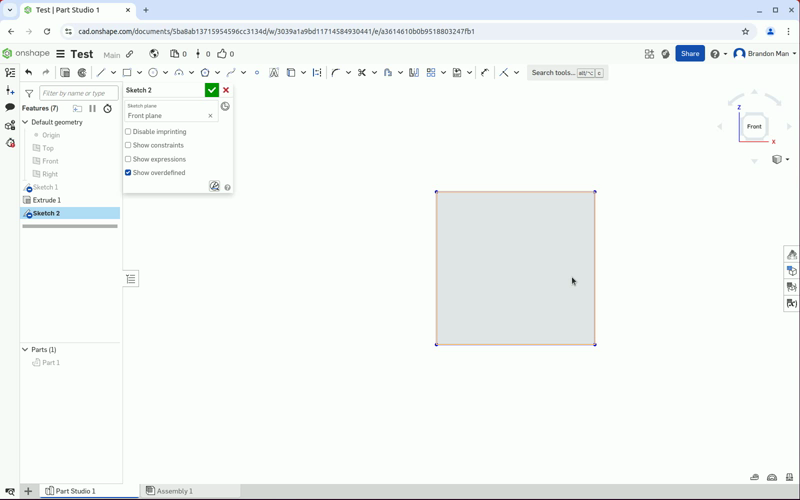
click(572, 276)
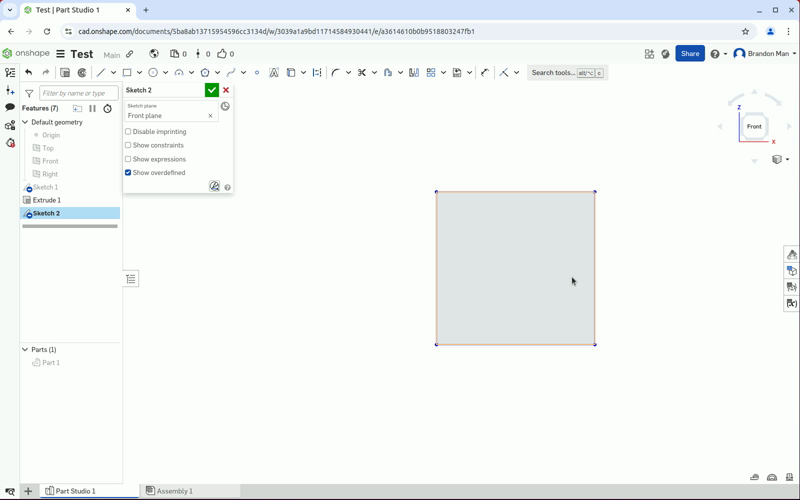
scroll(-6)
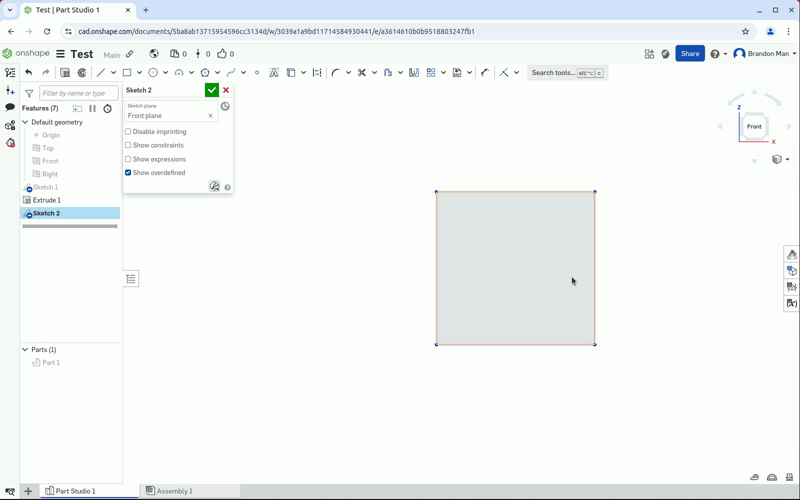
scroll(-6)
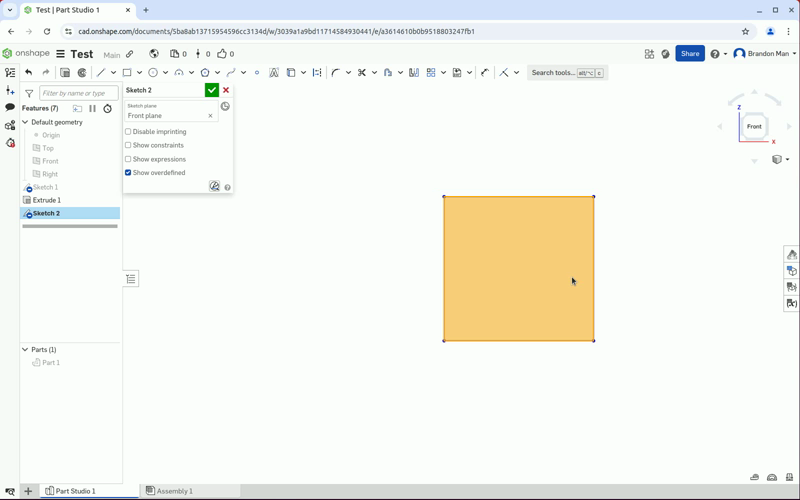
scroll(-6)
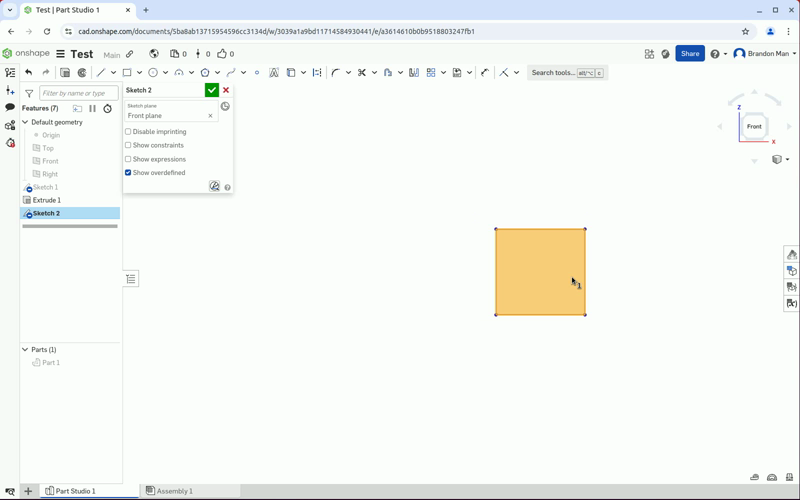
scroll(-6)
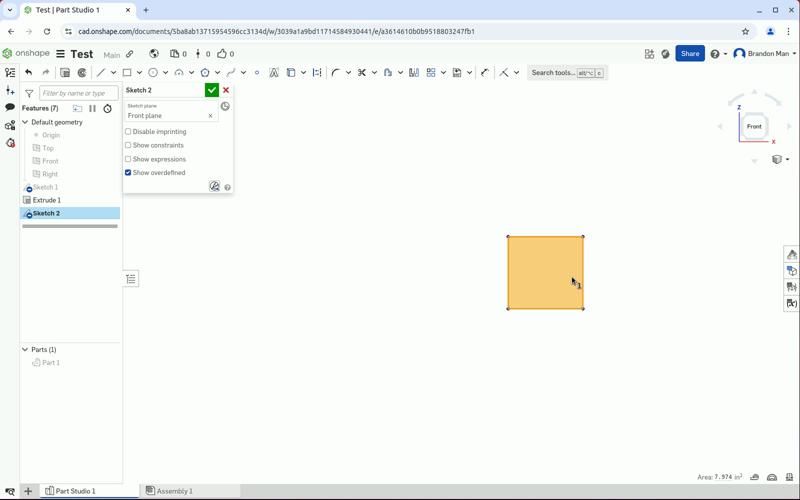
scroll(-6)
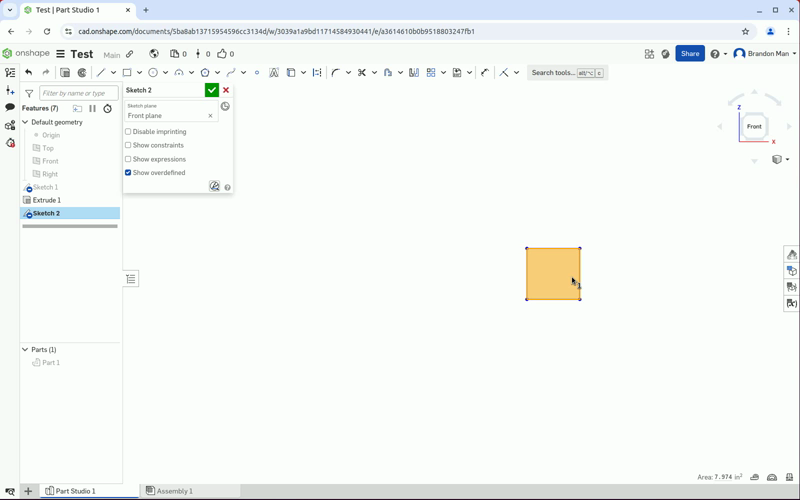
scroll(-6)
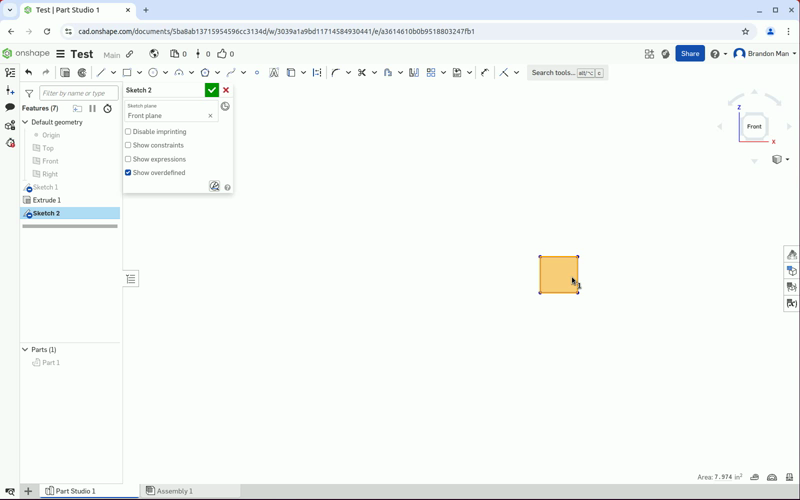
scroll(-6)
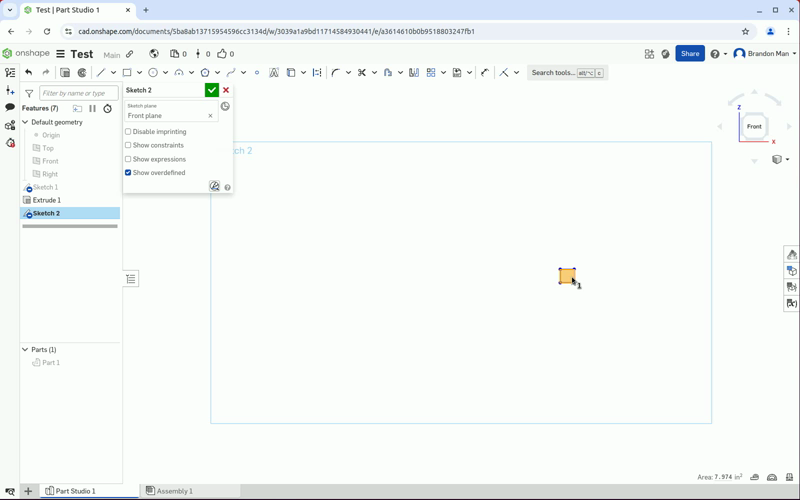
mouse_move(73, 352)
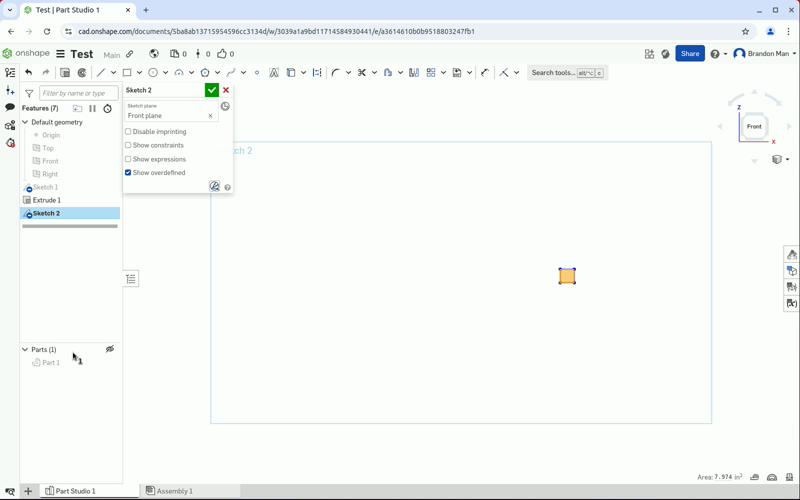
key(shift+y)
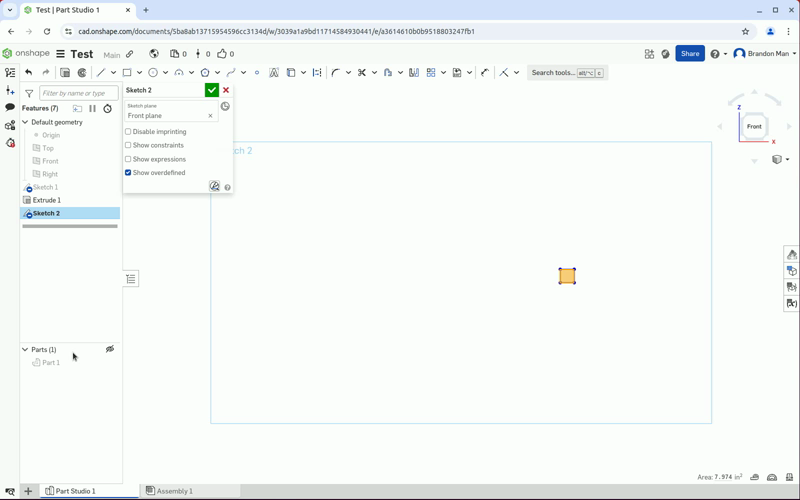
key(shift+e)
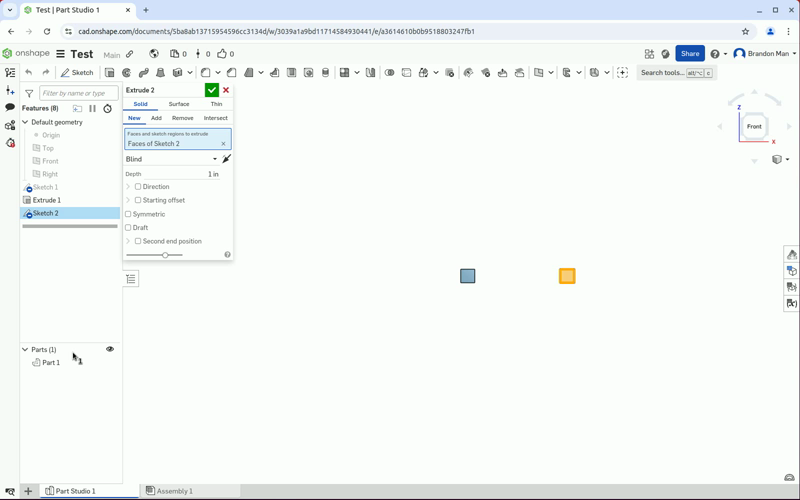
mouse_move(143, 106)
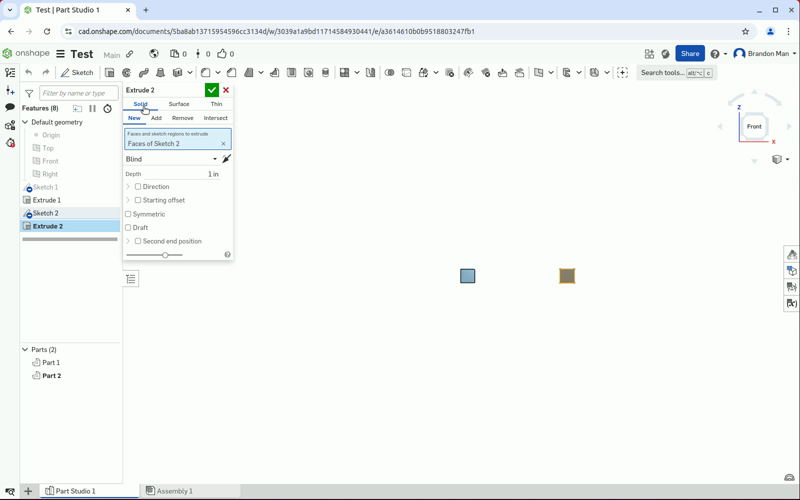
click(143, 106)
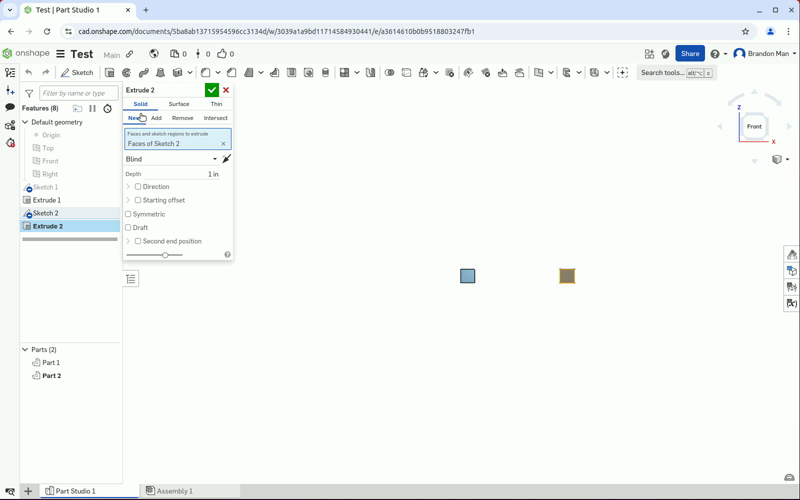
mouse_move(137, 120)
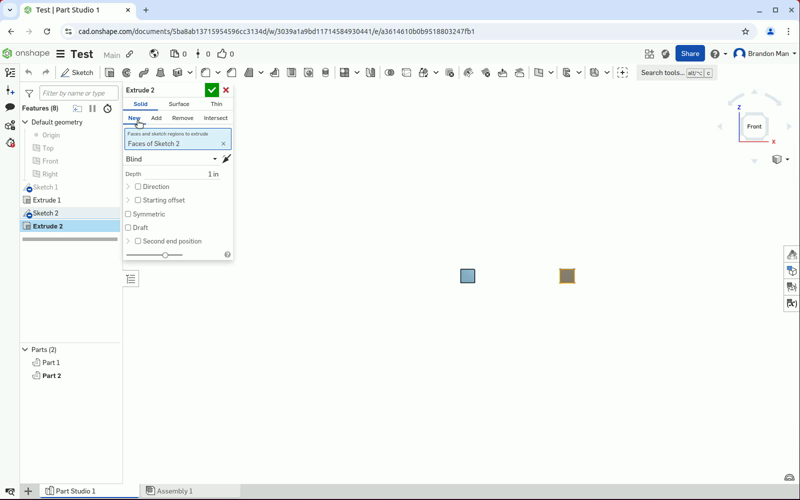
click(137, 120)
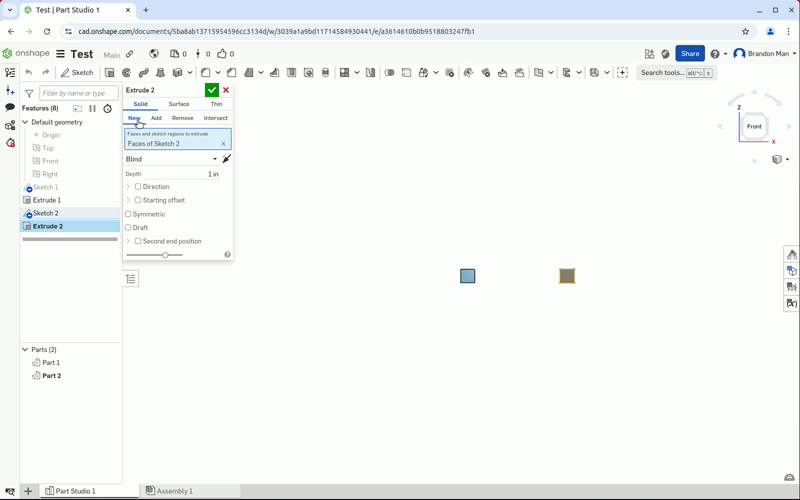
key(tab, 4)
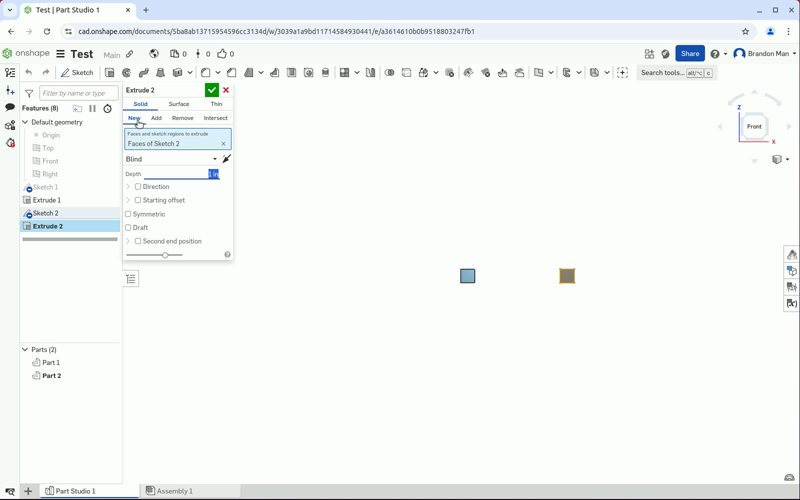
text(2.648)
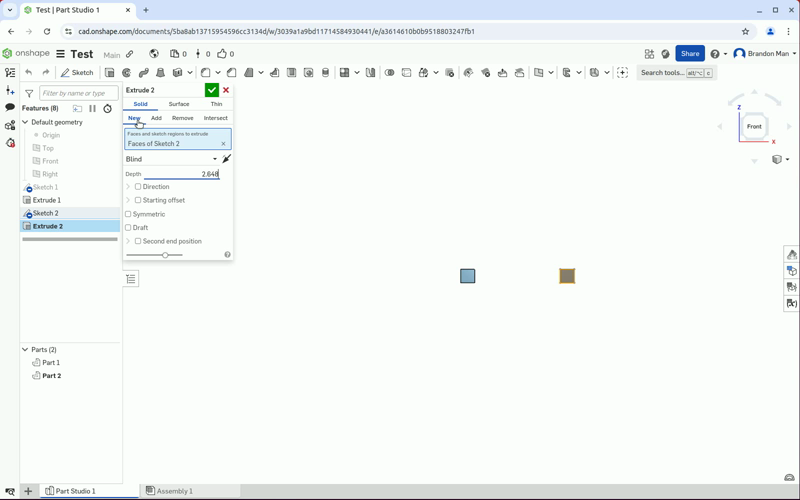
key(enter)
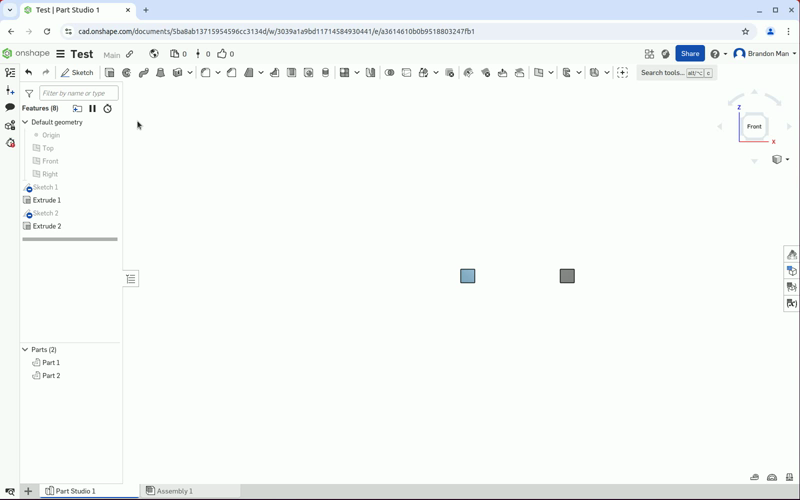
key(shift+h)
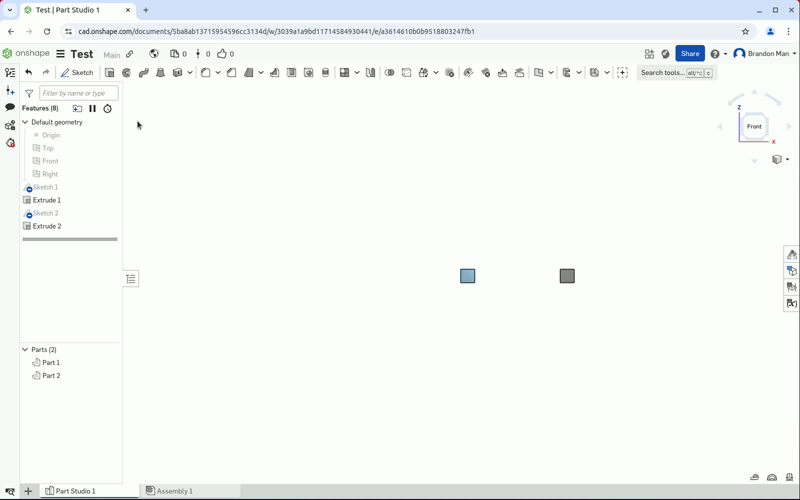
key(shift+h)
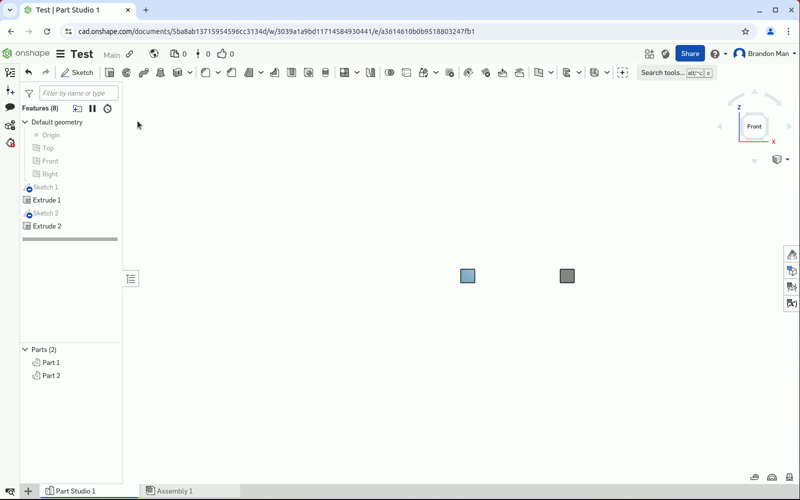
mouse_move(73, 189)
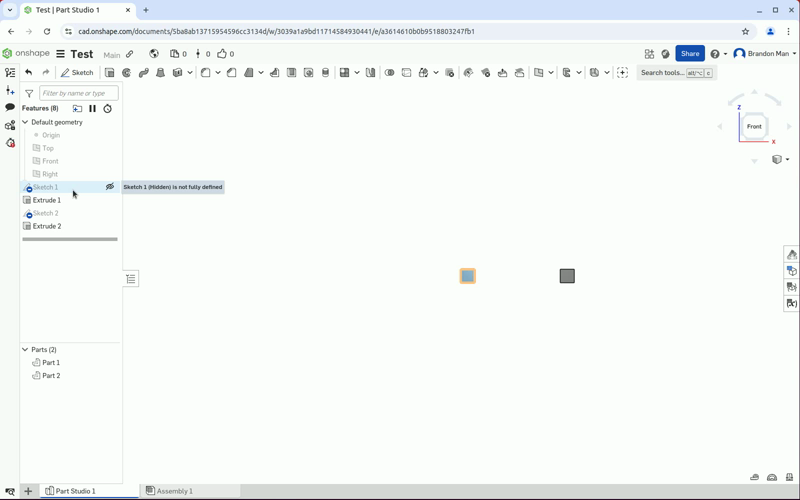
click(73, 189)
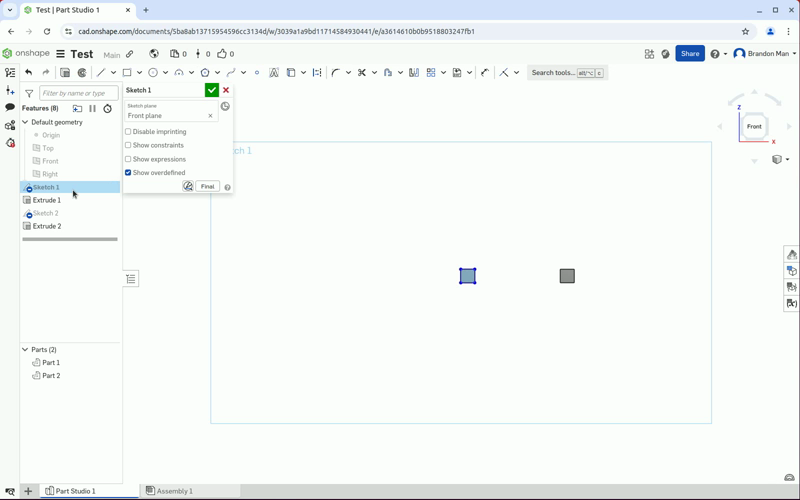
mouse_move(229, 92)
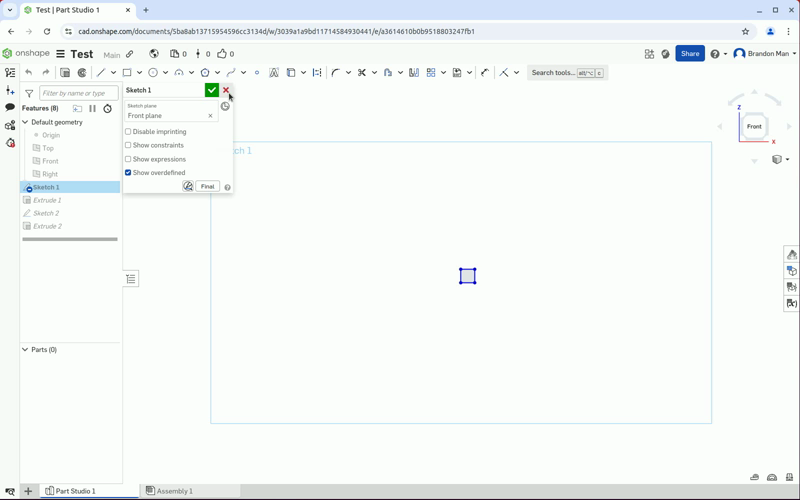
click(229, 92)
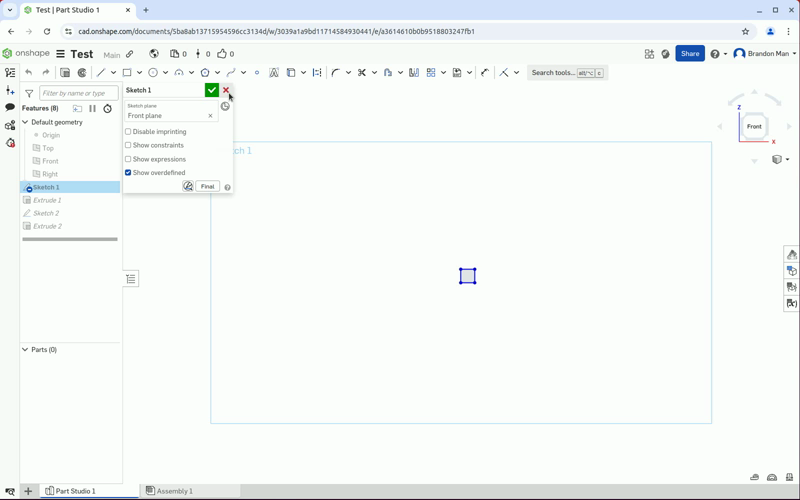
key(shift+s)
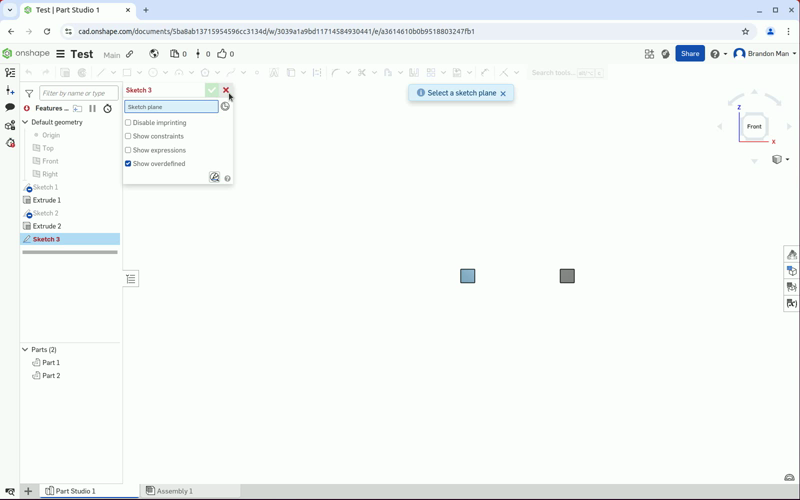
mouse_move(73, 163)
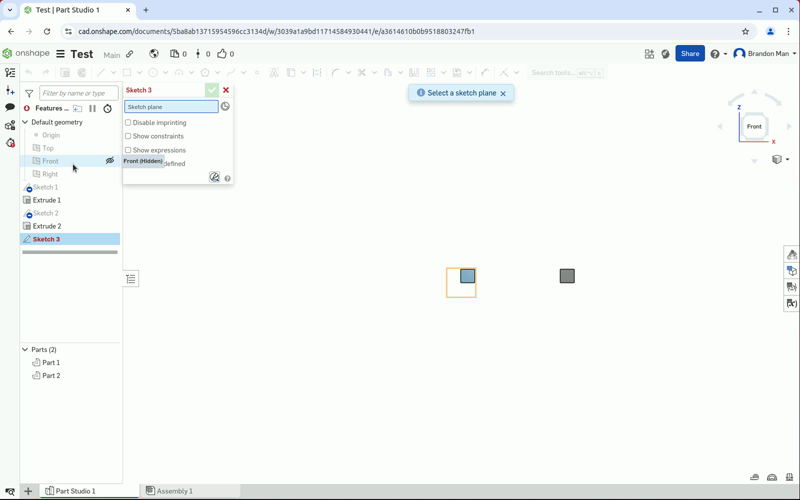
click(73, 163)
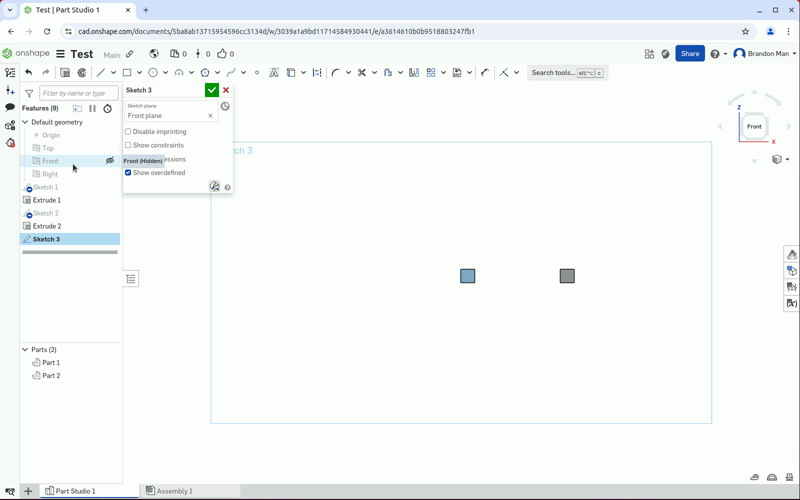
mouse_move(73, 352)
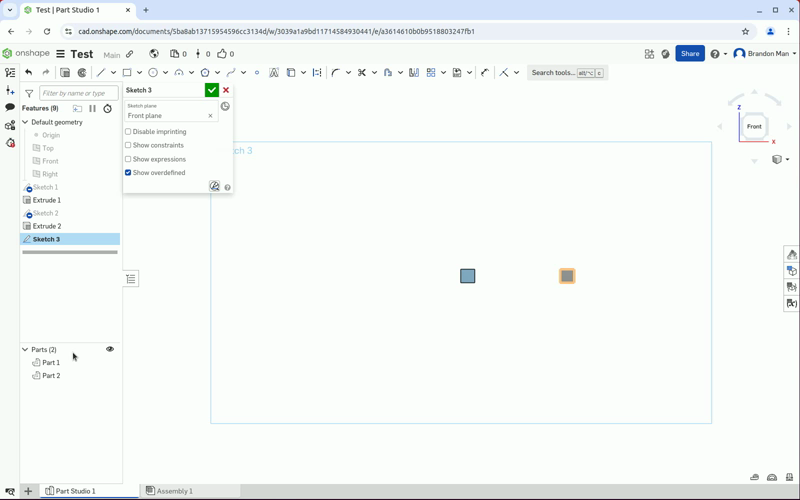
key(y)
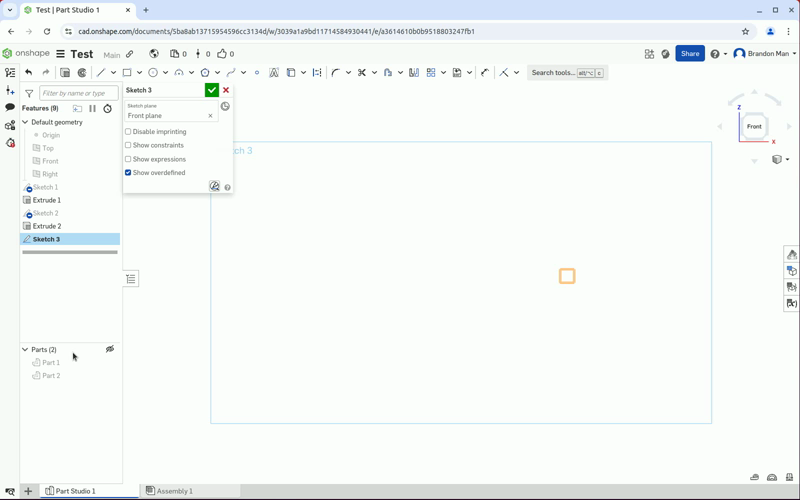
key(l)
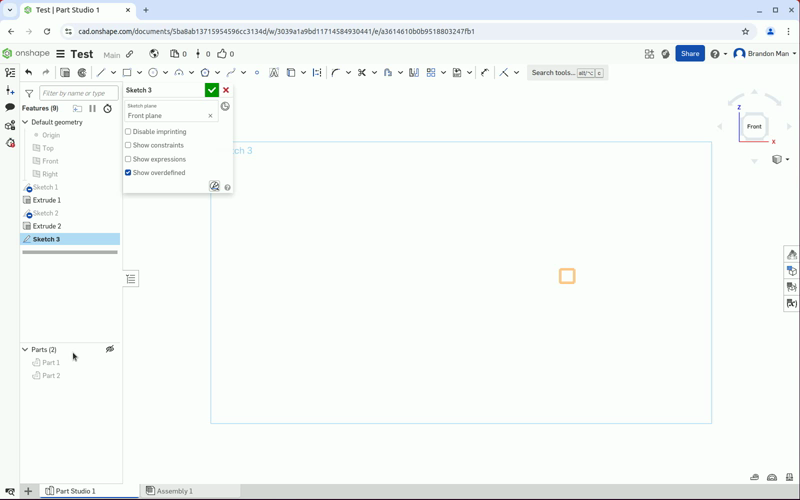
key_down(shift)
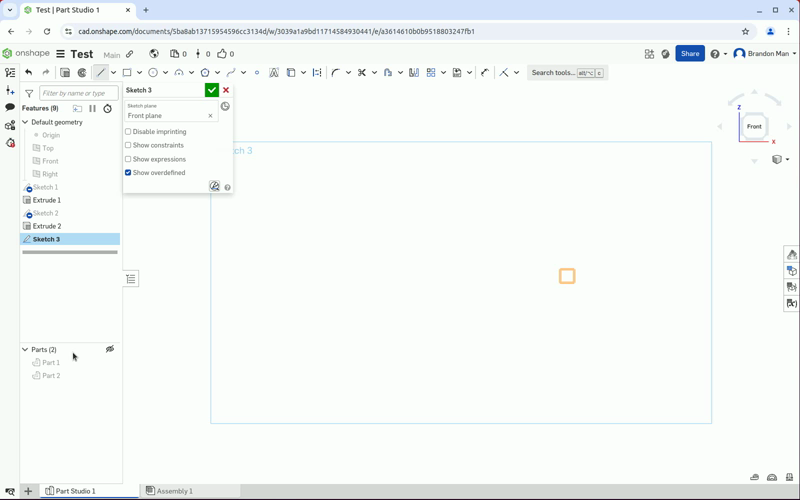
mouse_move(473, 282)
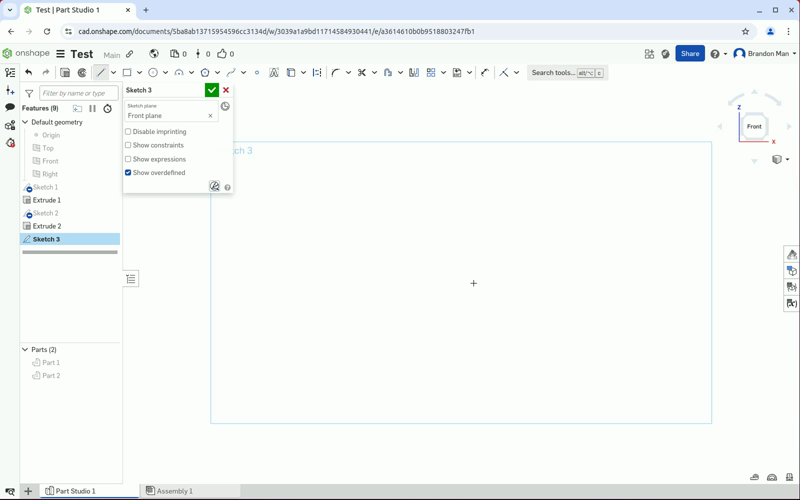
click(473, 282)
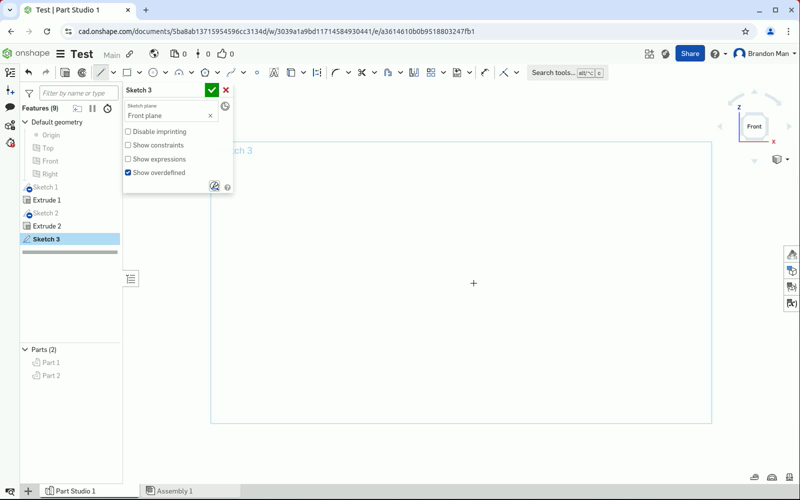
key_up(shift)
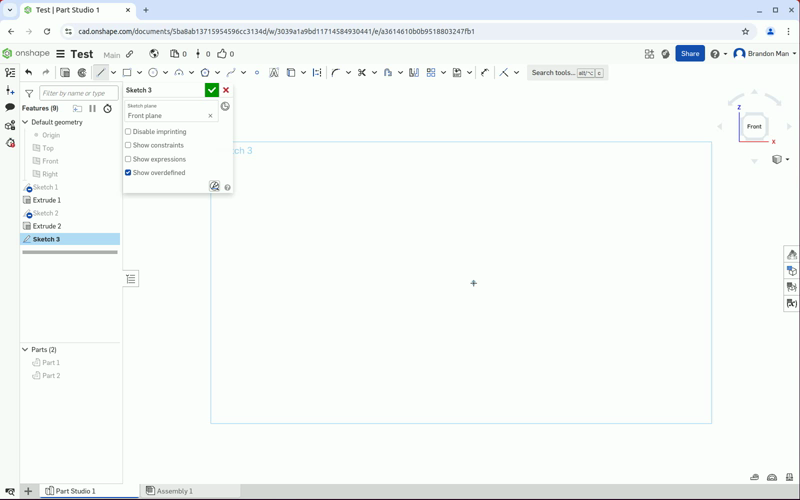
key_down(shift)
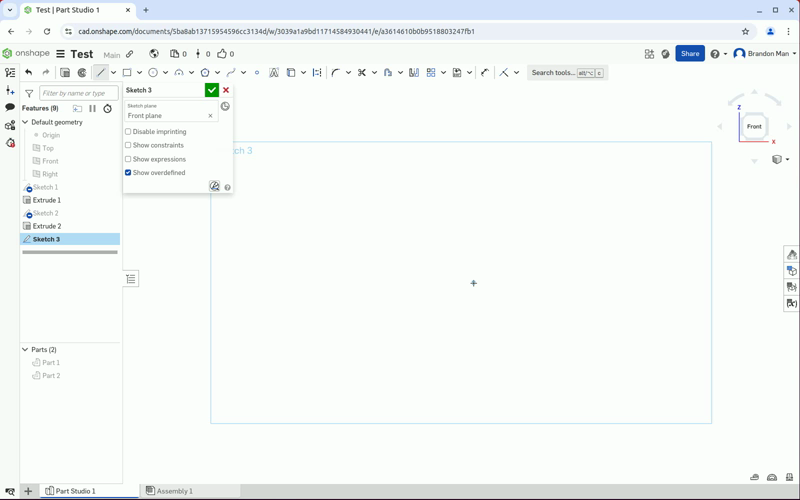
mouse_move(560, 282)
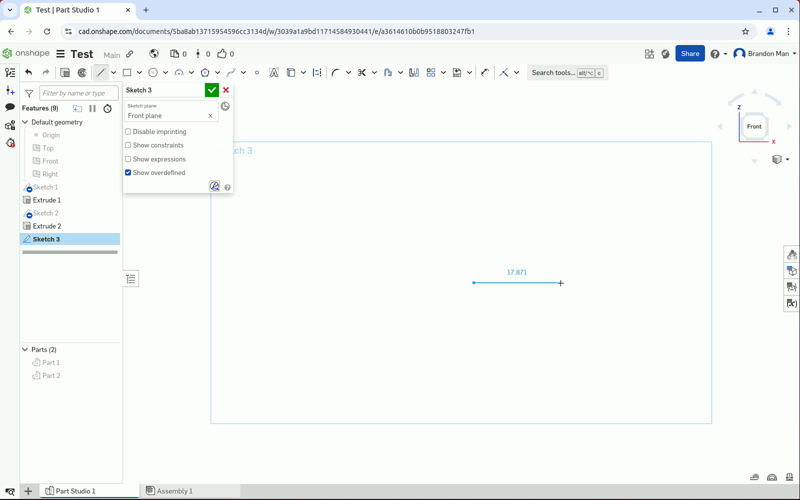
click(560, 282)
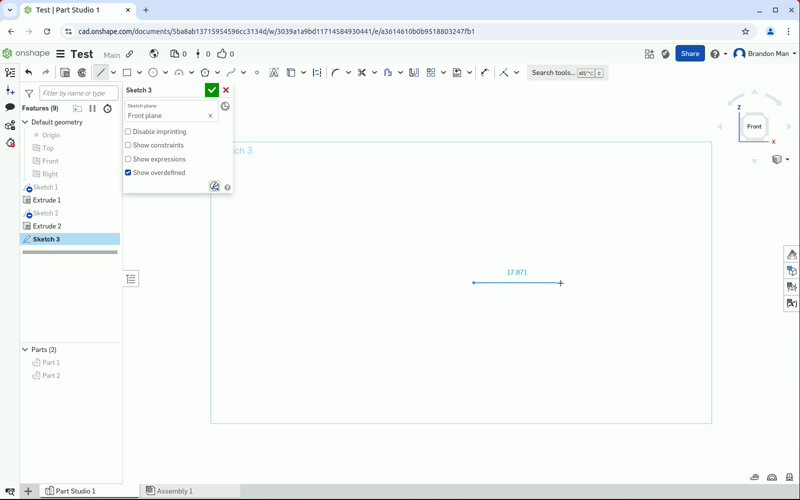
key_up(shift)
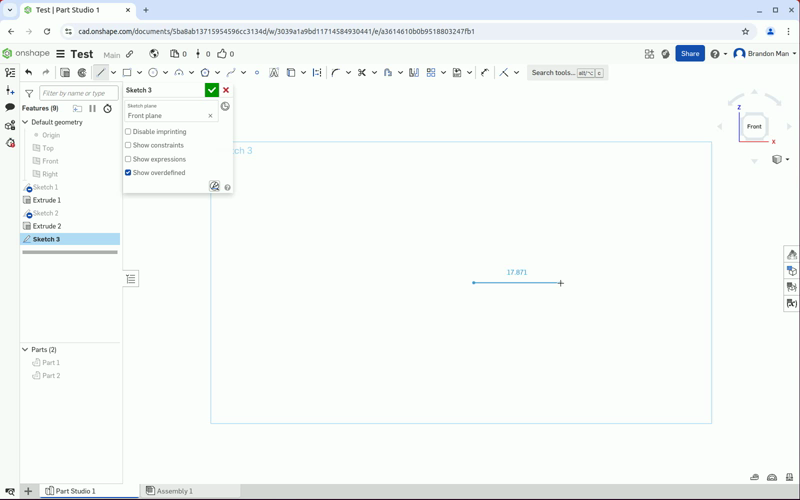
key_down(shift)
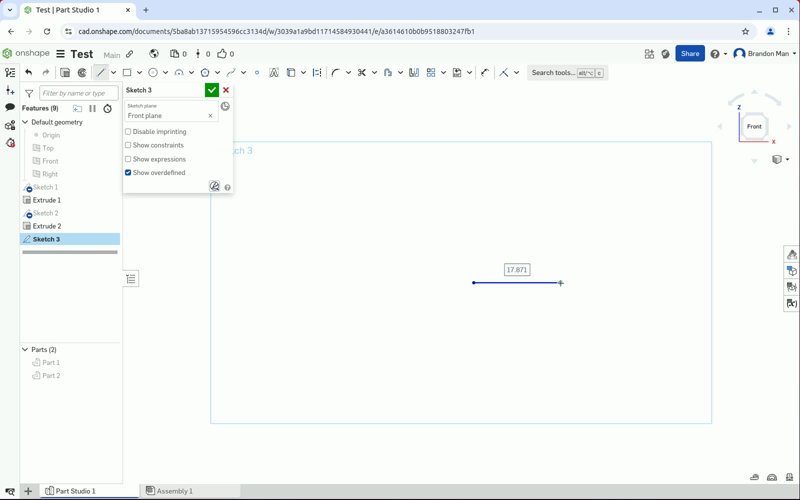
mouse_move(589, 282)
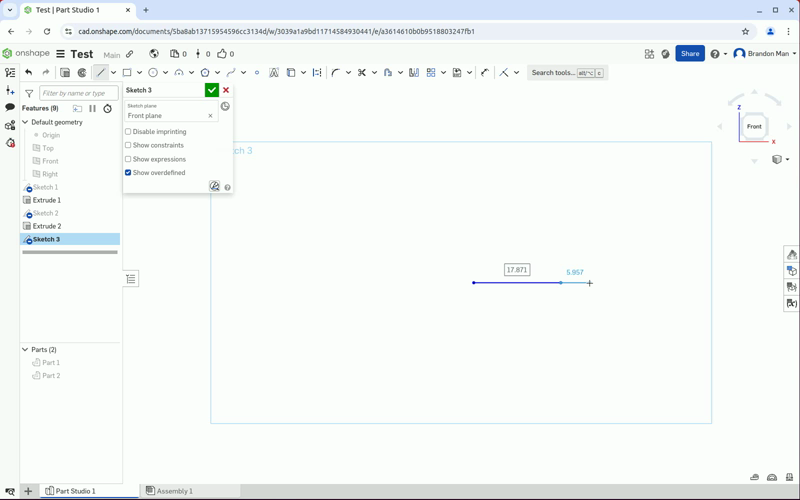
mouse_move(560, 270)
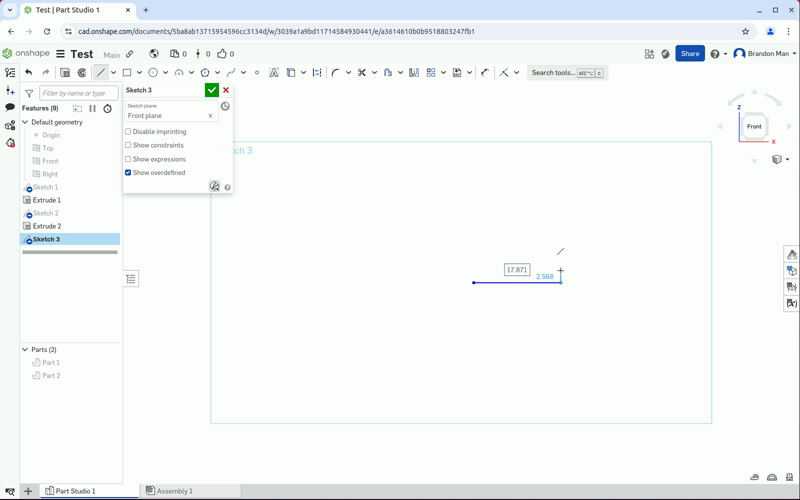
click(560, 270)
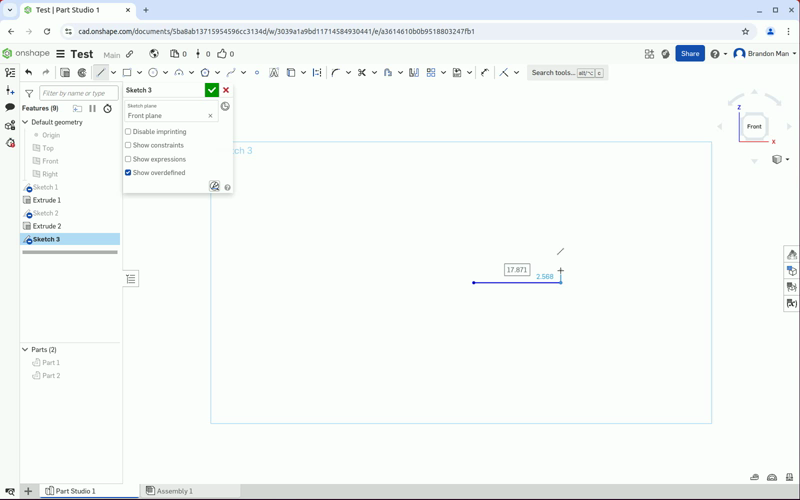
key_up(shift)
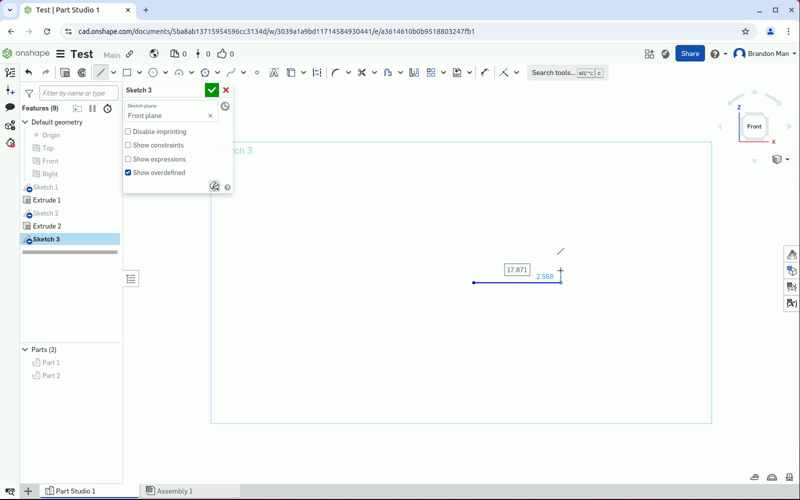
key_down(shift)
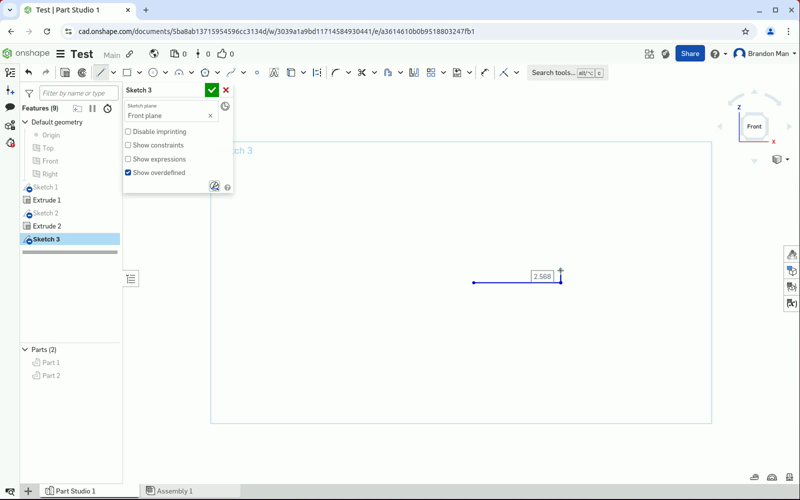
mouse_move(473, 270)
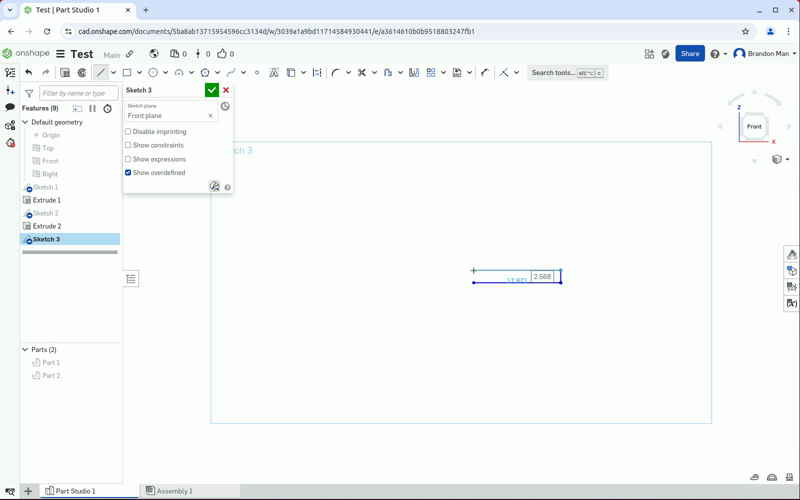
click(473, 270)
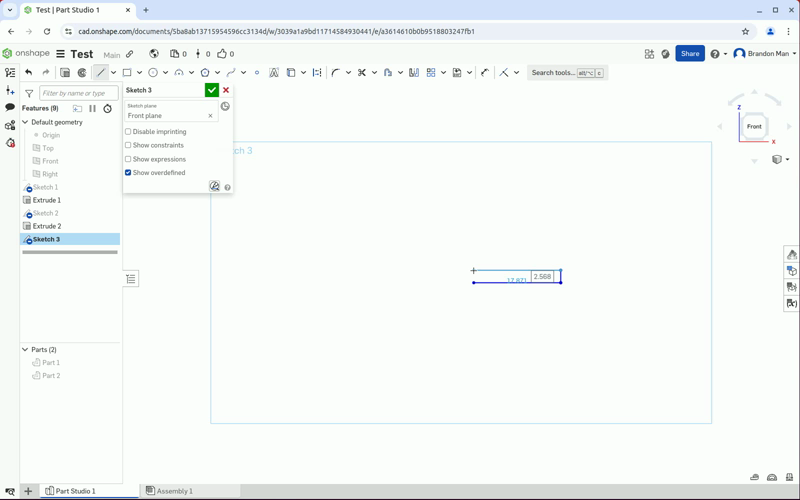
key_up(shift)
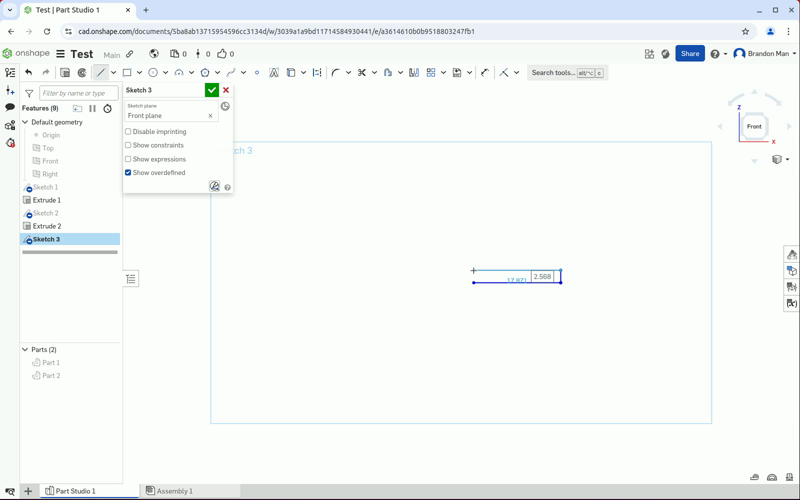
mouse_move(503, 270)
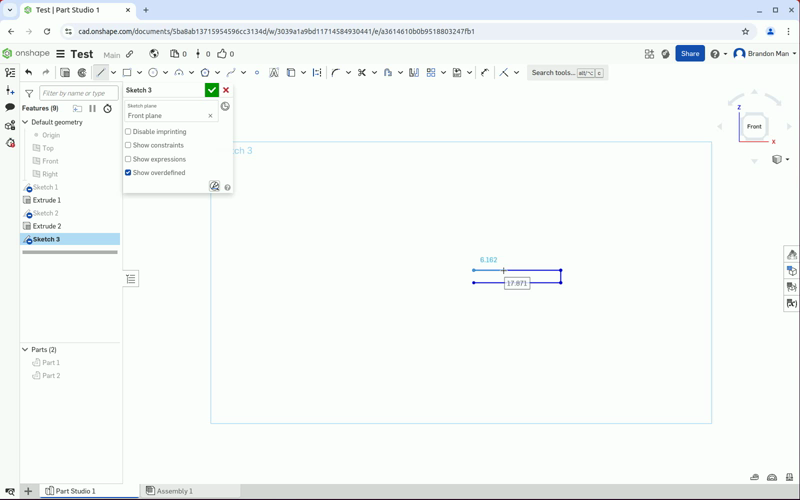
key_down(shift)
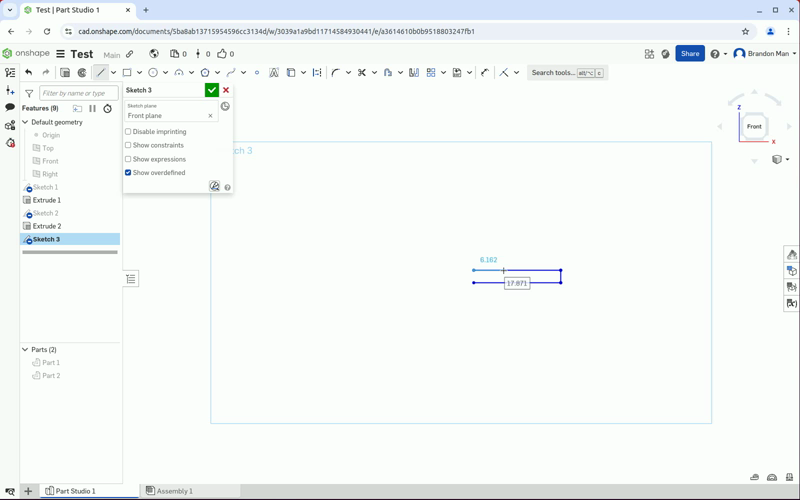
mouse_move(473, 282)
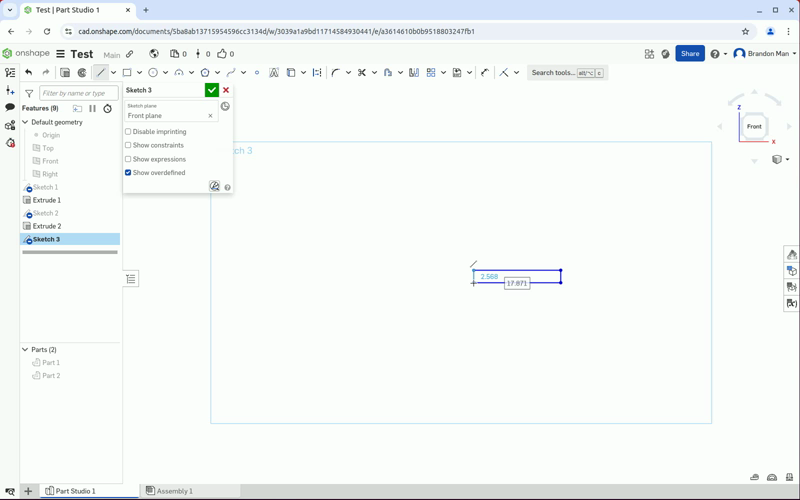
key_up(shift)
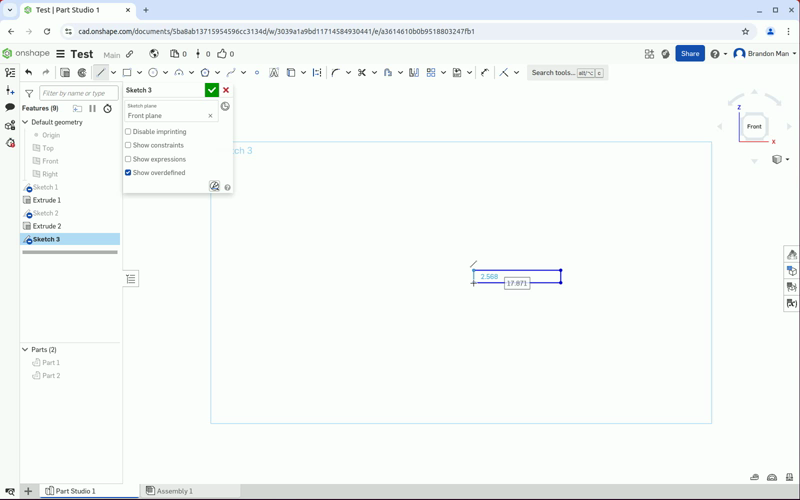
click(473, 282)
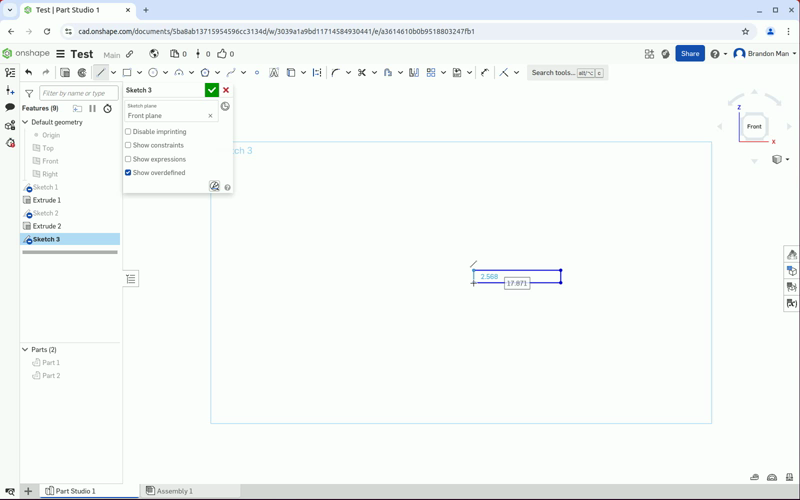
key(esc)
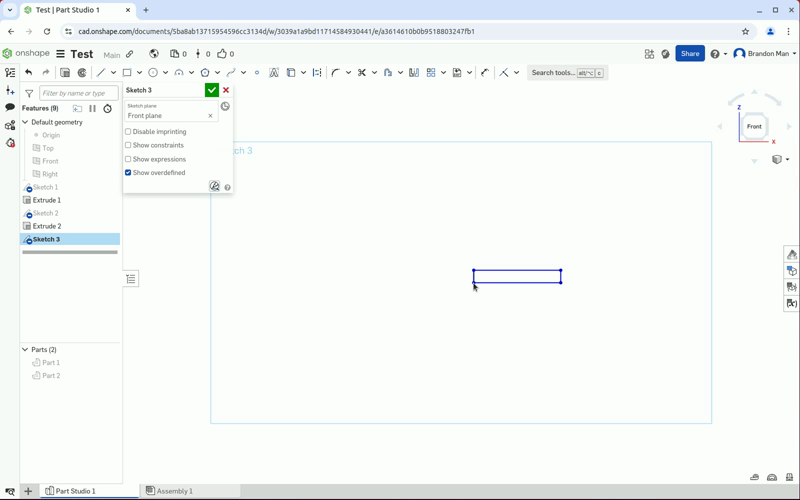
mouse_move(490, 279)
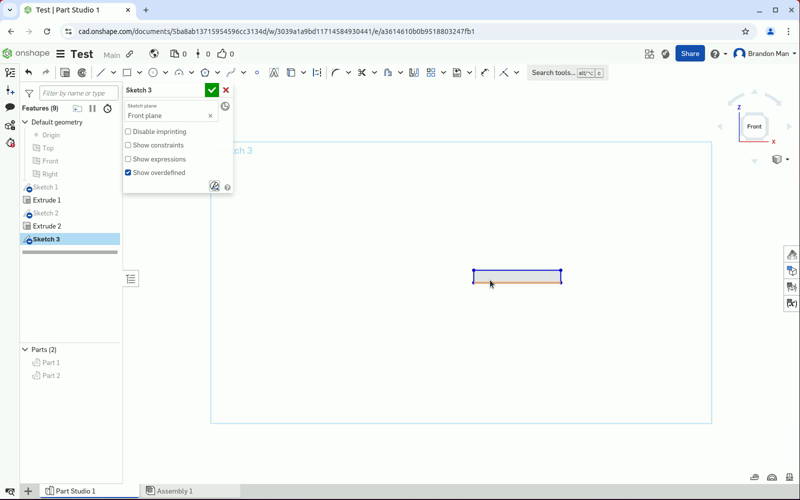
scroll(6)
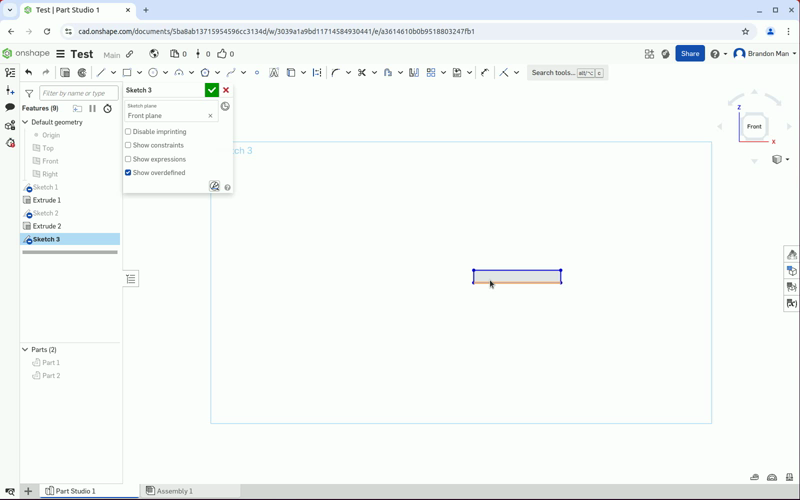
scroll(6)
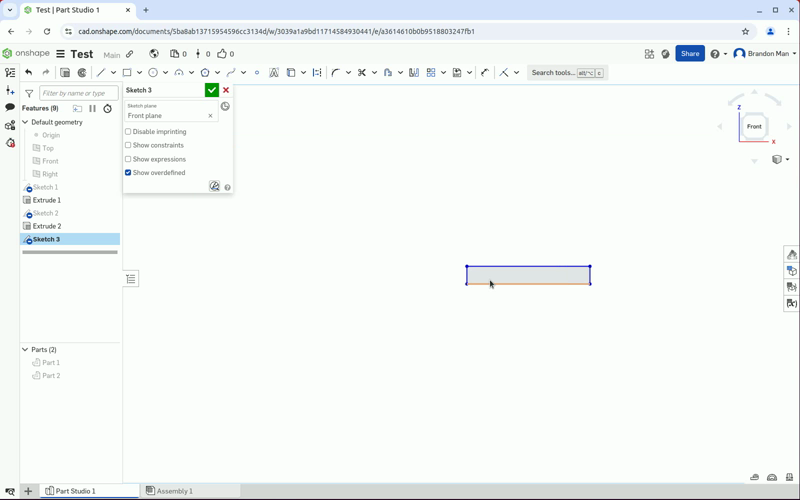
scroll(6)
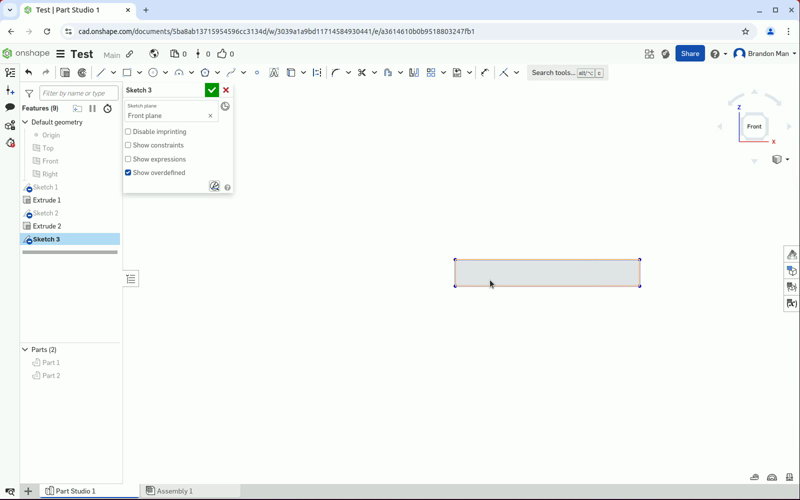
scroll(6)
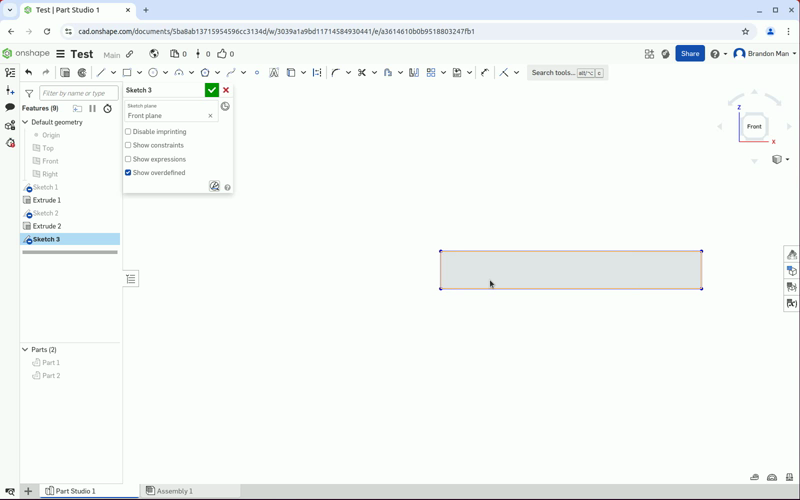
scroll(6)
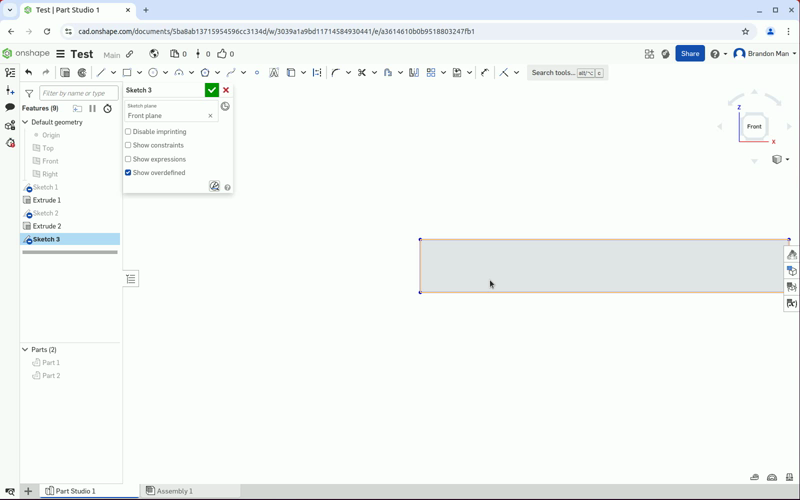
scroll(6)
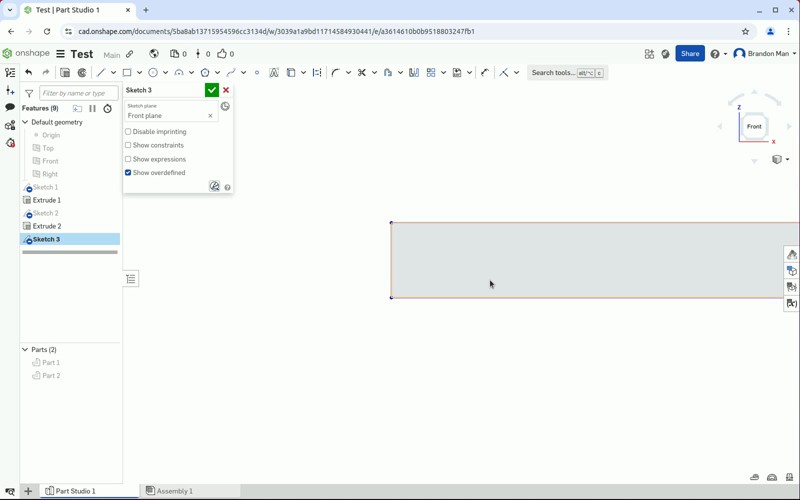
scroll(6)
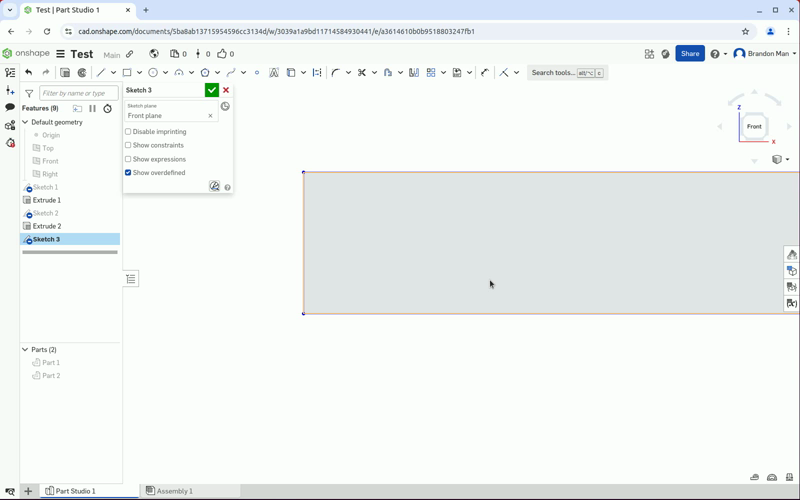
click(490, 279)
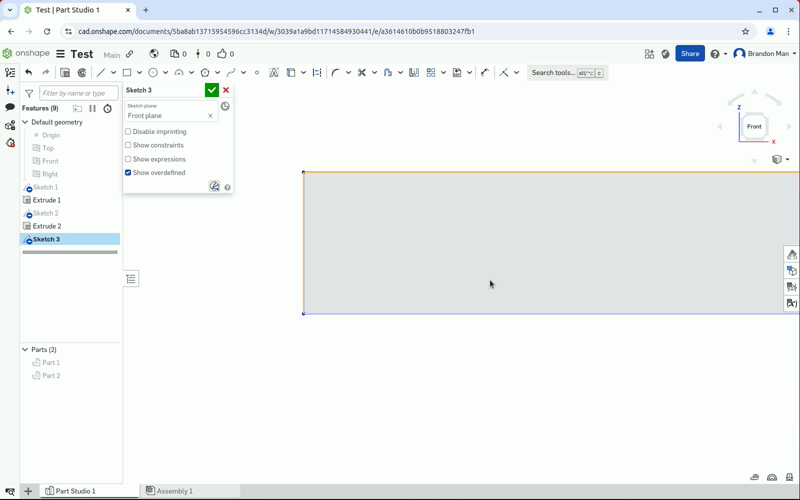
scroll(-6)
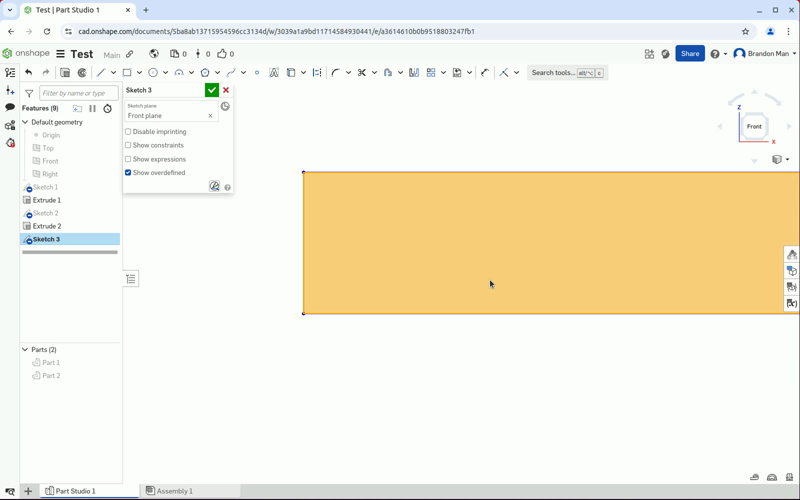
scroll(-6)
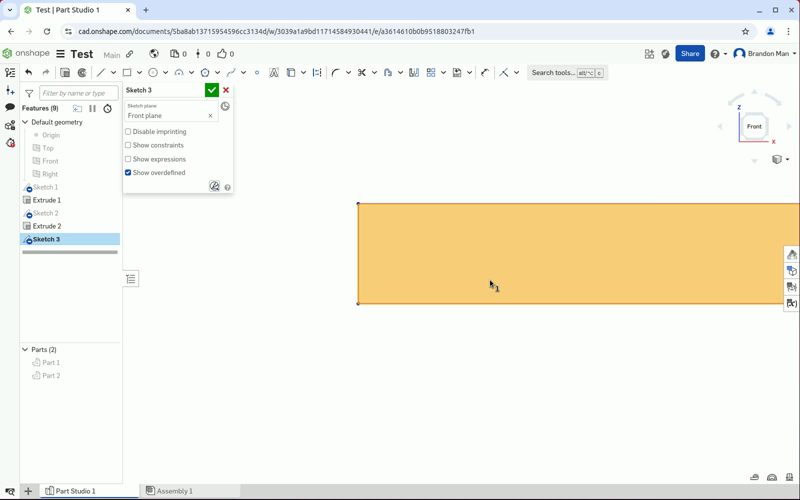
scroll(-6)
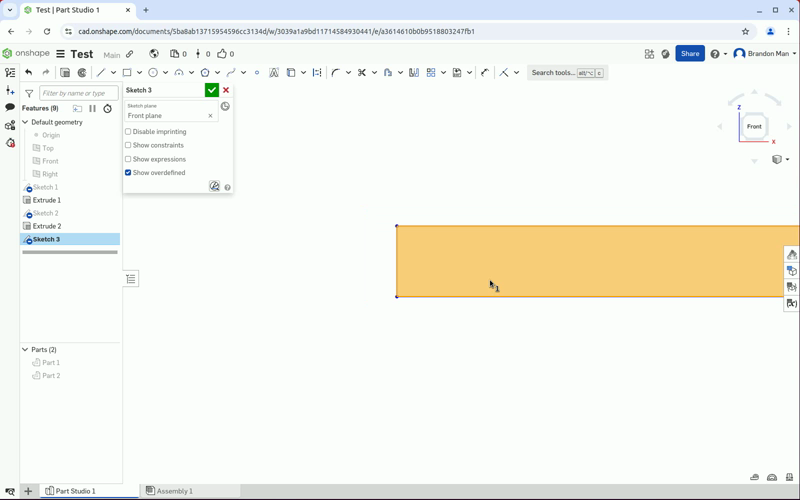
scroll(-6)
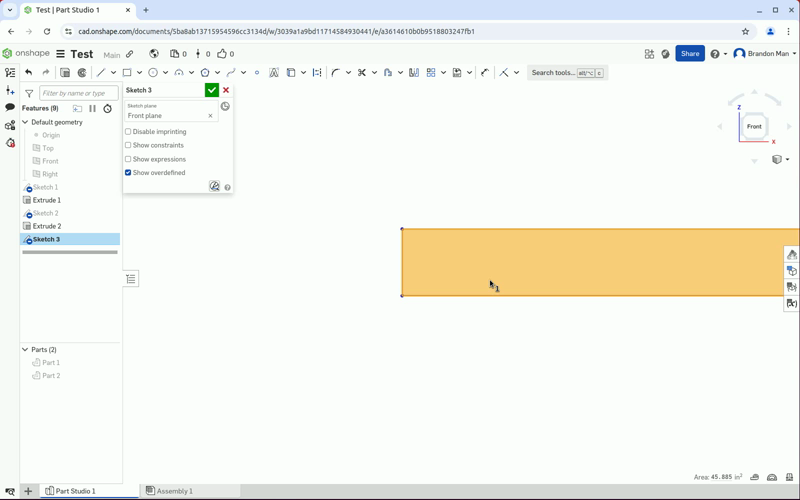
scroll(-6)
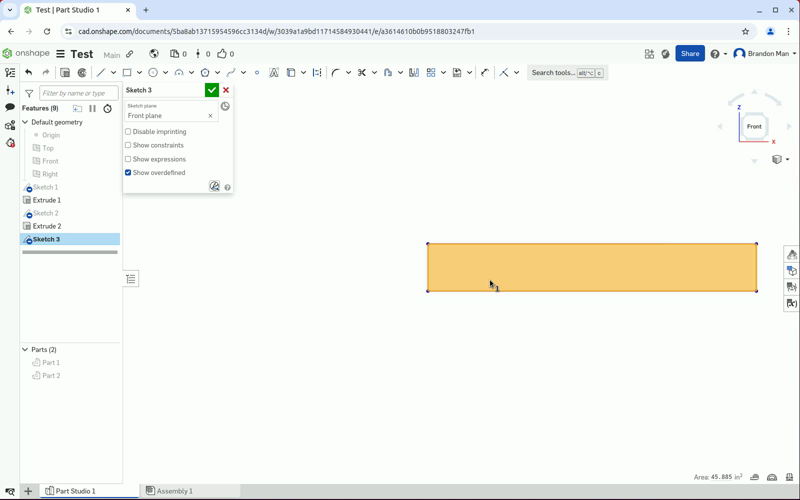
scroll(-6)
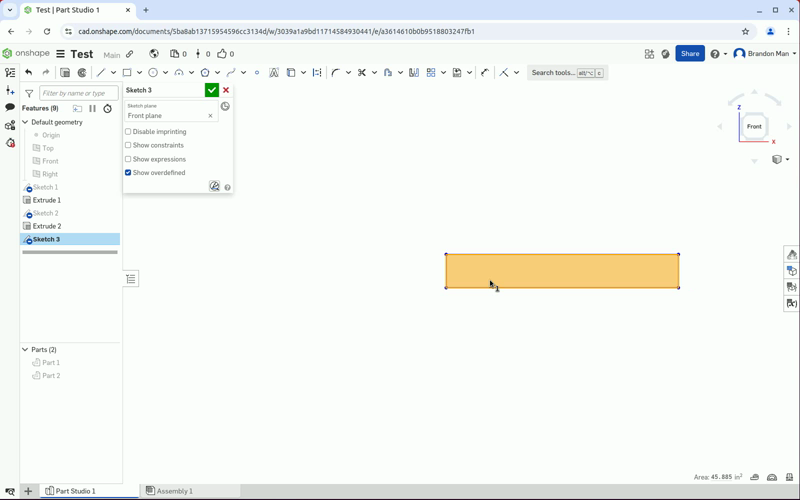
scroll(-6)
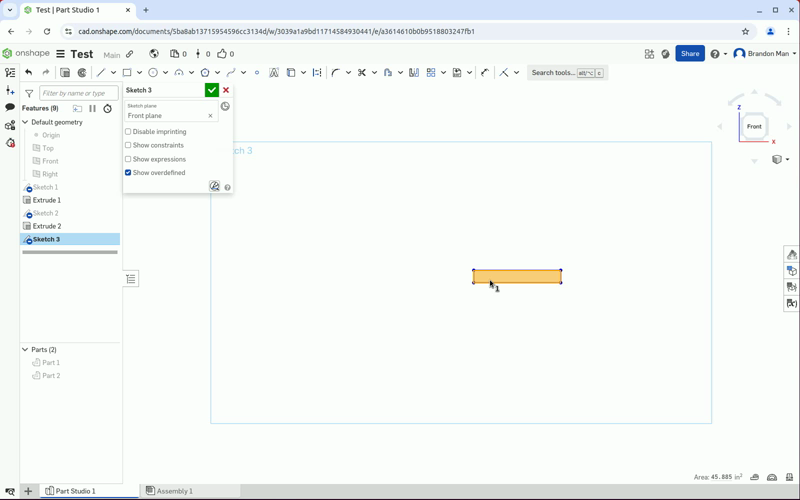
mouse_move(73, 352)
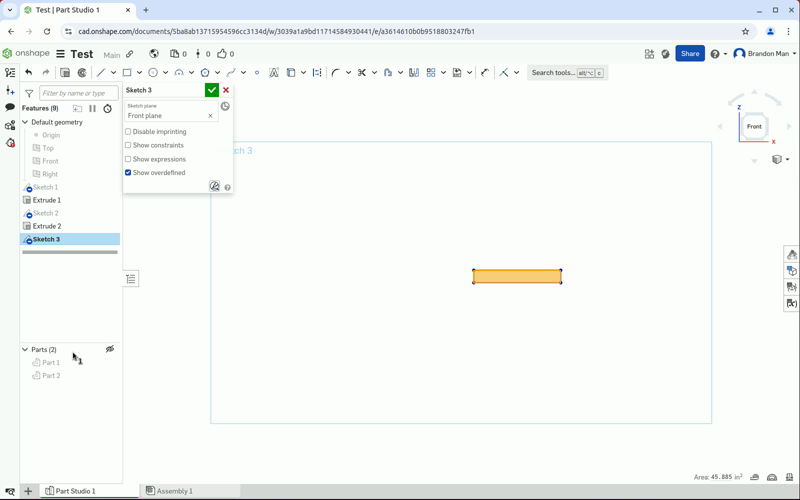
key(shift+y)
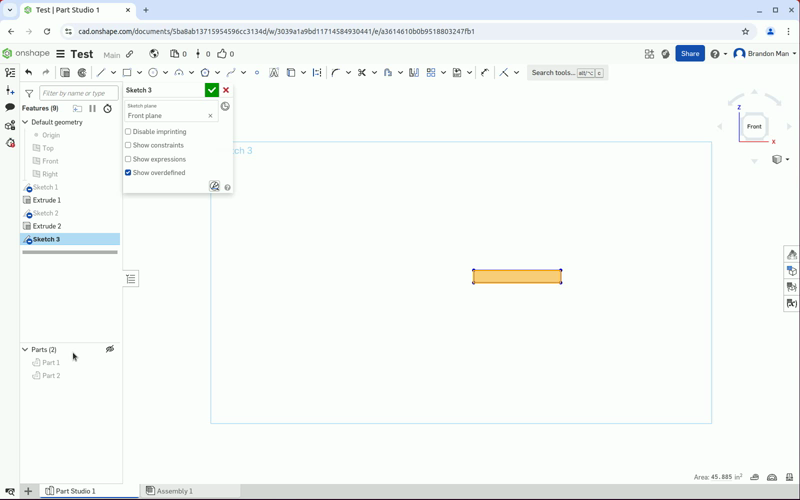
key(shift+e)
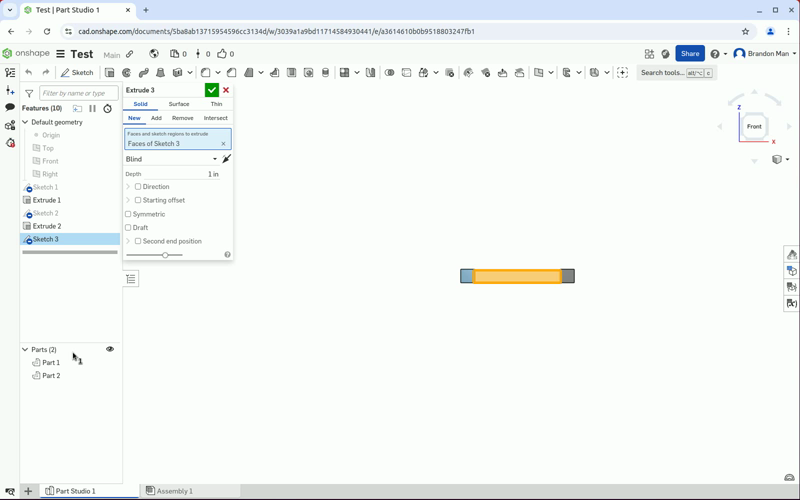
mouse_move(143, 106)
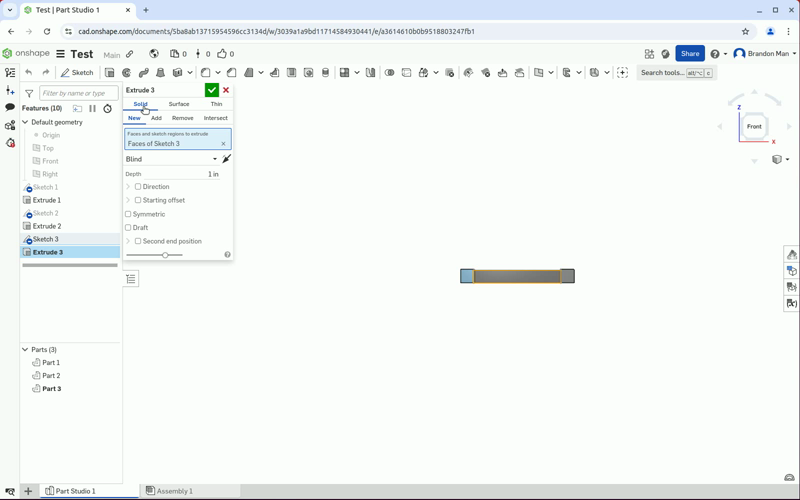
click(143, 106)
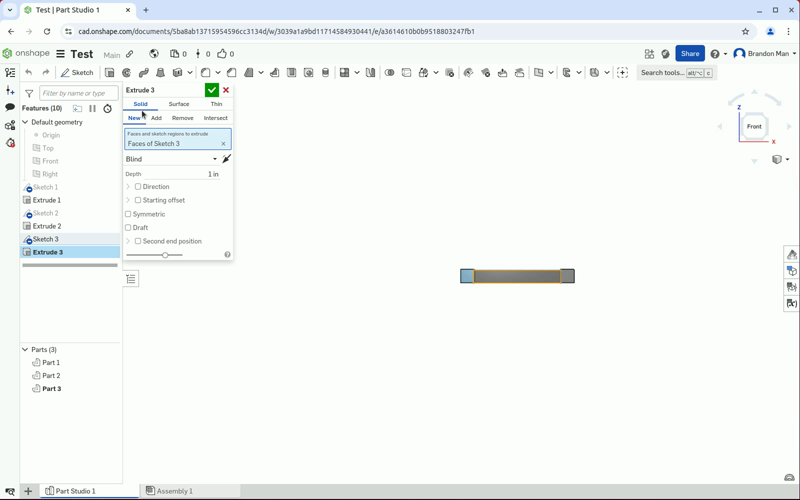
mouse_move(137, 120)
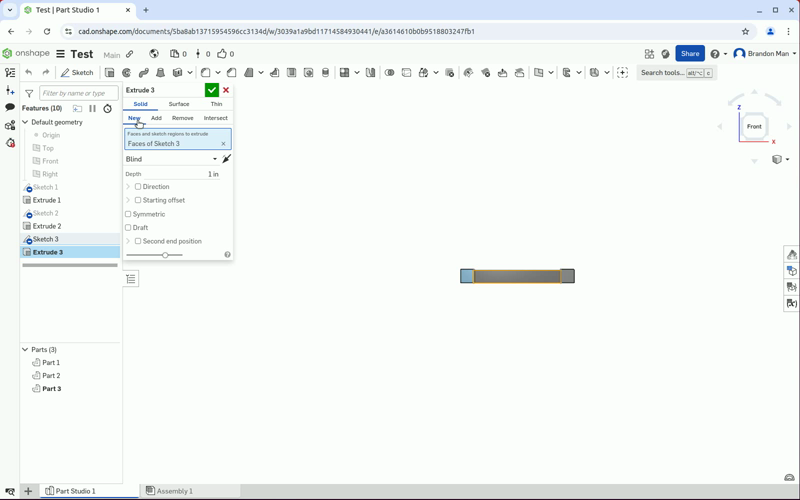
click(137, 120)
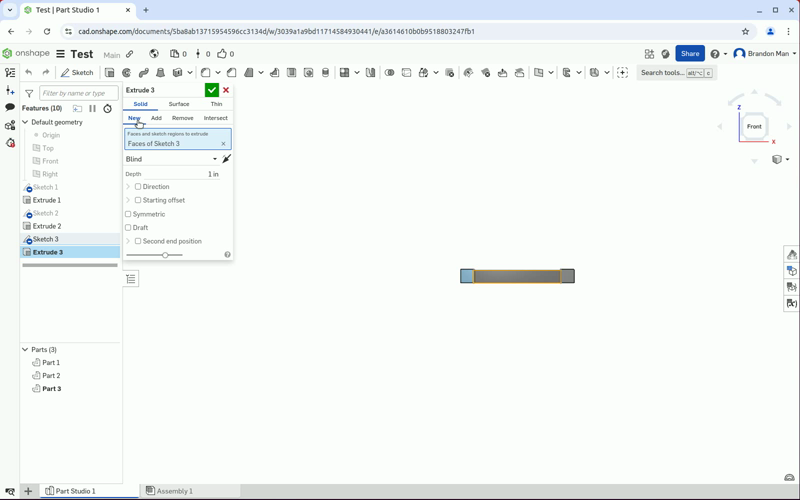
key(tab, 4)
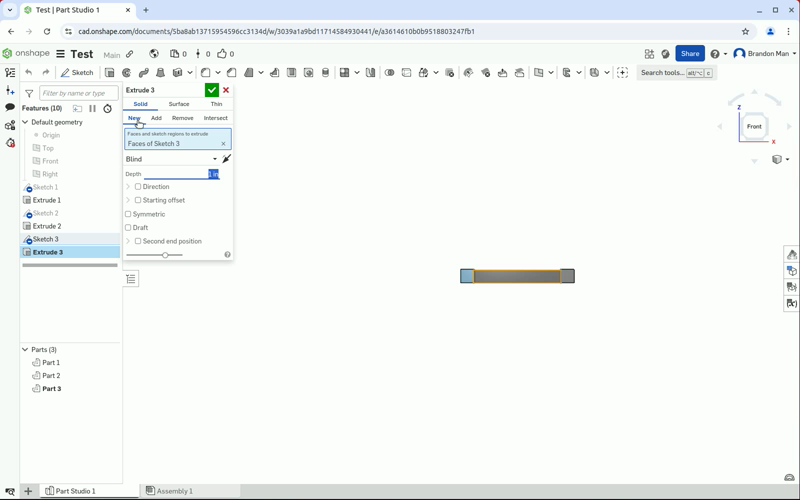
text(2.648)
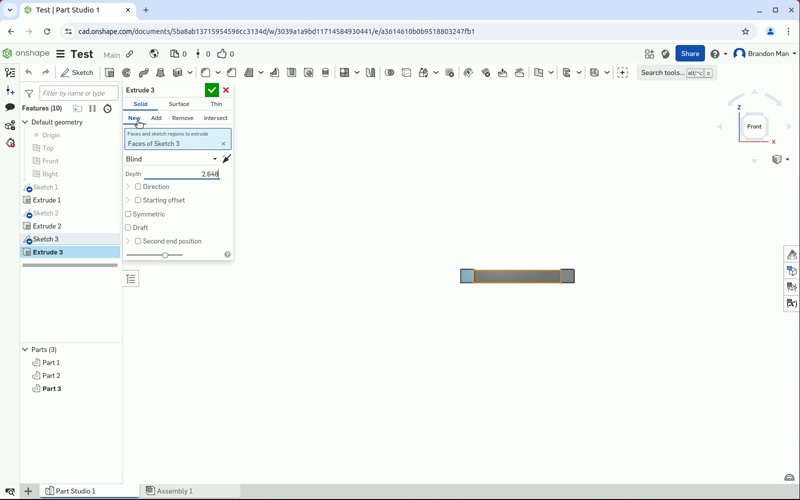
key(enter)
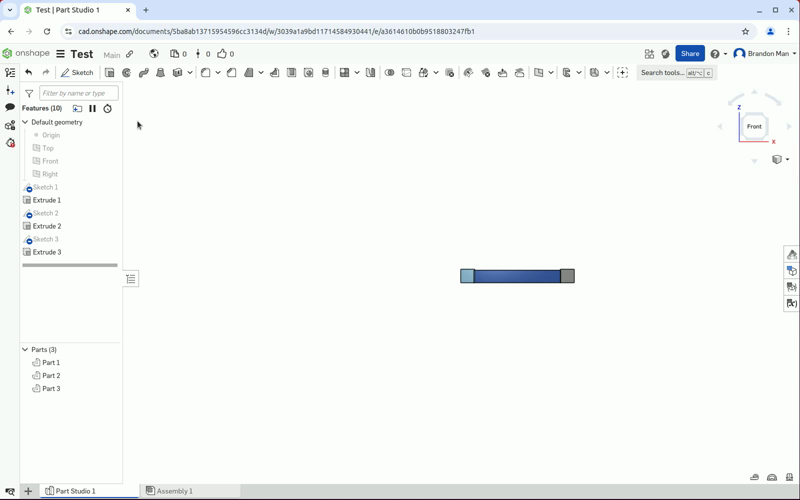
key(shift+h)
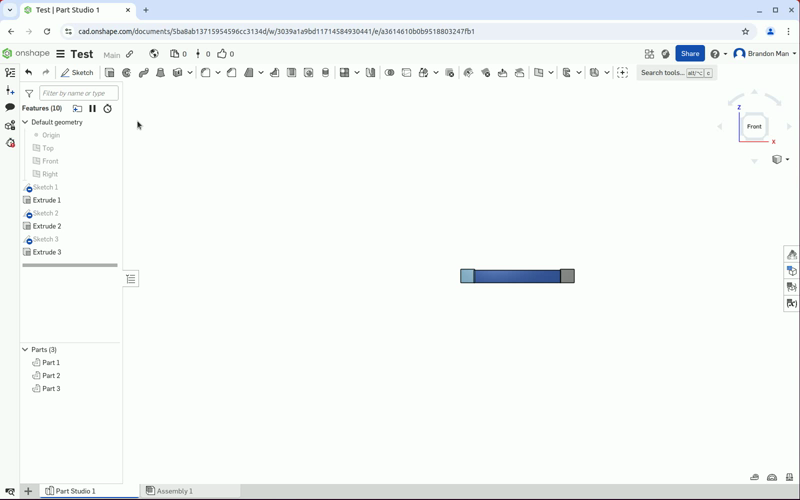
key(shift+h)
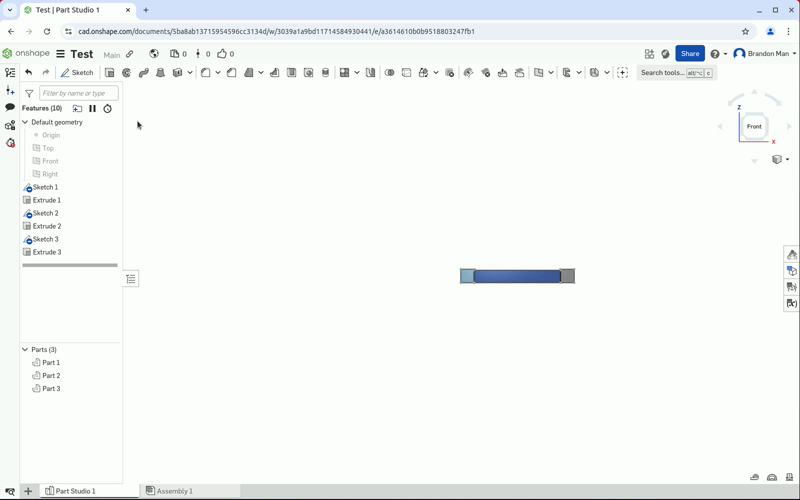
key(shift+7)
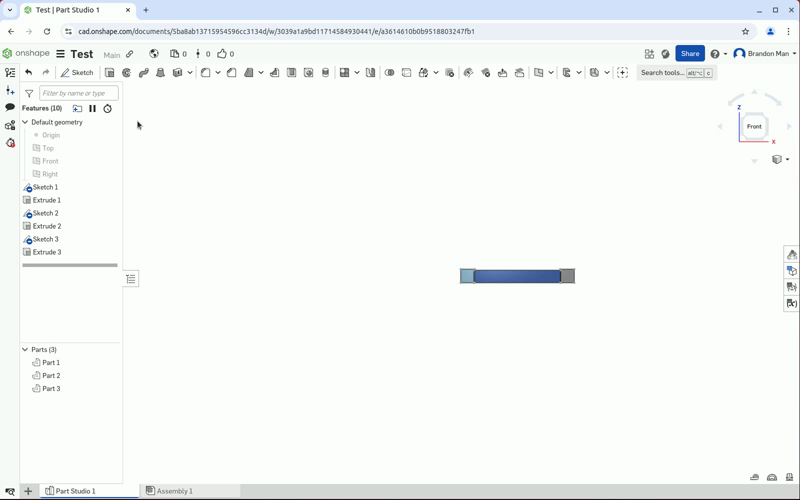
key(left, 2)
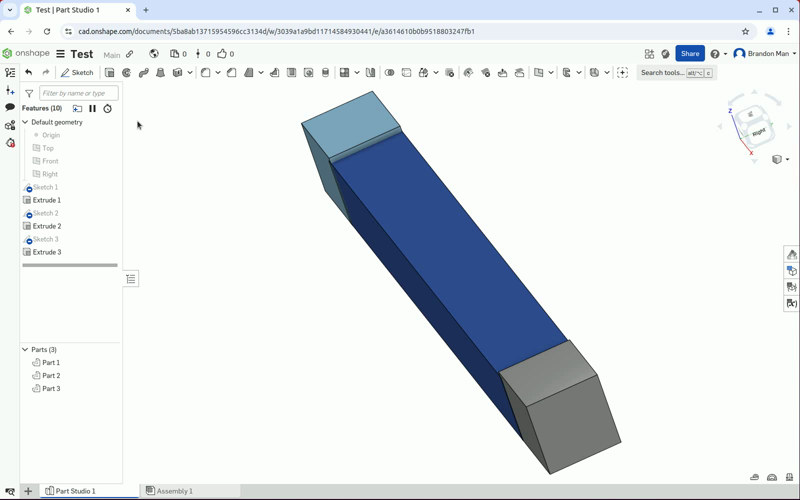
key(down, 2)
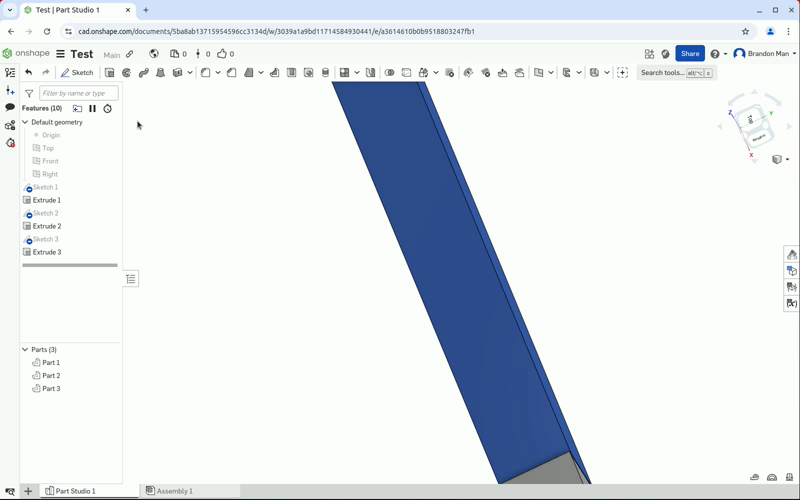
key(up, 2)
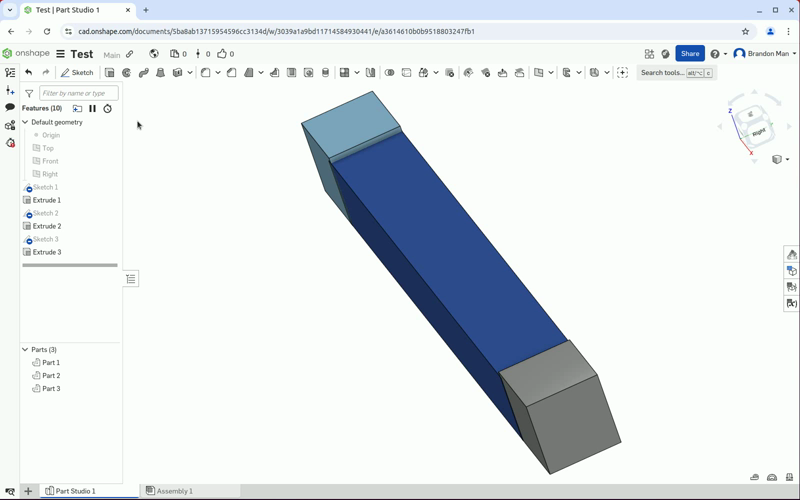
key(right, 2)
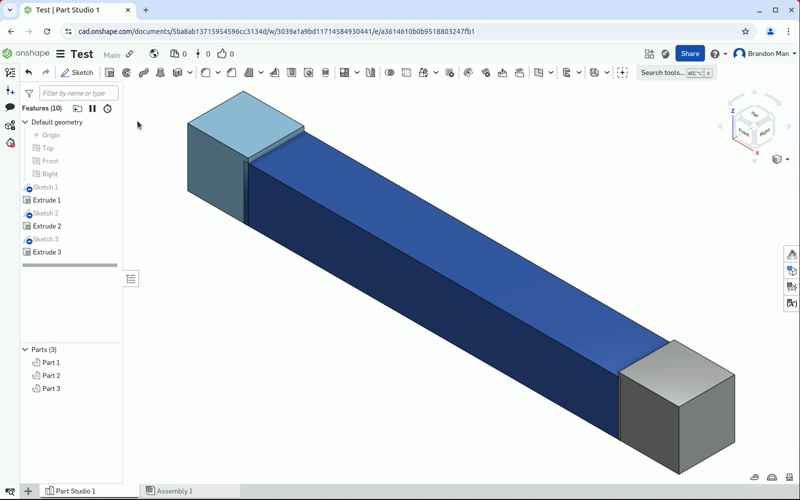
mouse_move(73, 189)
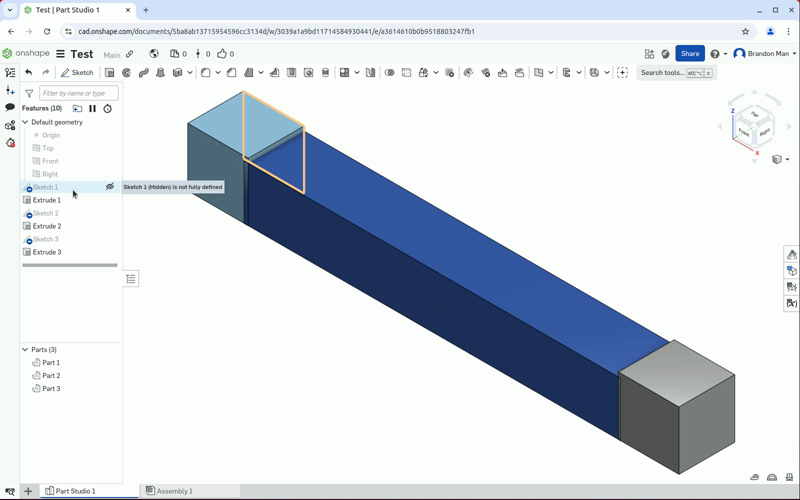
click(73, 189)